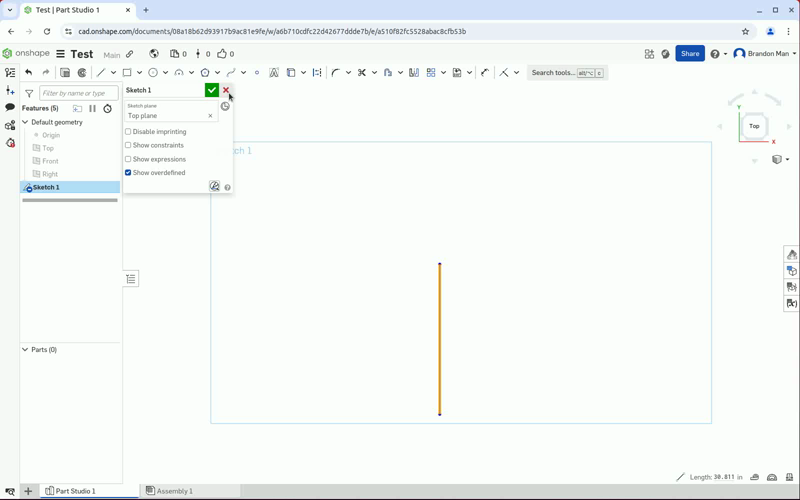
key(shift+h)
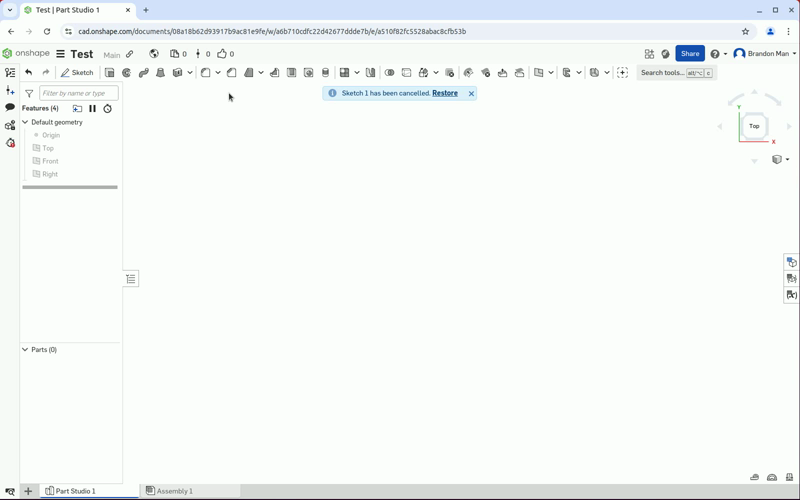
mouse_move(73, 352)
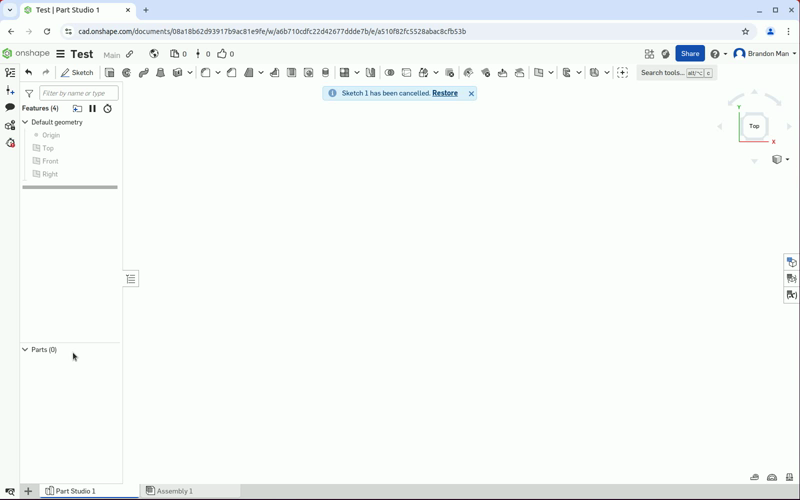
key(y)
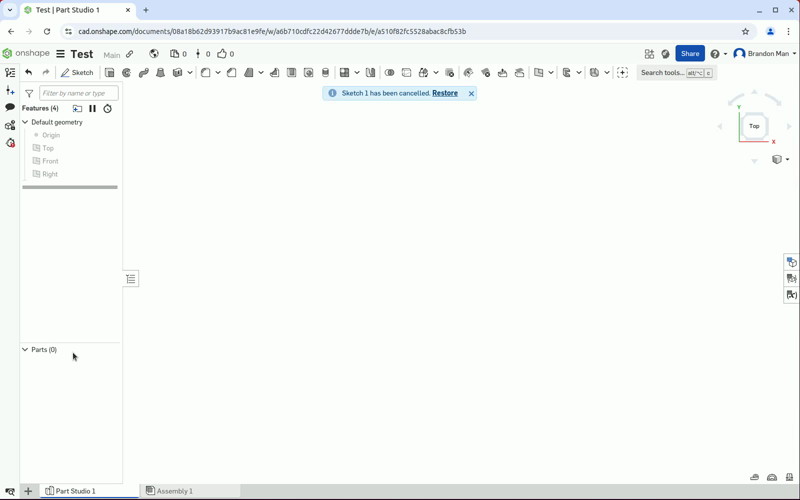
key(shift+p)
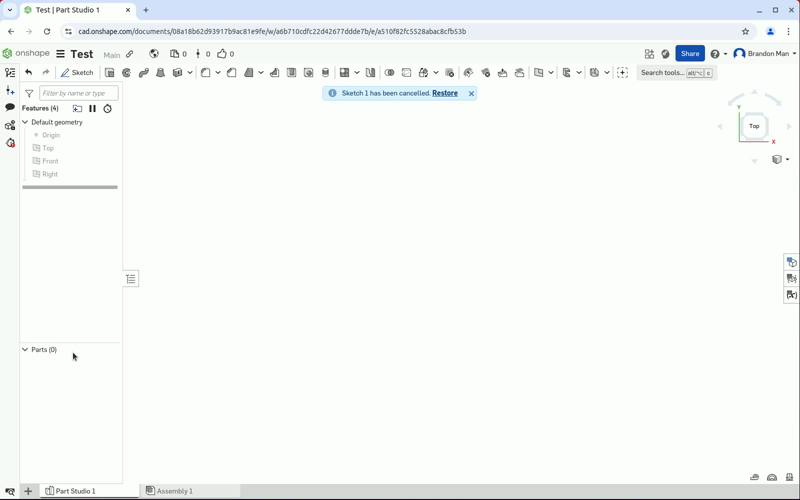
key(space)
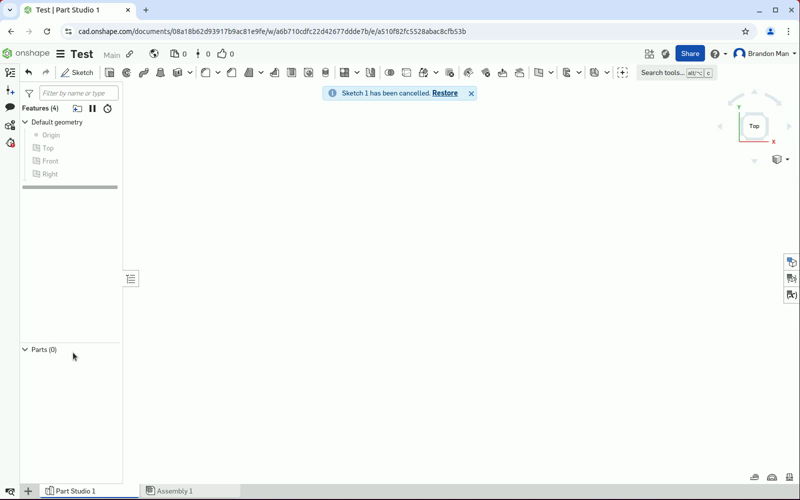
key_down(shift)
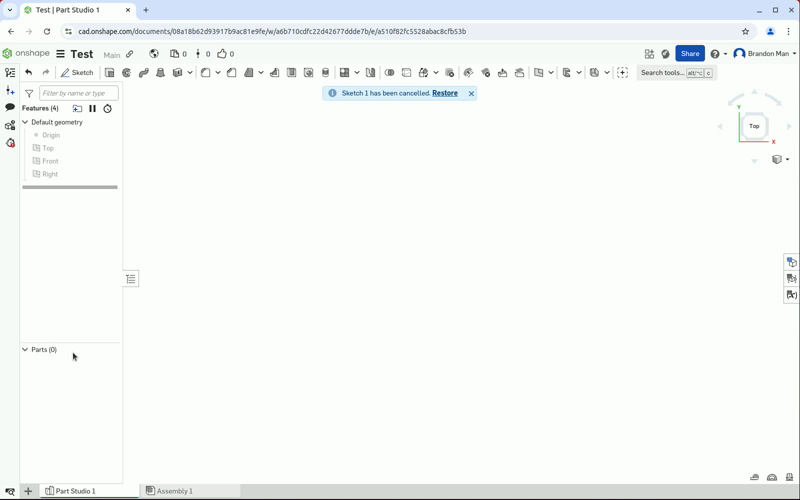
key(up)
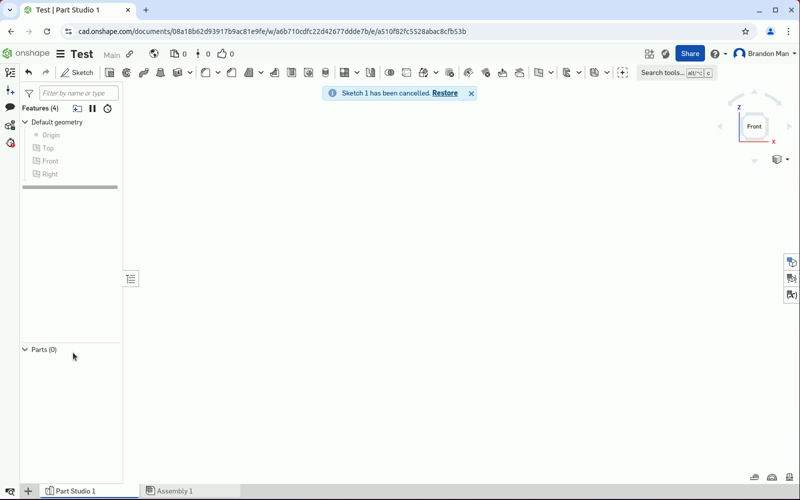
key_up(shift)
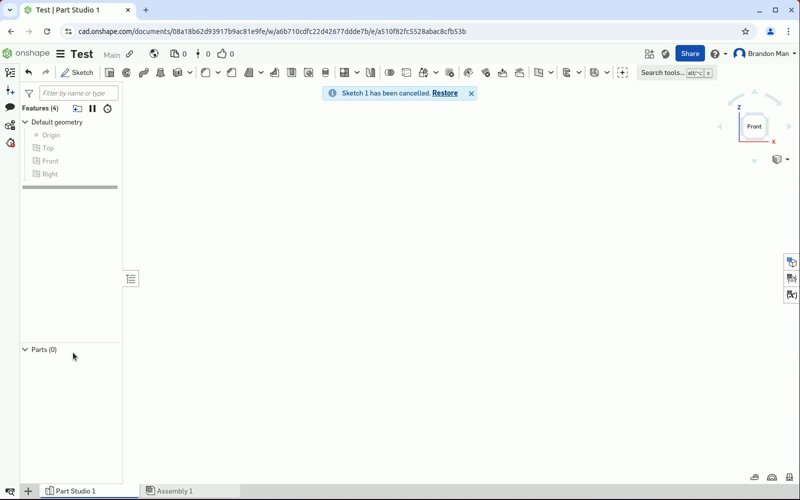
mouse_move(73, 352)
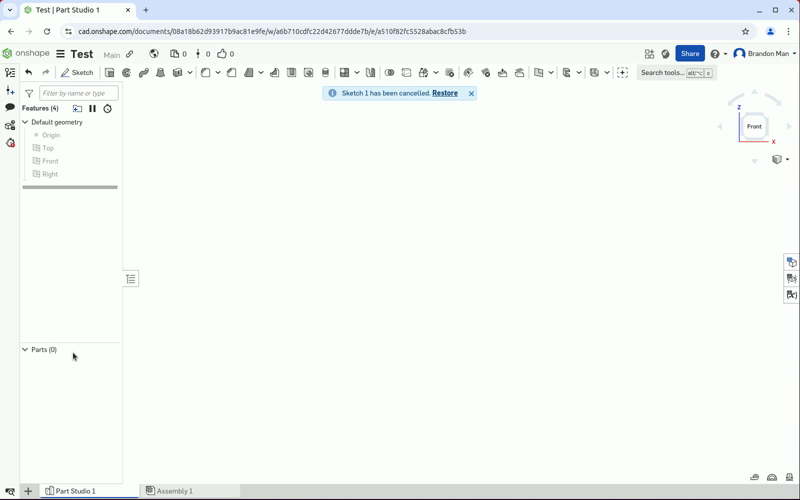
key(shift+y)
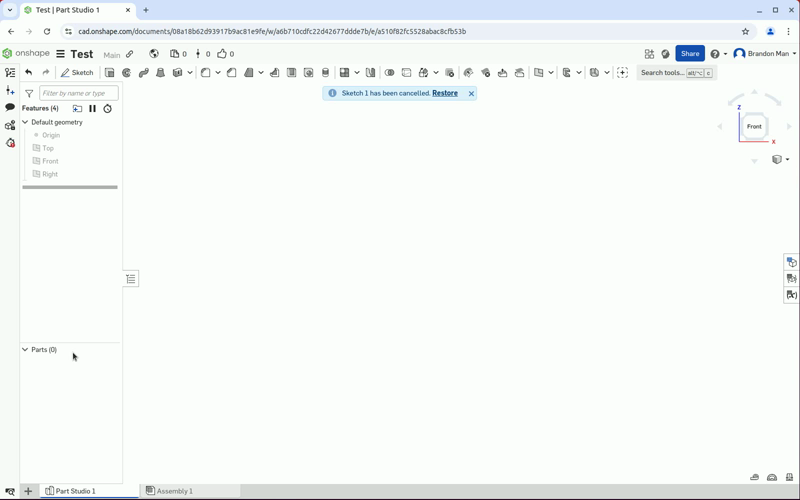
key(shift+s)
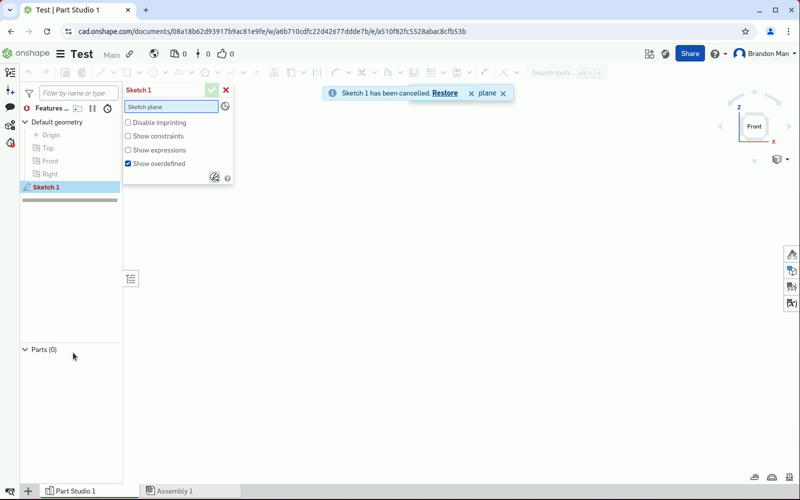
mouse_move(73, 163)
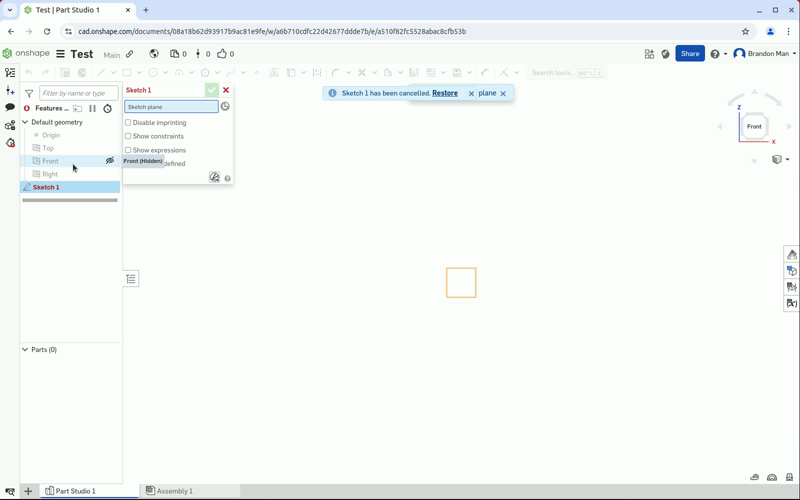
click(73, 163)
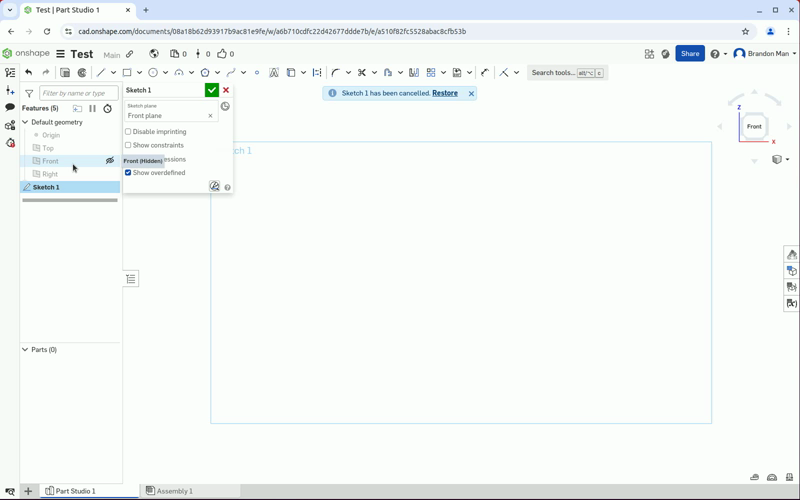
mouse_move(73, 352)
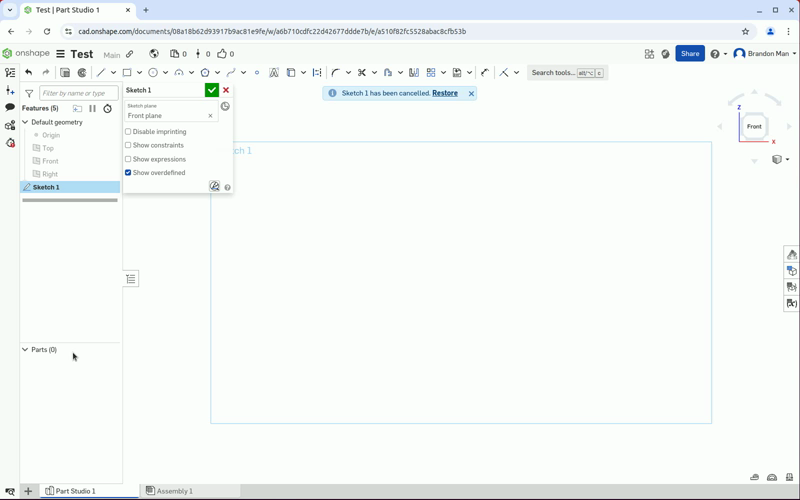
key(y)
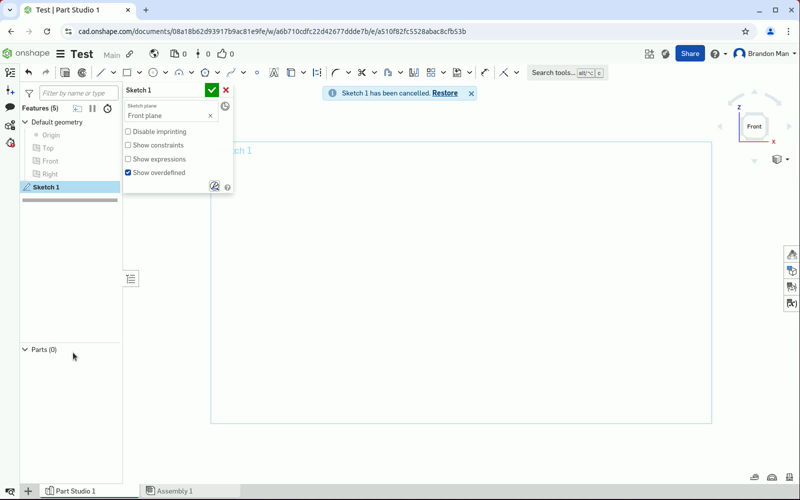
key(l)
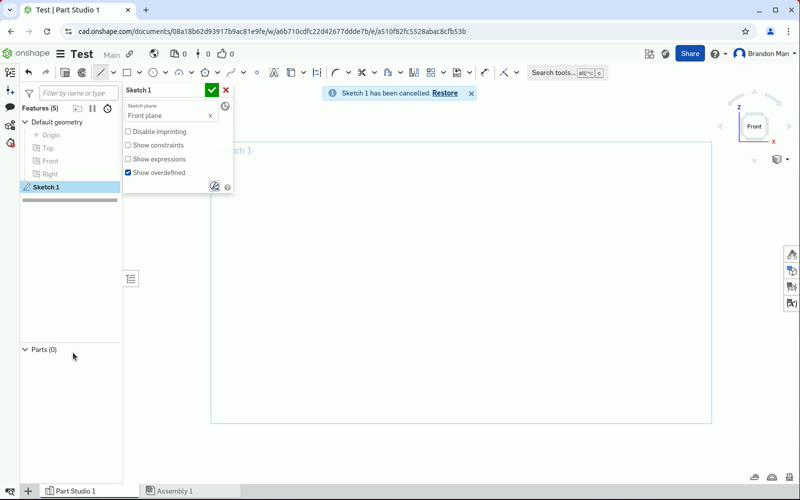
key_down(shift)
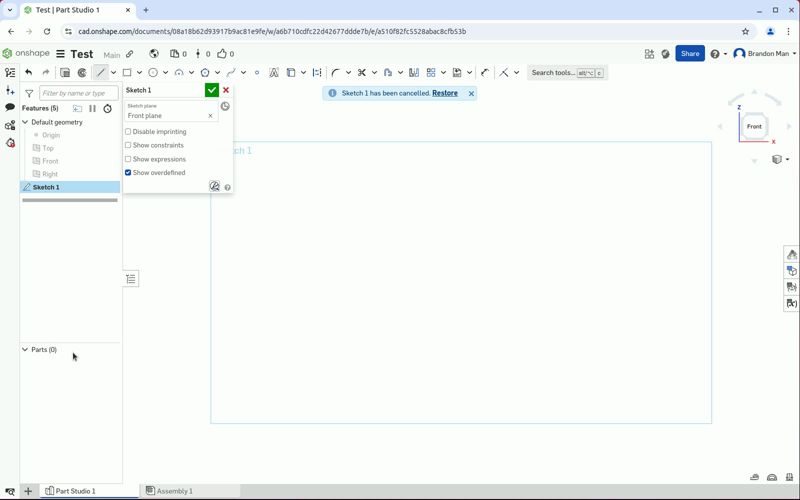
mouse_move(450, 299)
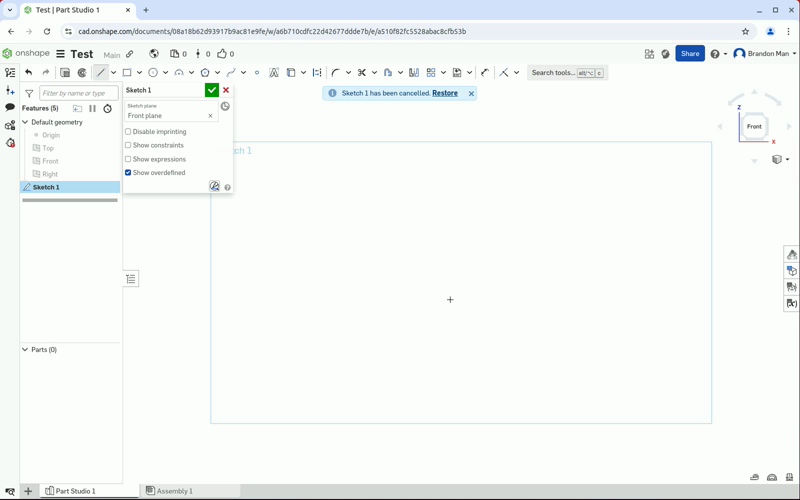
click(450, 299)
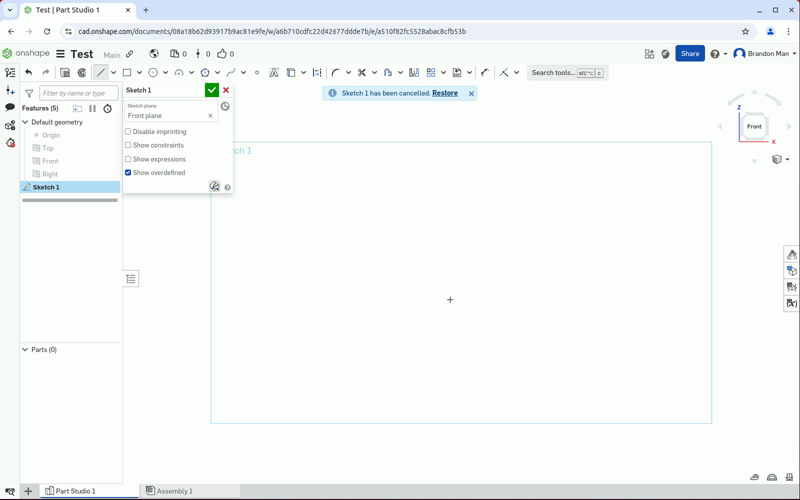
key_up(shift)
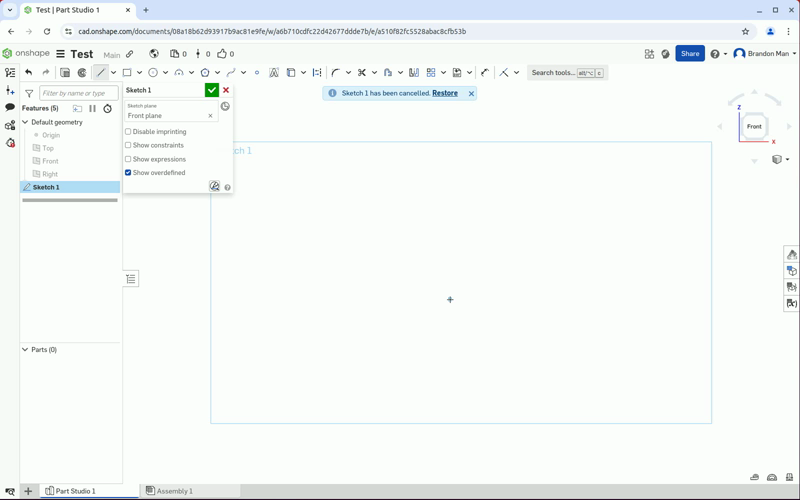
key_down(shift)
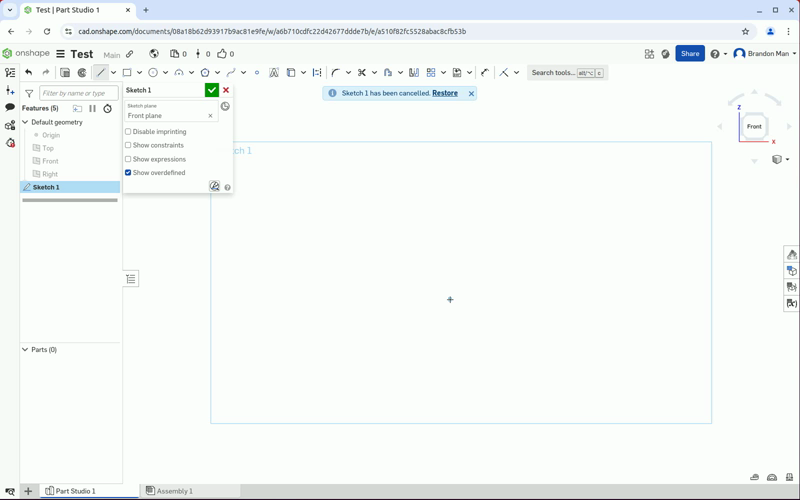
mouse_move(480, 299)
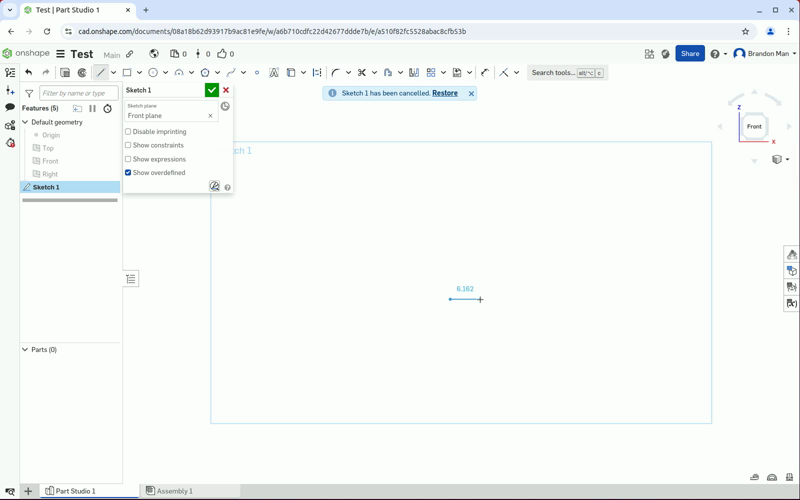
mouse_move(470, 299)
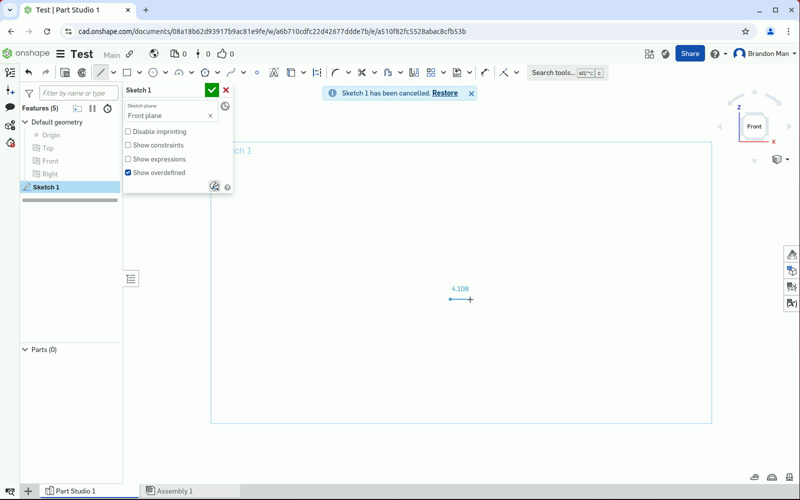
click(470, 299)
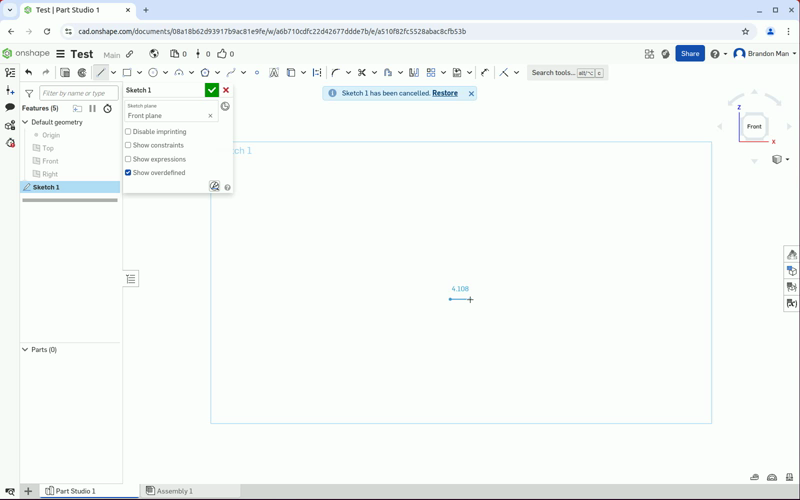
key_up(shift)
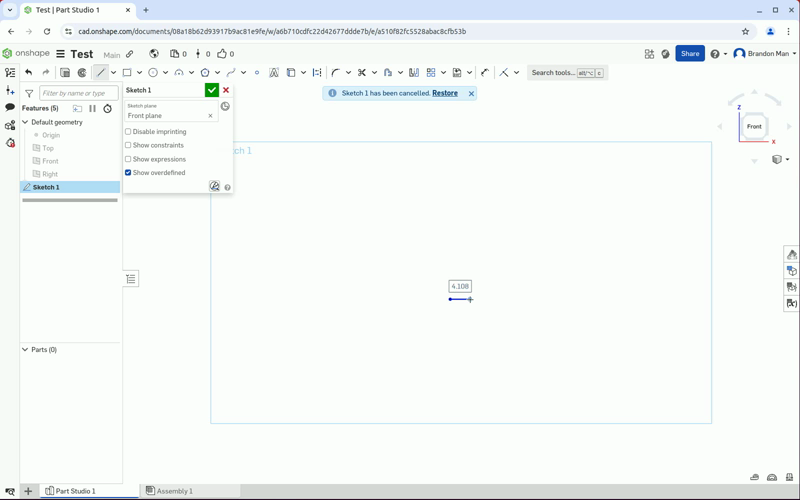
key_down(shift)
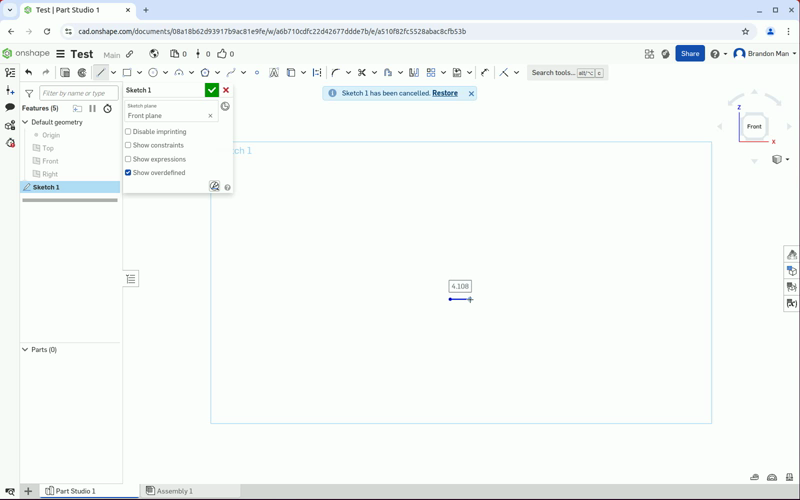
mouse_move(500, 299)
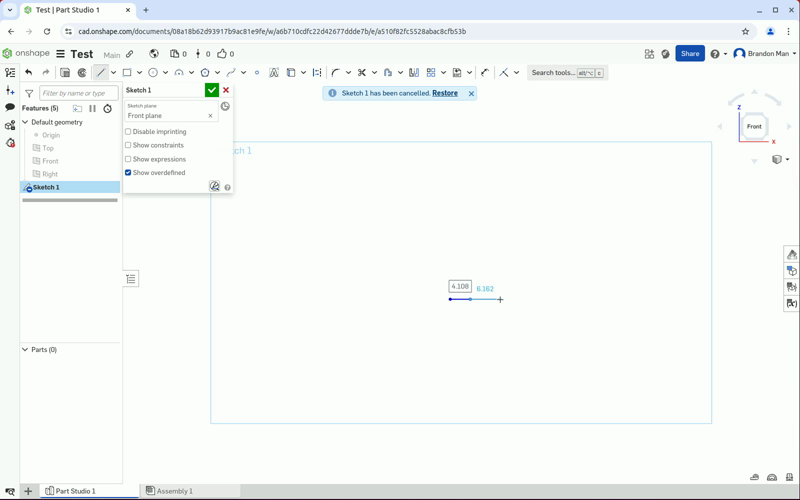
mouse_move(470, 266)
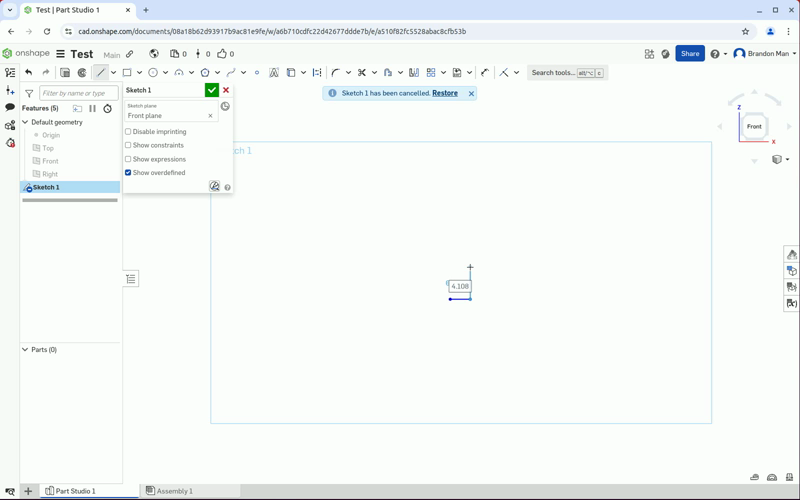
click(470, 266)
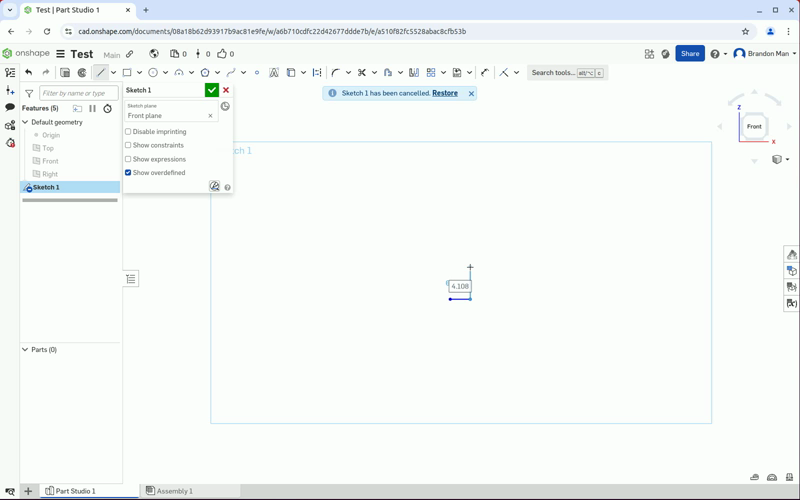
key_up(shift)
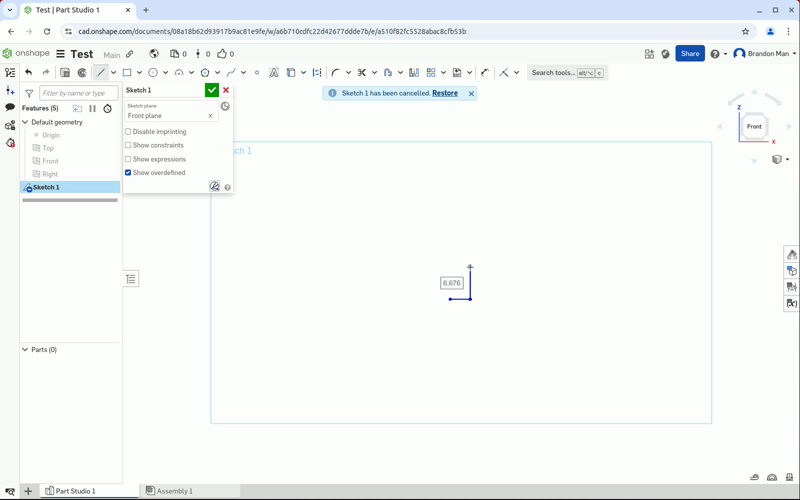
key_down(shift)
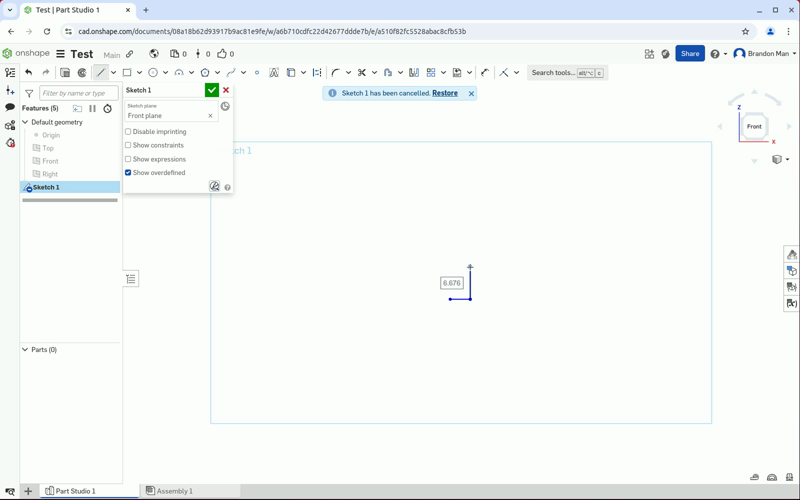
mouse_move(500, 266)
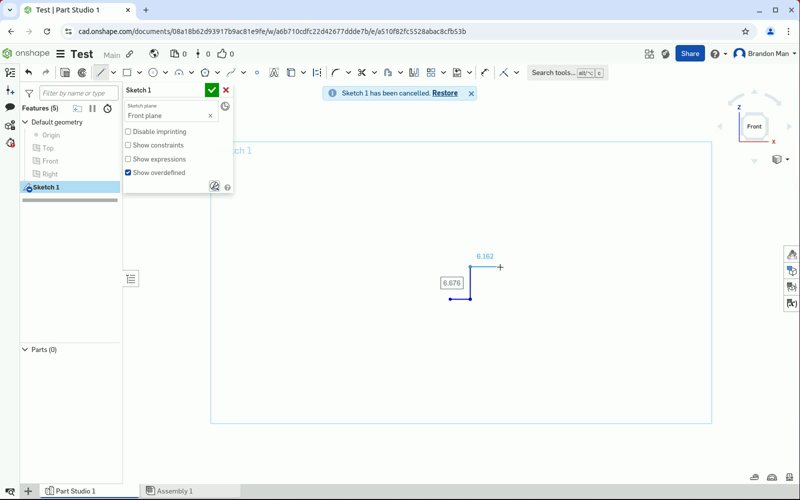
mouse_move(450, 266)
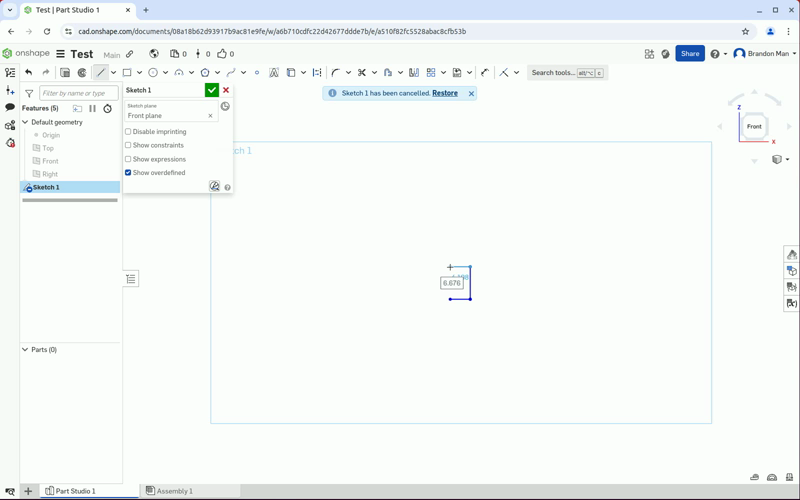
click(450, 266)
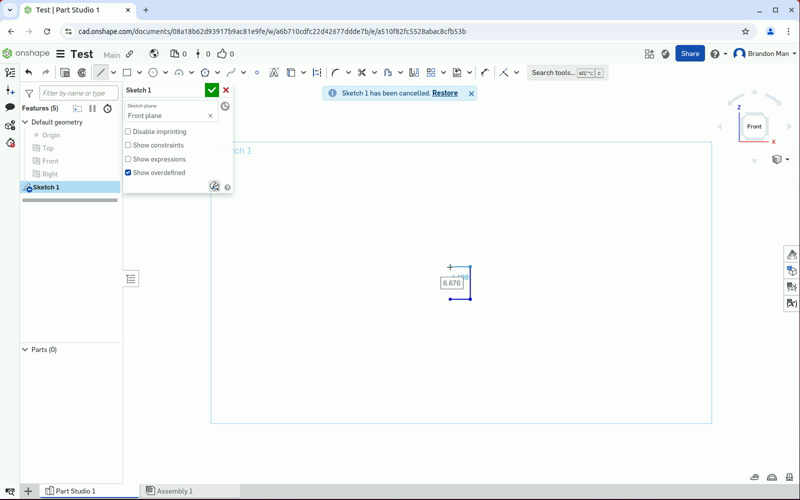
key_up(shift)
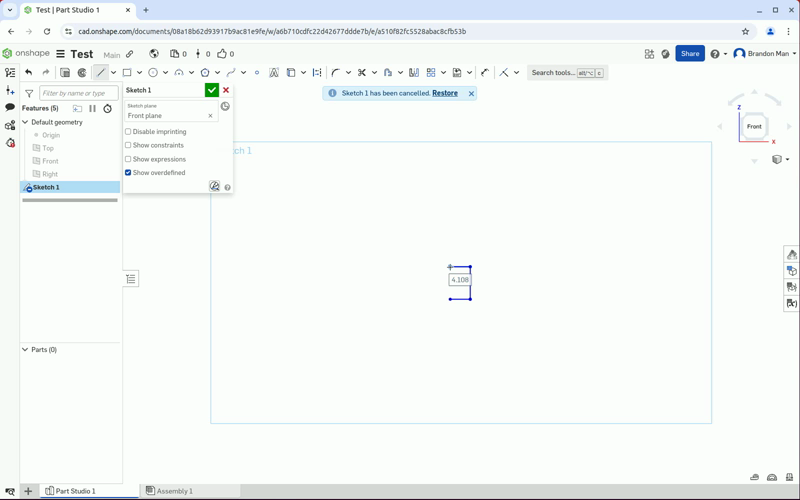
mouse_move(480, 266)
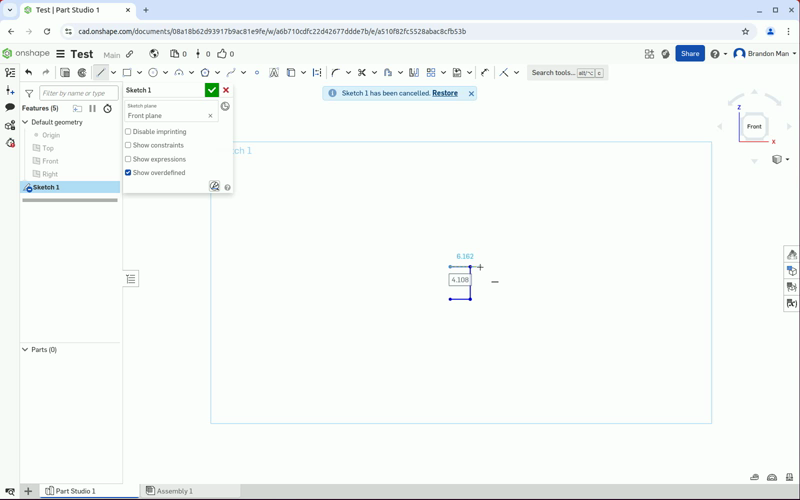
key_down(shift)
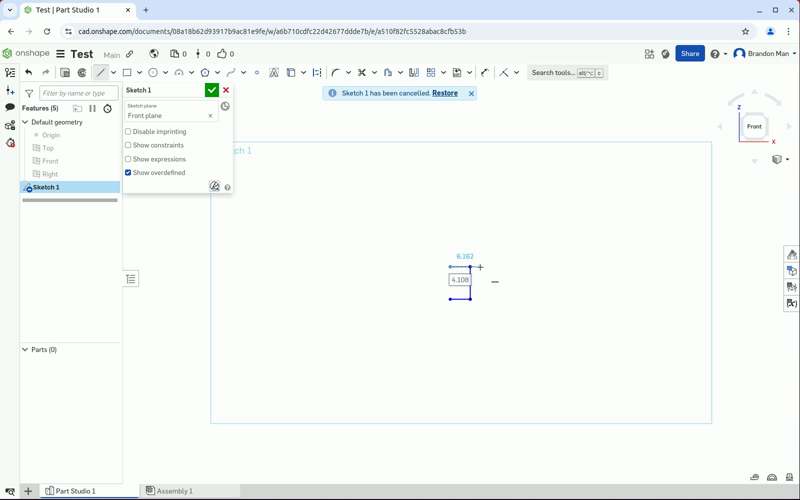
mouse_move(450, 299)
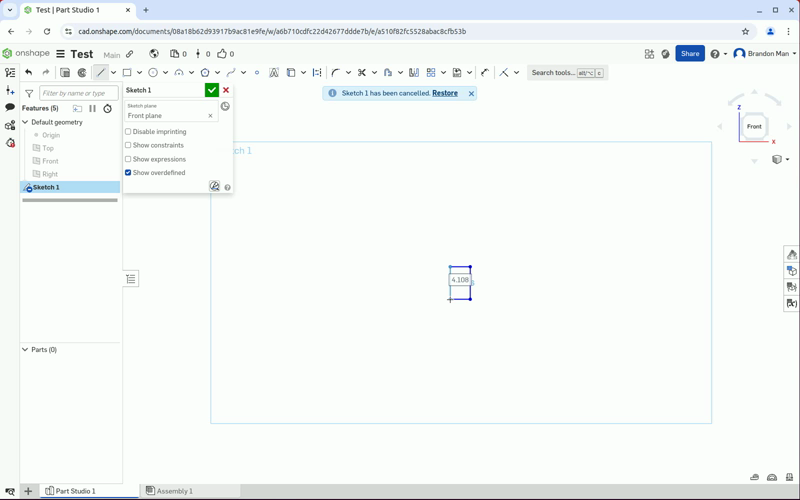
key_up(shift)
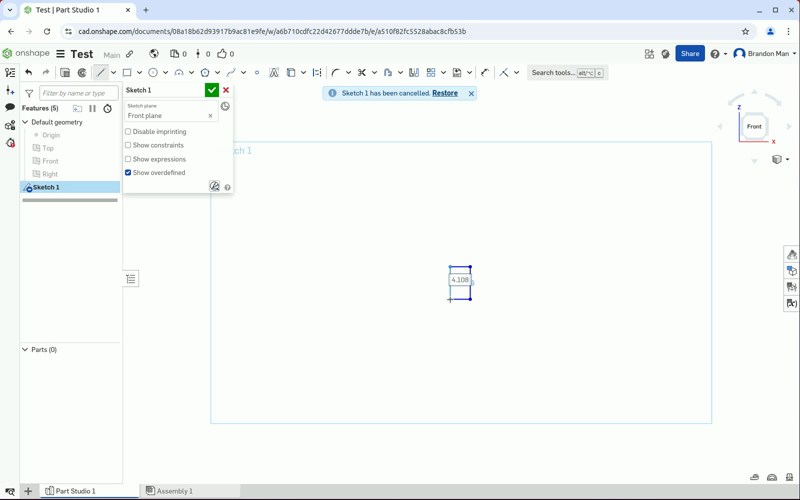
click(450, 299)
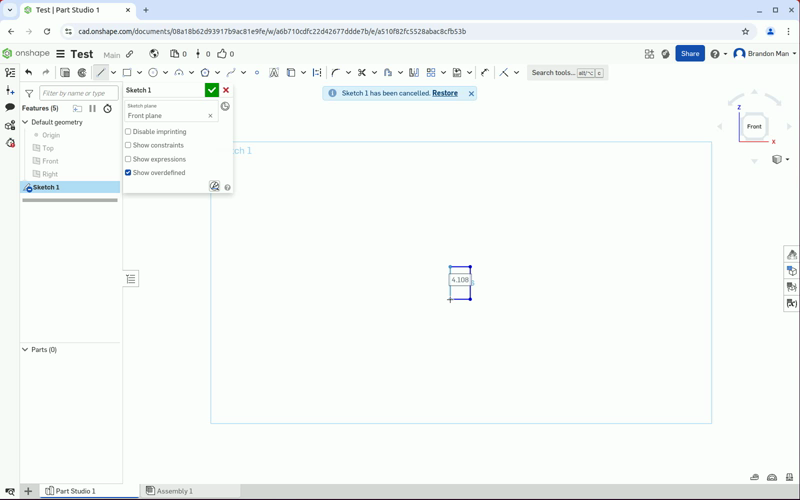
key(esc)
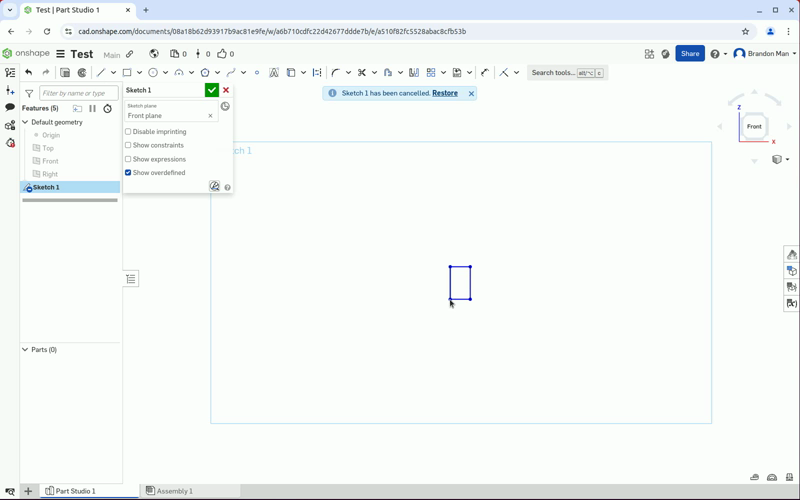
key(c)
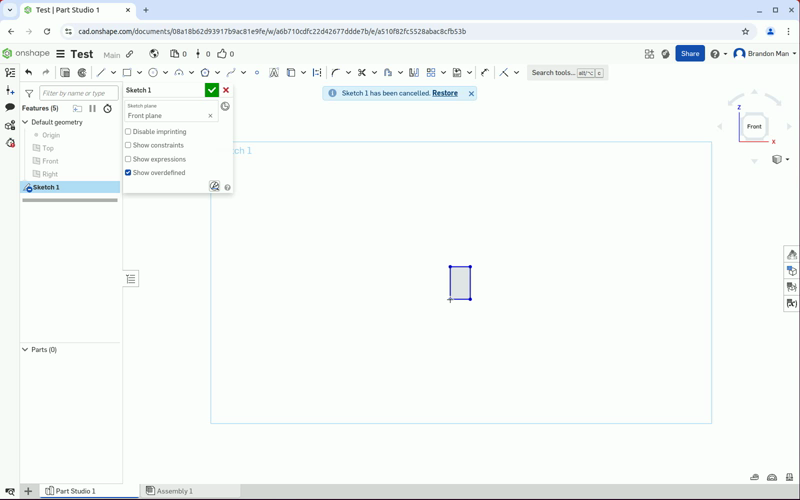
key_down(shift)
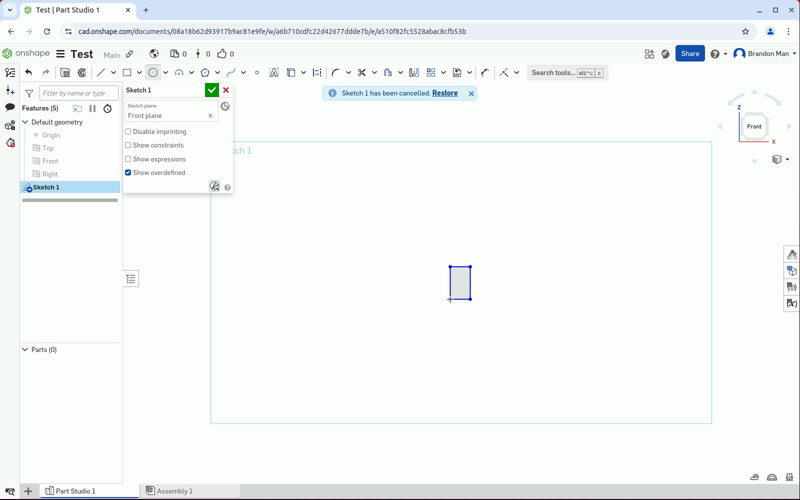
mouse_move(458, 294)
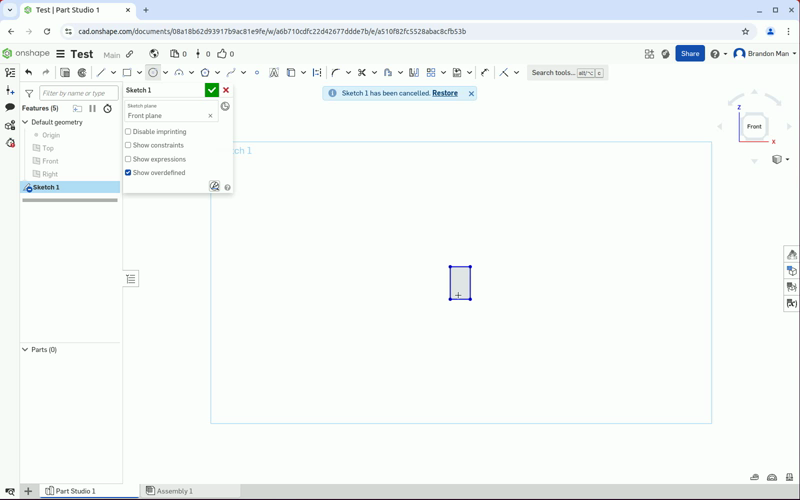
click(458, 294)
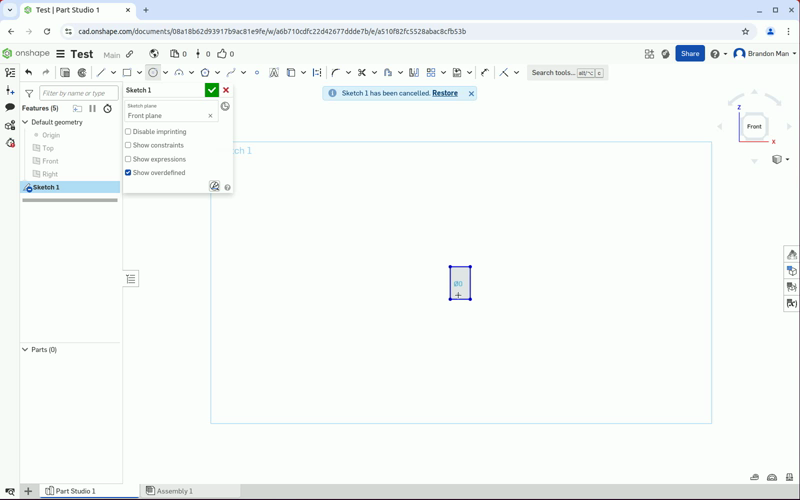
key_up(shift)
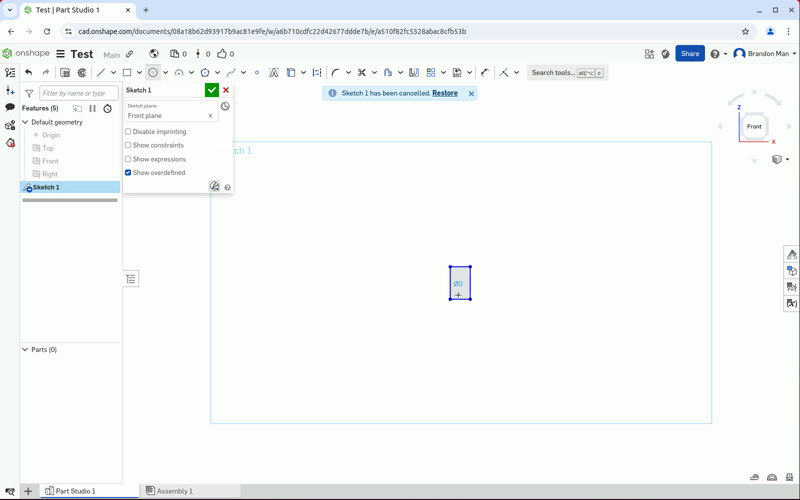
mouse_move(460, 294)
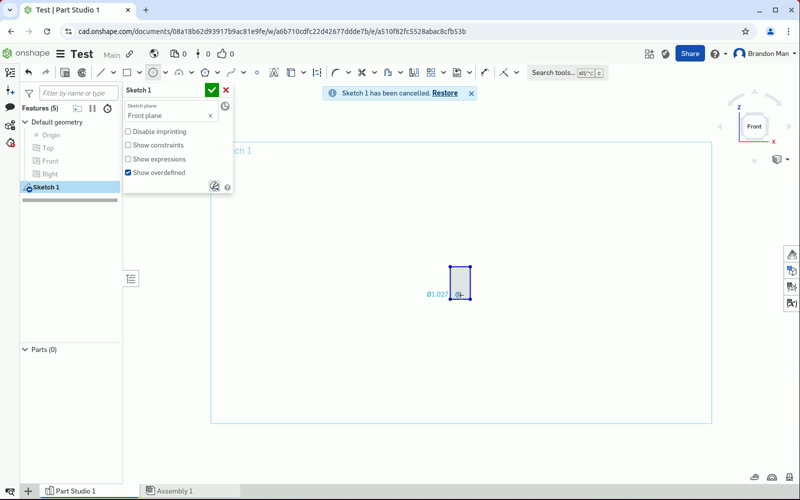
scroll(6)
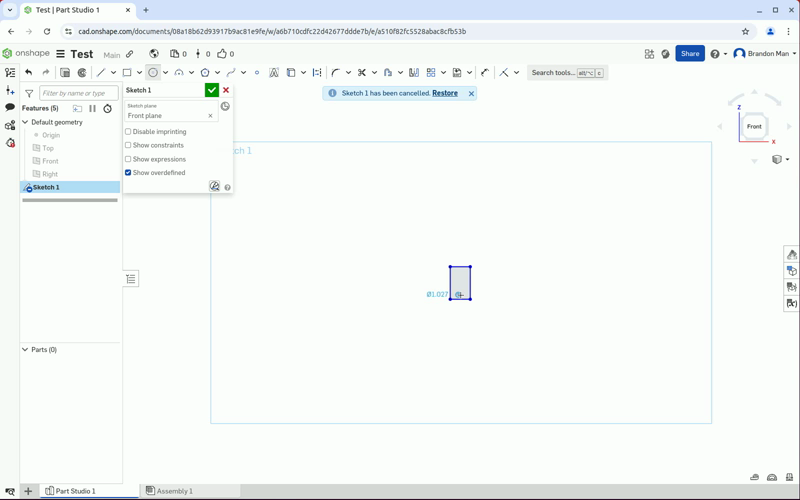
scroll(6)
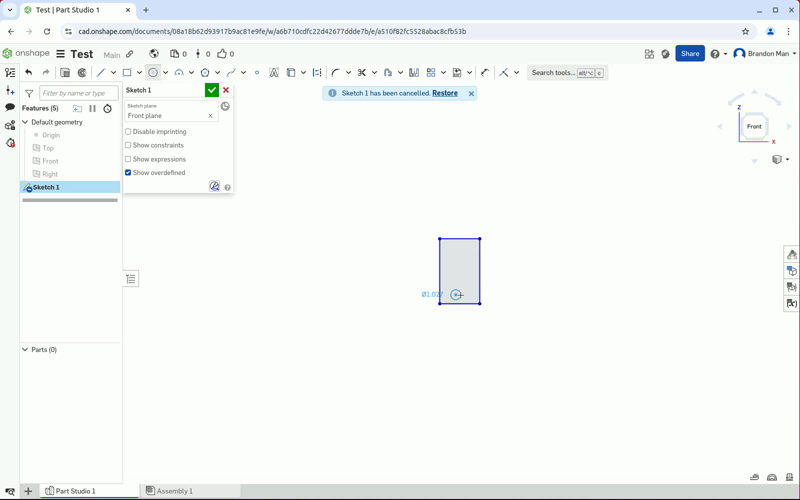
scroll(6)
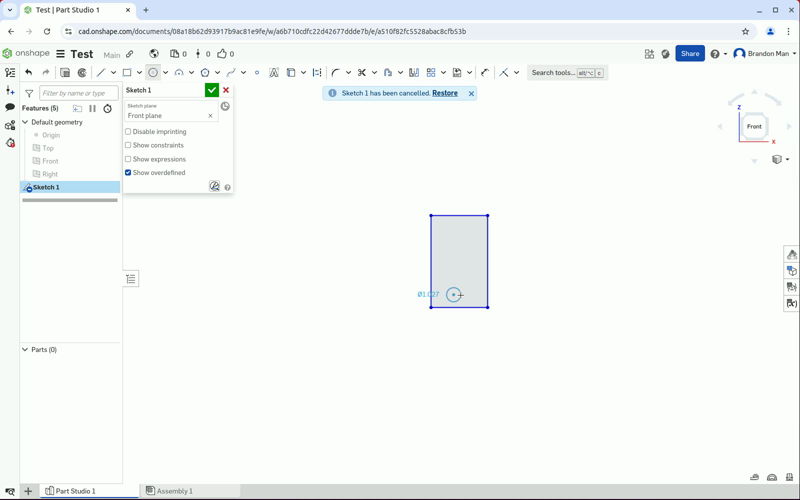
scroll(6)
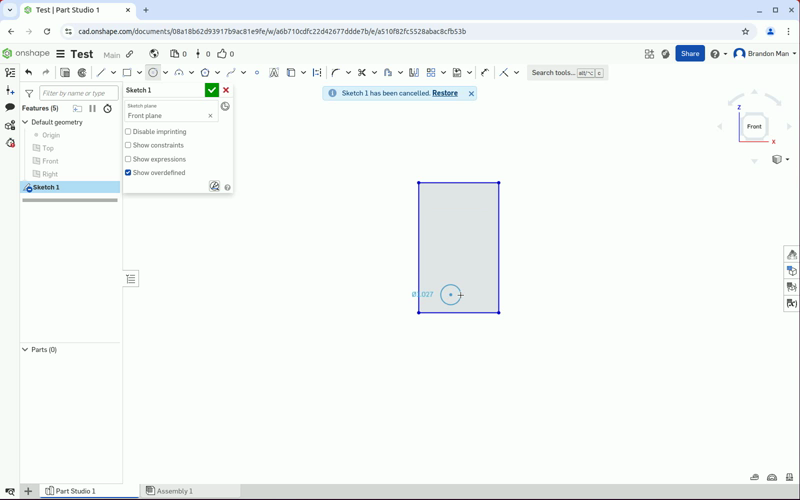
scroll(6)
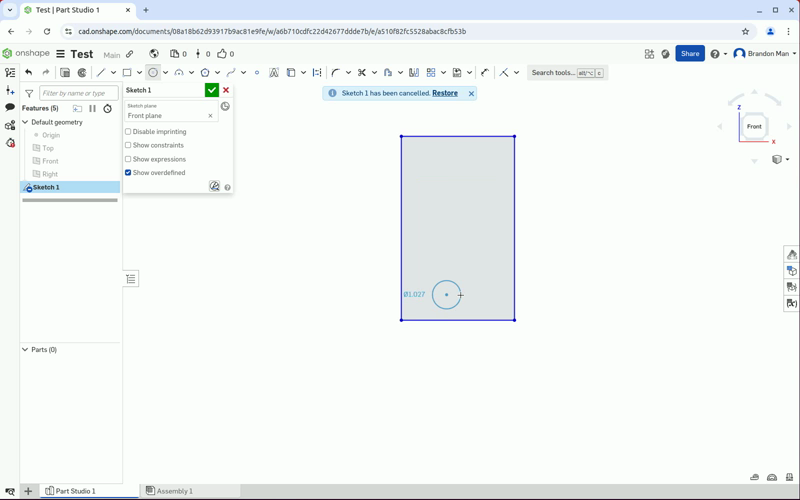
scroll(6)
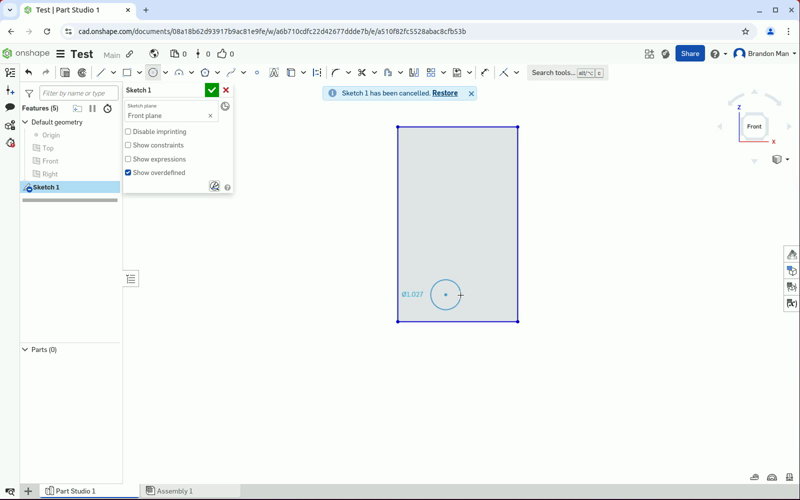
scroll(6)
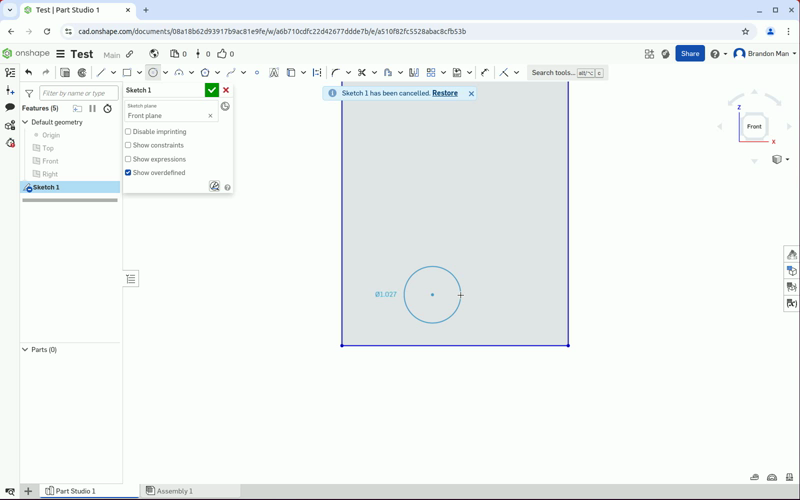
click(460, 294)
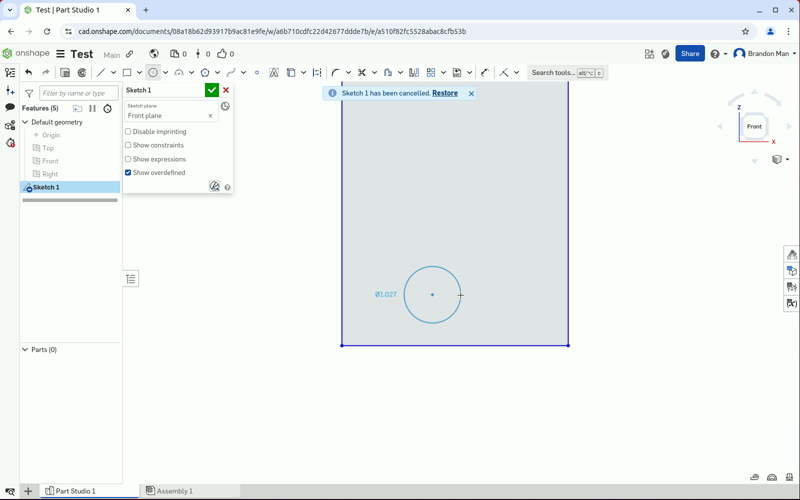
scroll(-6)
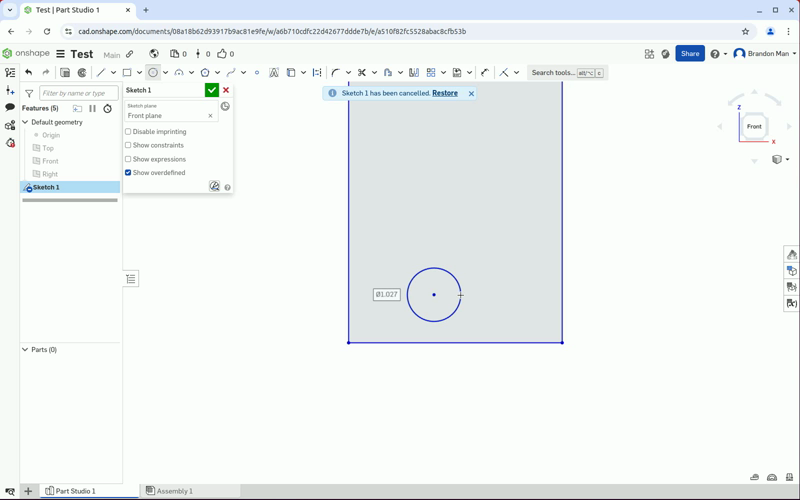
scroll(-6)
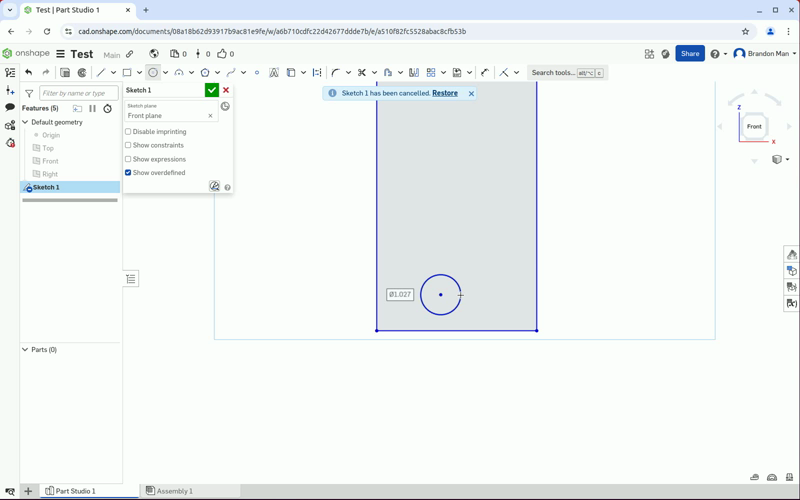
scroll(-6)
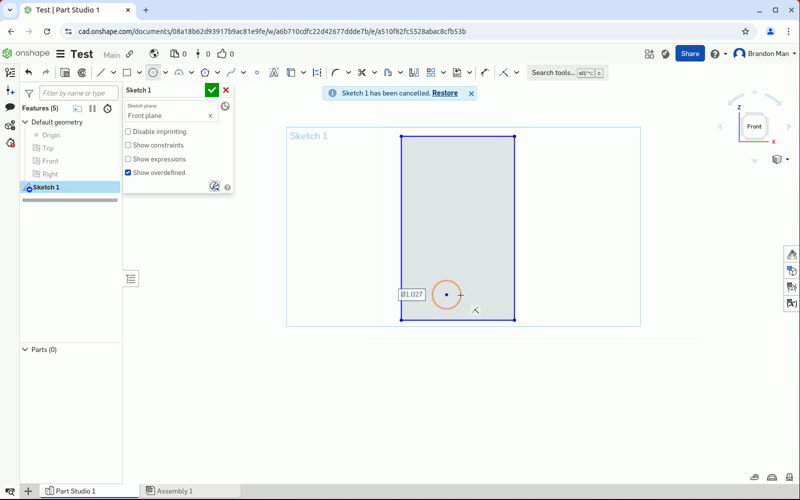
scroll(-6)
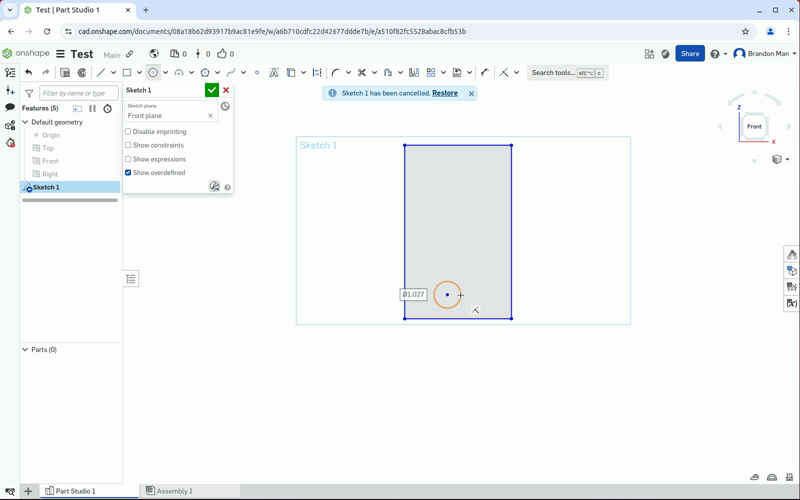
scroll(-6)
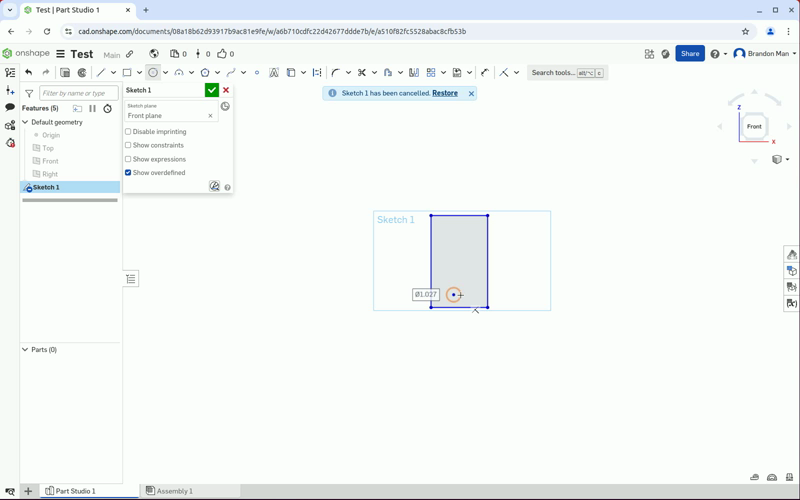
scroll(-6)
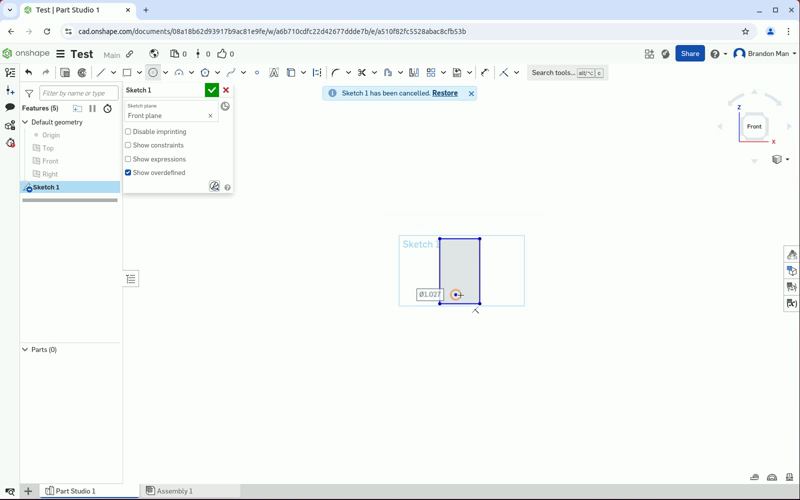
scroll(-6)
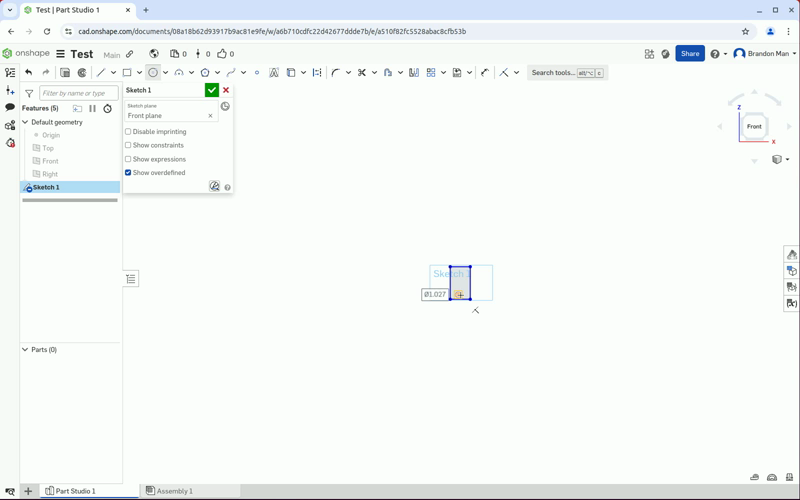
key(esc)
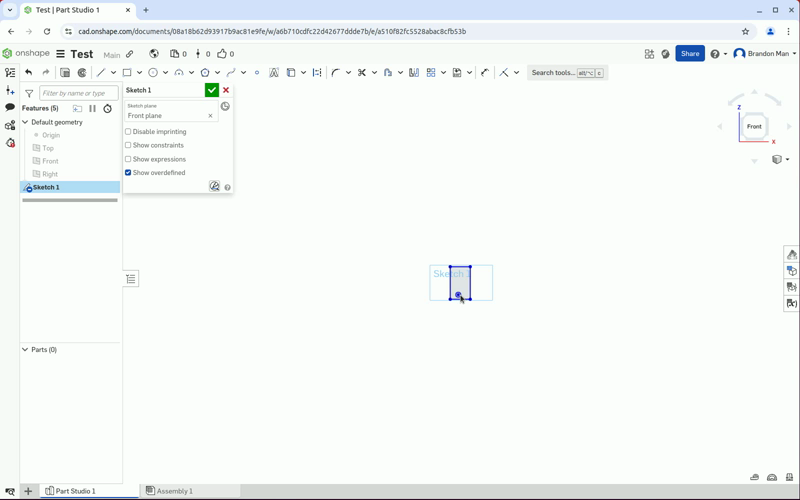
key(c)
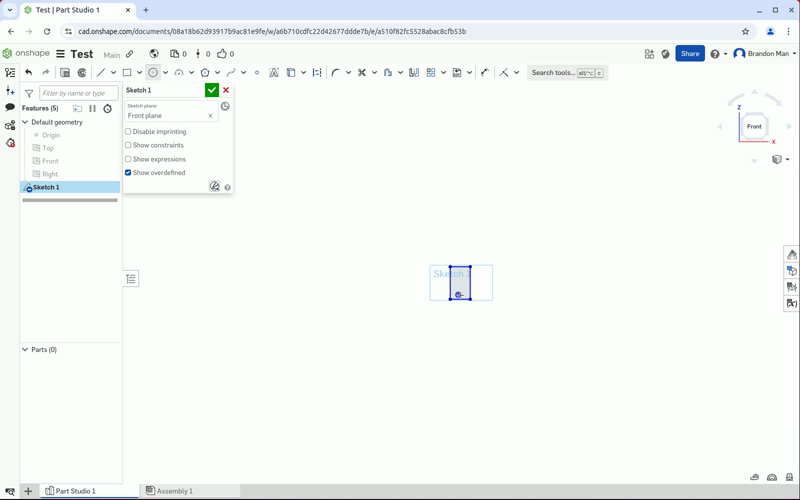
key_down(shift)
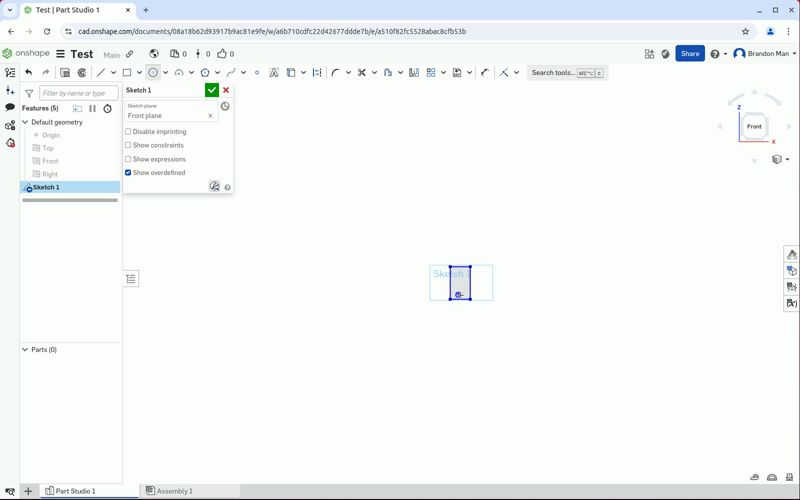
mouse_move(458, 271)
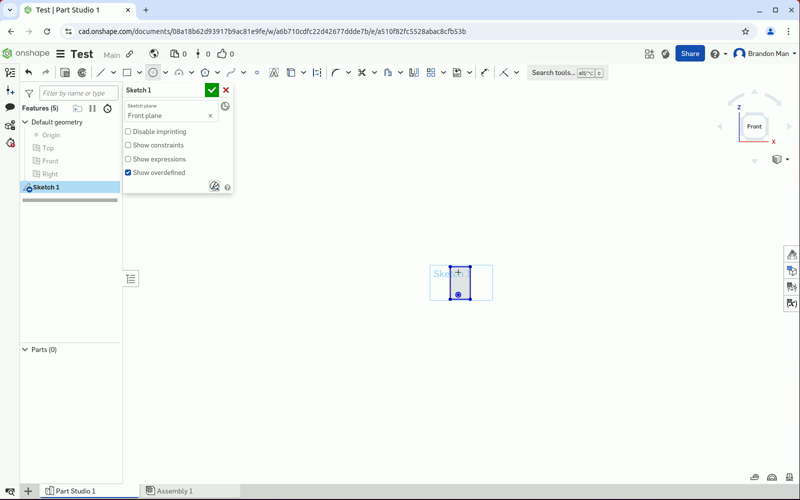
click(458, 271)
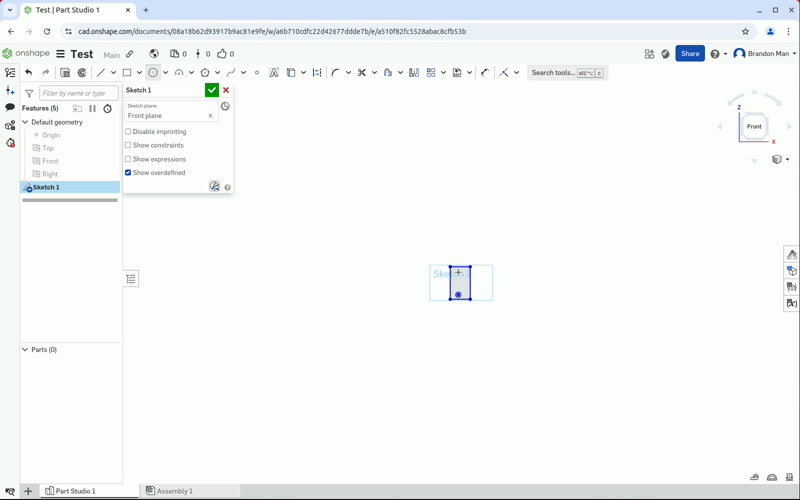
key_up(shift)
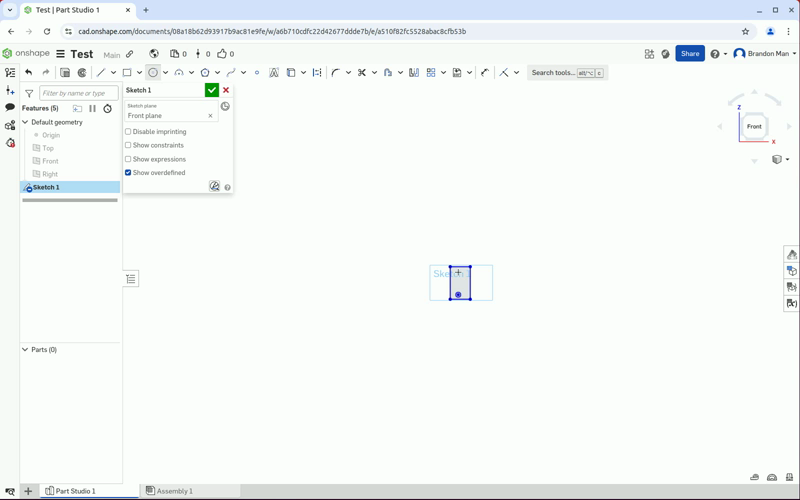
mouse_move(460, 271)
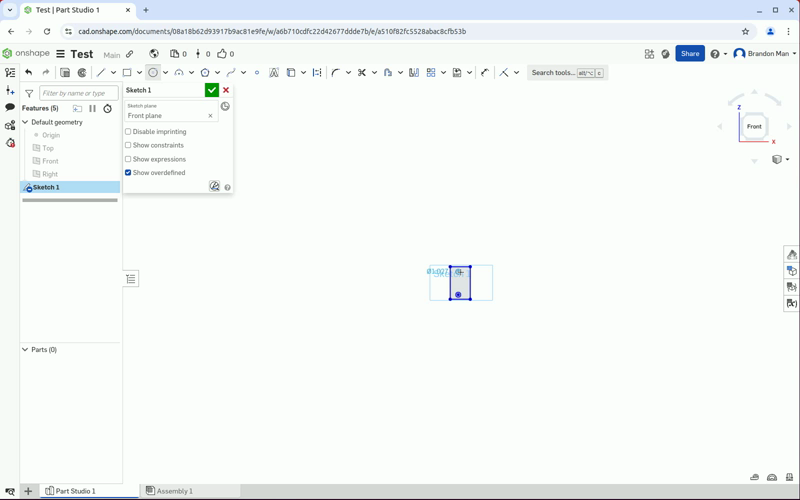
scroll(6)
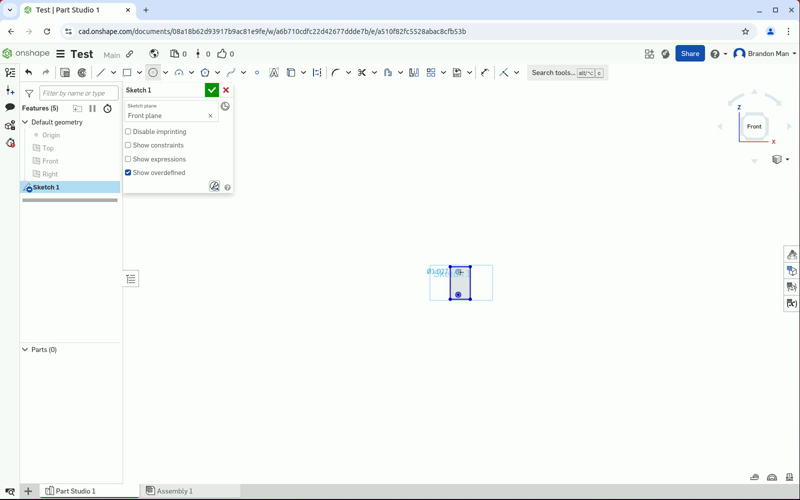
scroll(6)
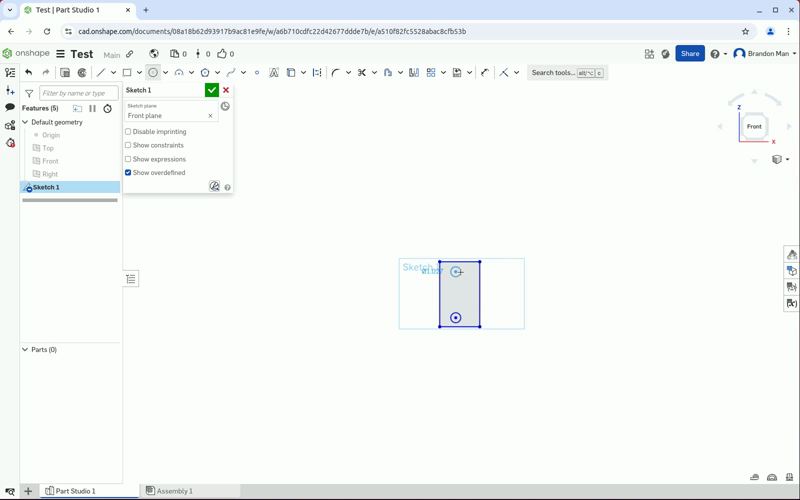
scroll(6)
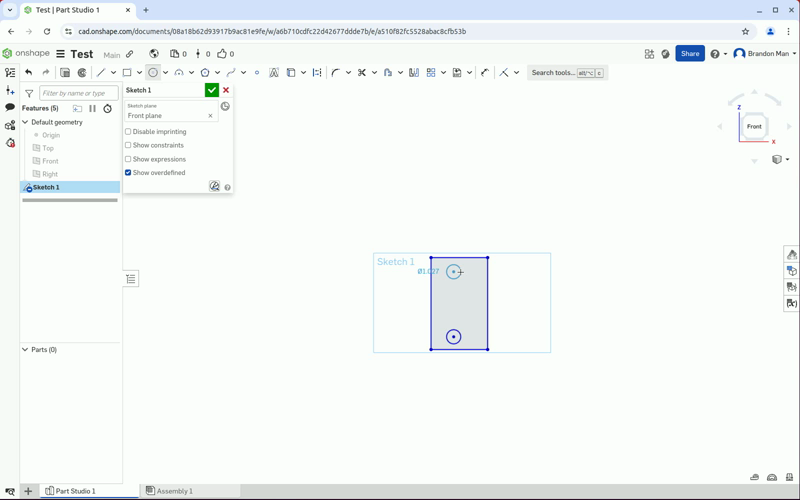
scroll(6)
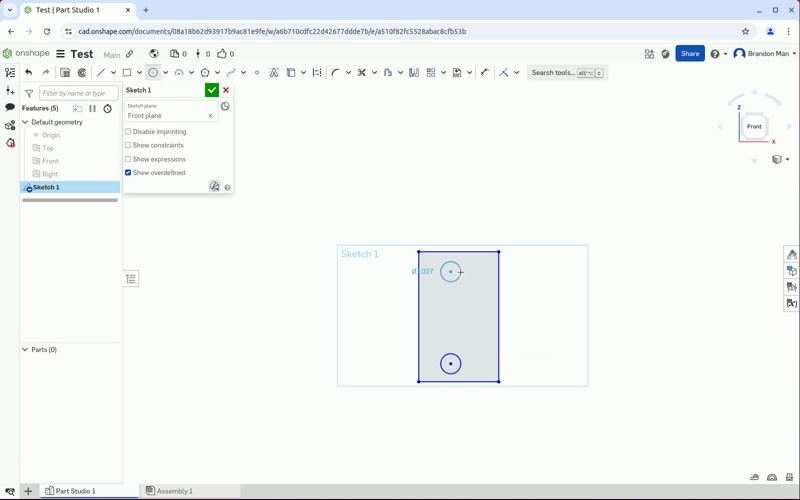
scroll(6)
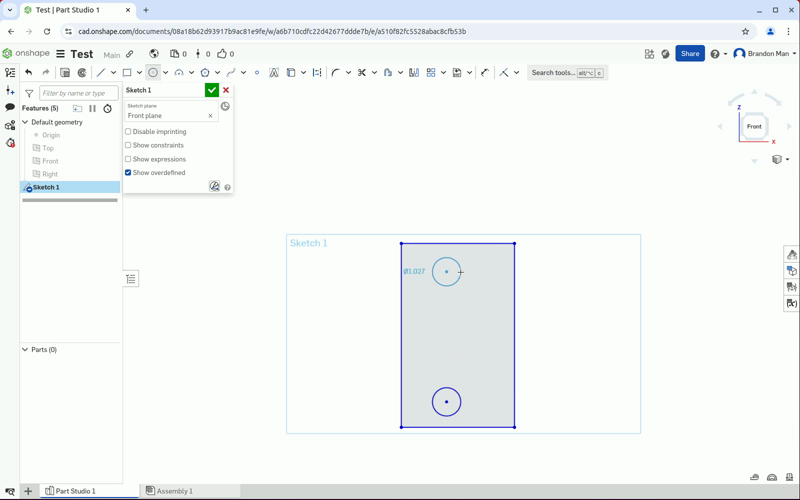
scroll(6)
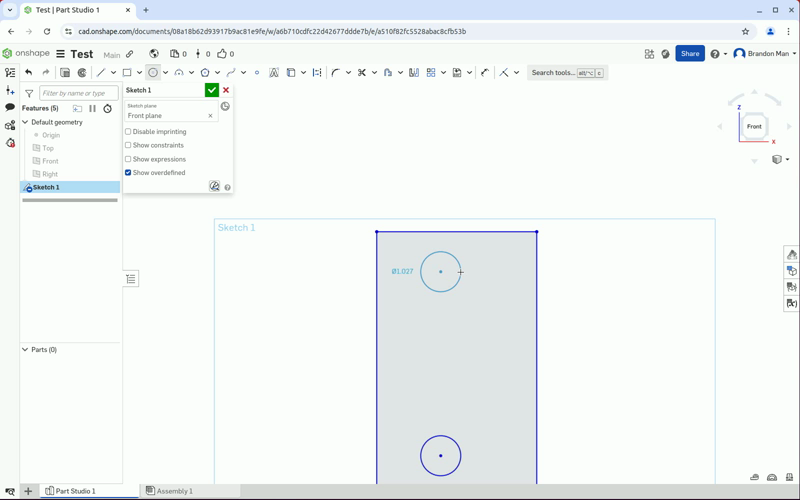
scroll(6)
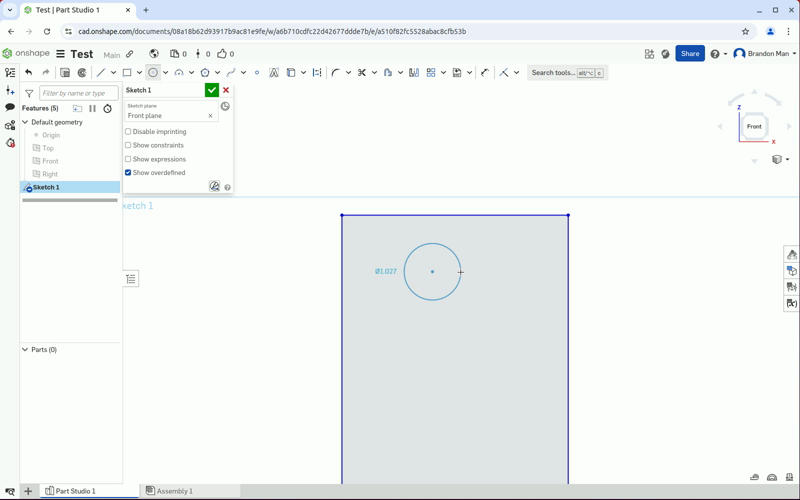
click(460, 271)
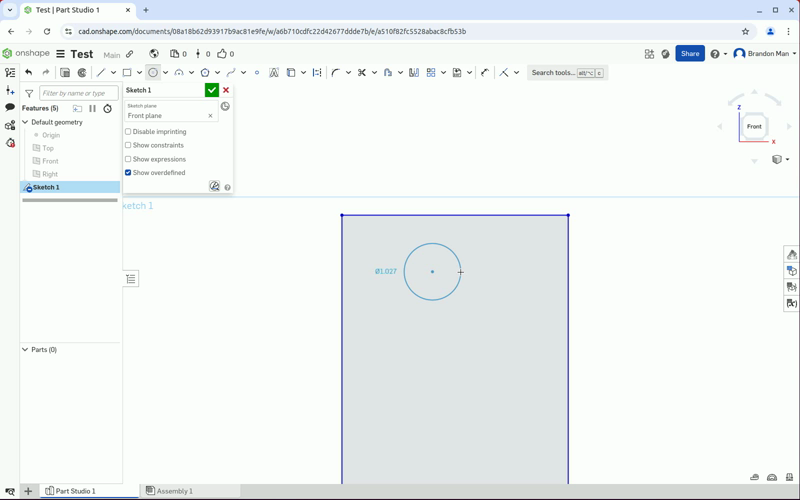
scroll(-6)
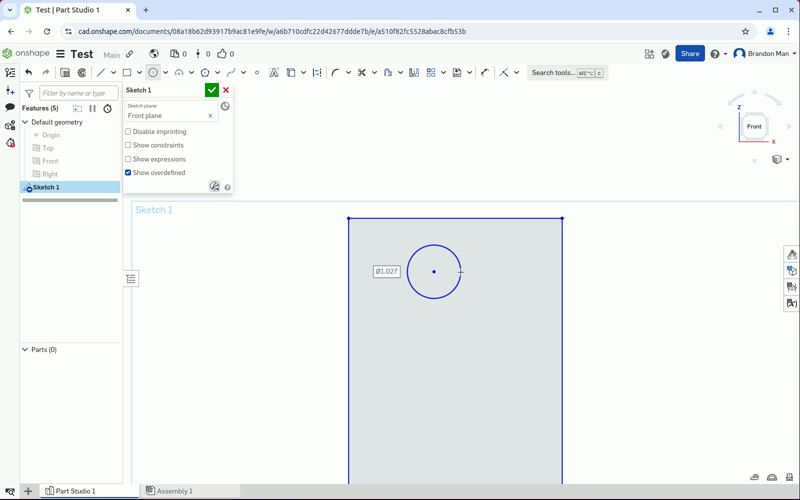
scroll(-6)
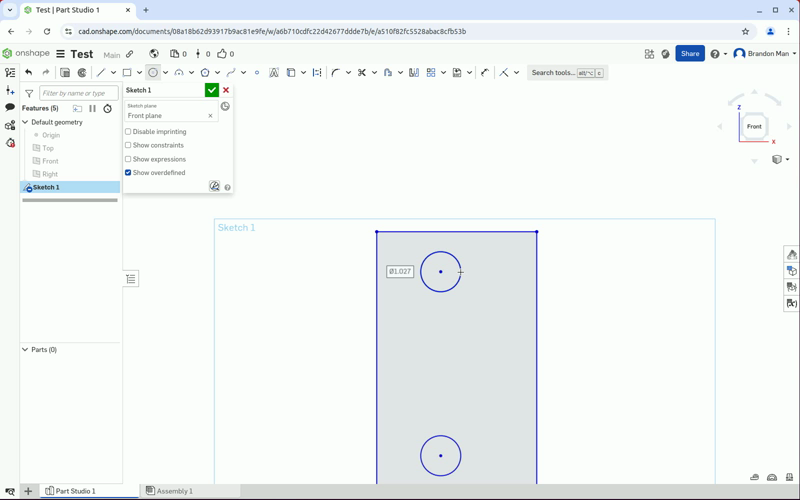
scroll(-6)
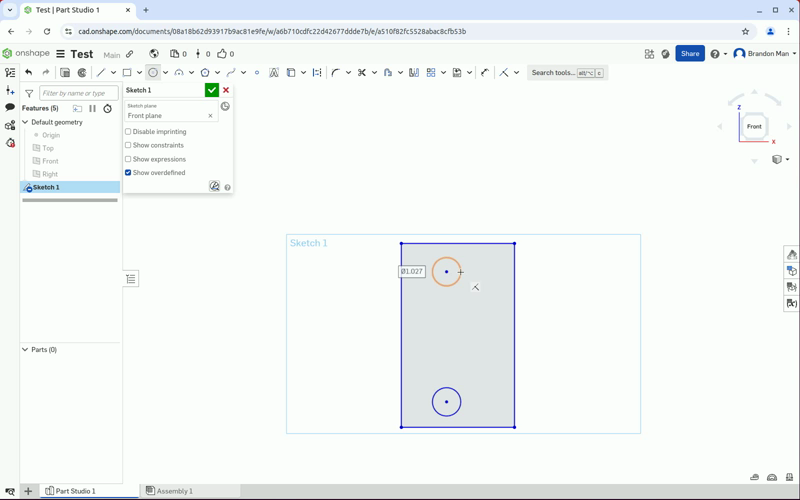
scroll(-6)
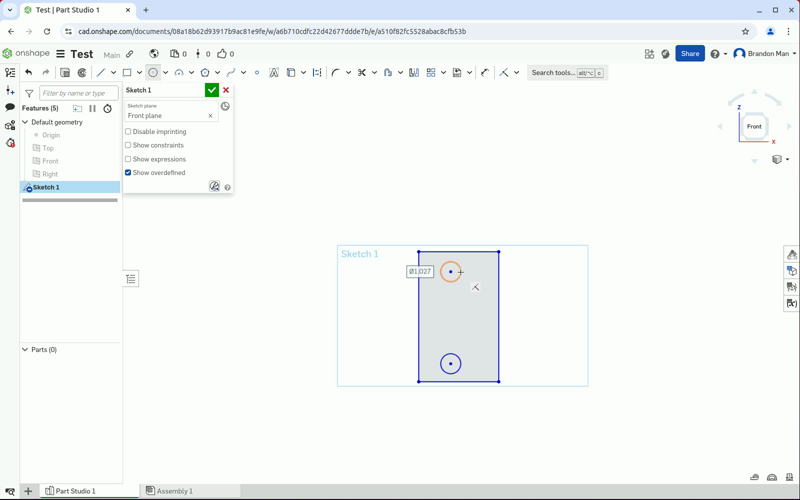
scroll(-6)
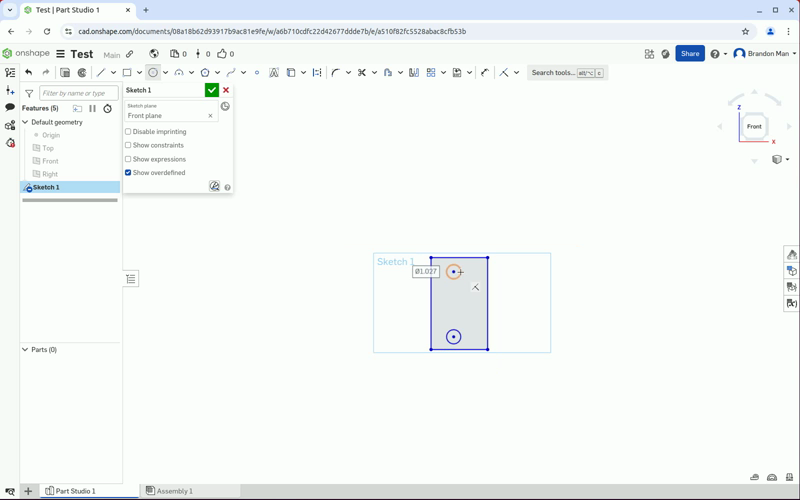
scroll(-6)
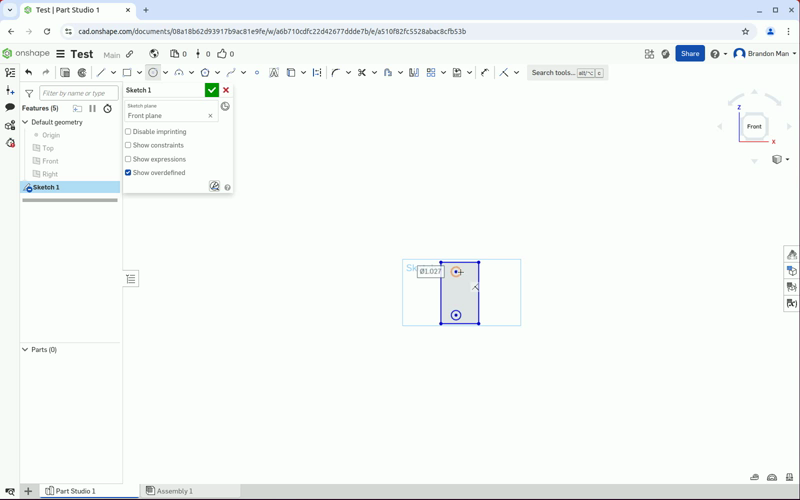
scroll(-6)
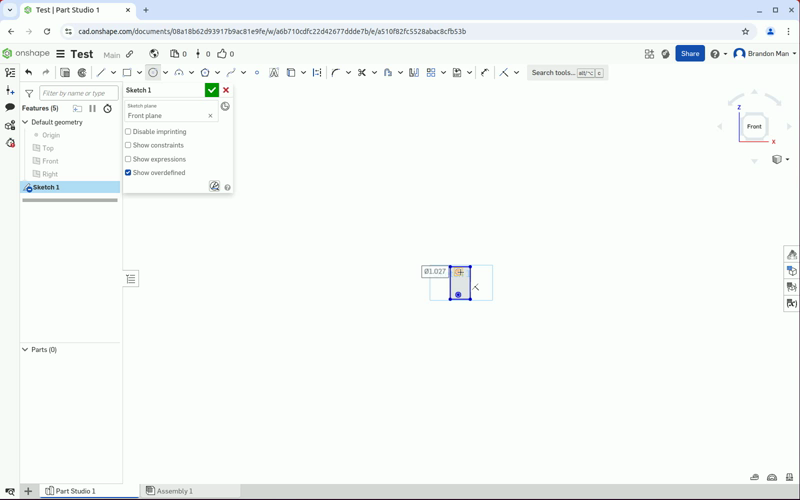
key(esc)
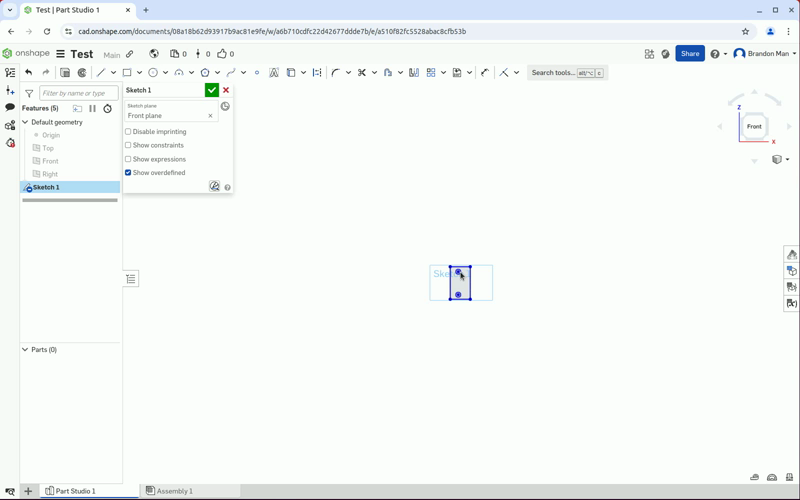
mouse_move(467, 280)
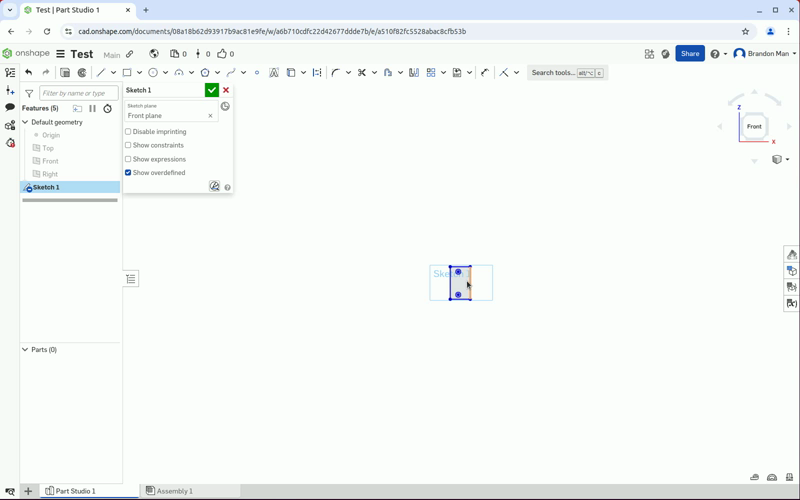
scroll(6)
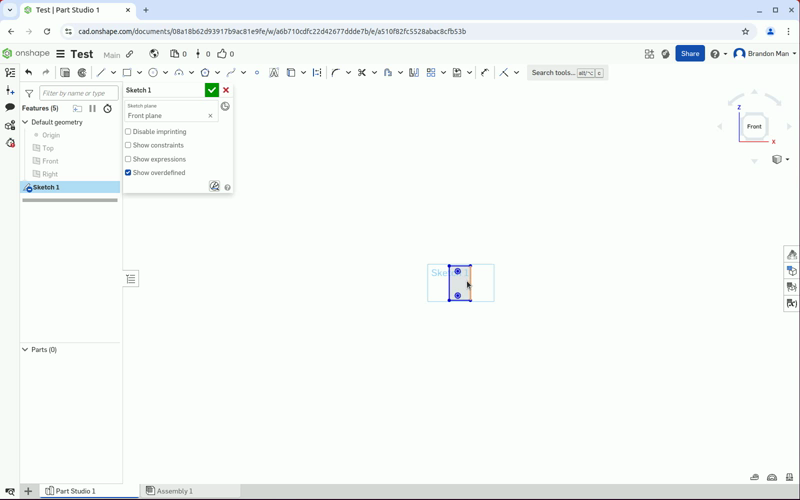
scroll(6)
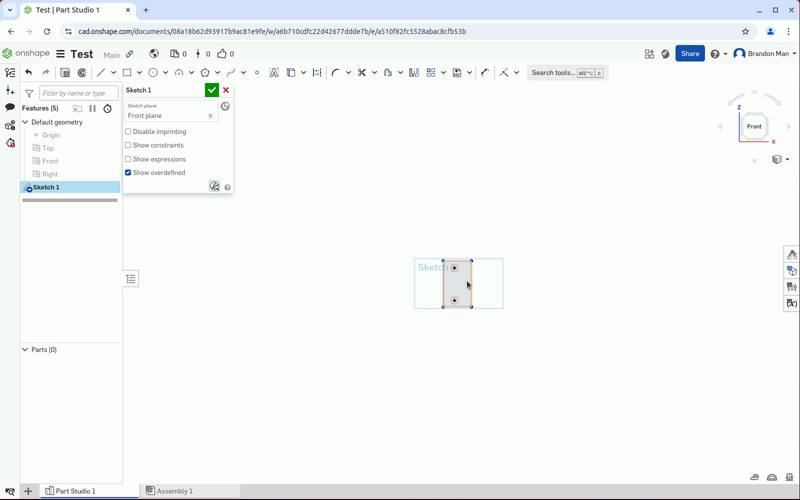
scroll(6)
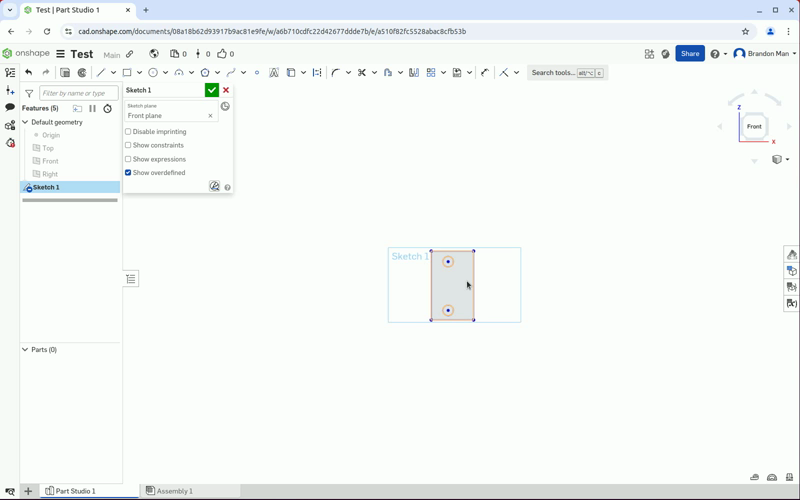
scroll(6)
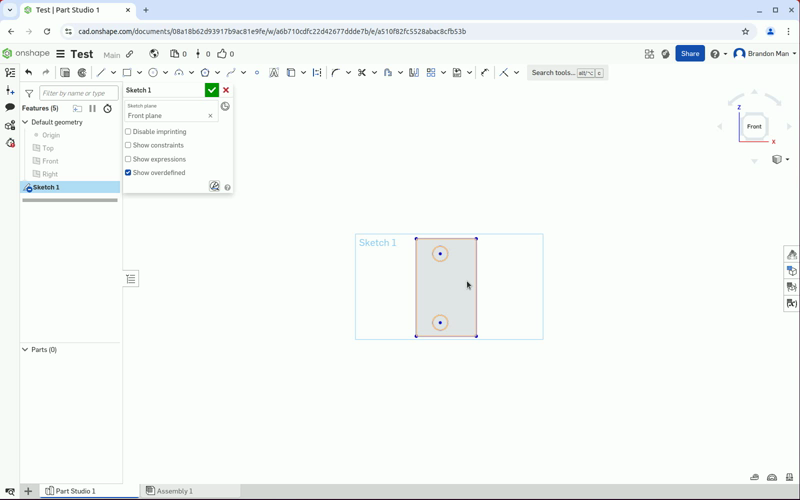
scroll(6)
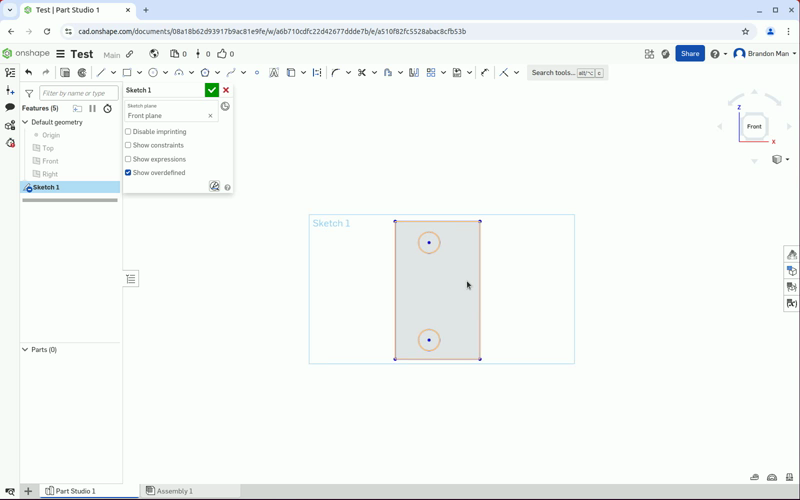
scroll(6)
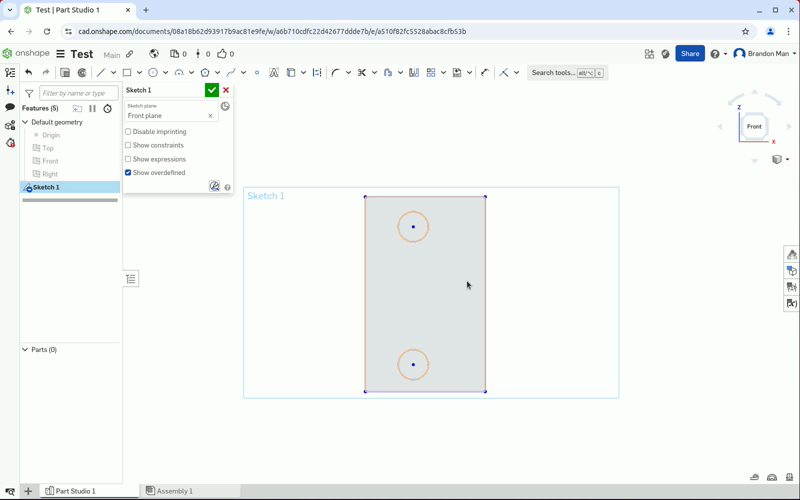
scroll(6)
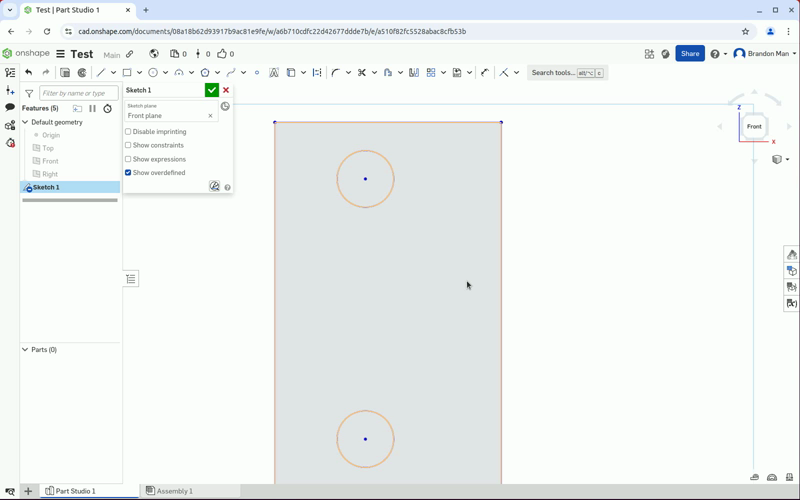
click(467, 280)
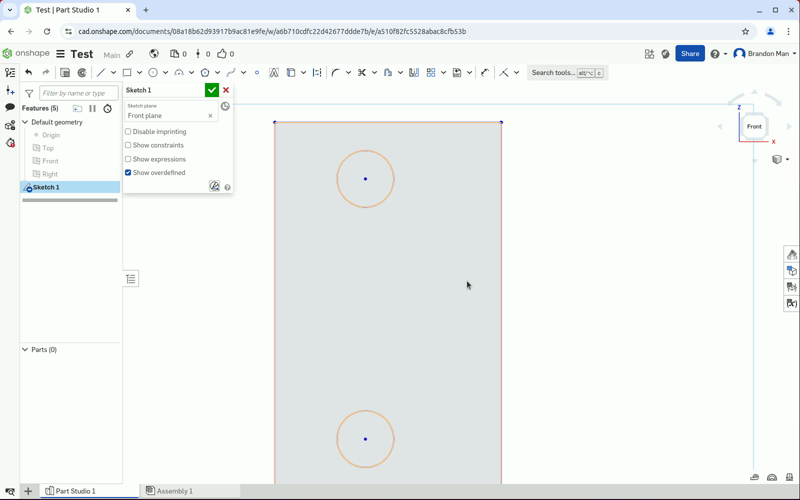
scroll(-6)
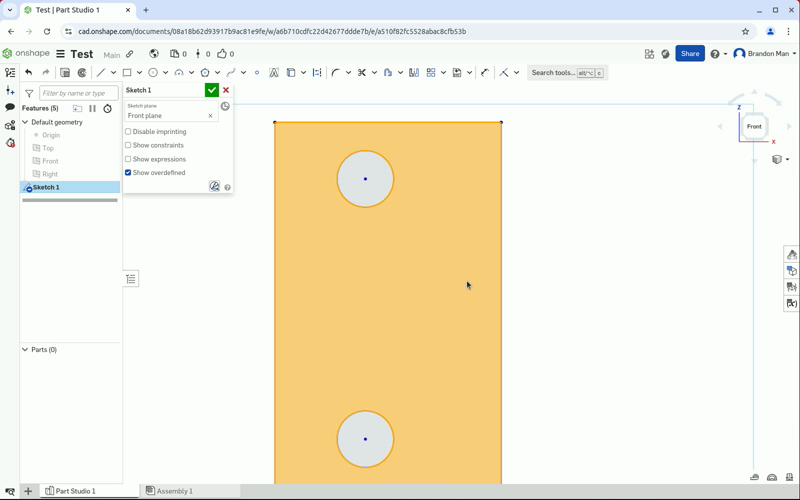
scroll(-6)
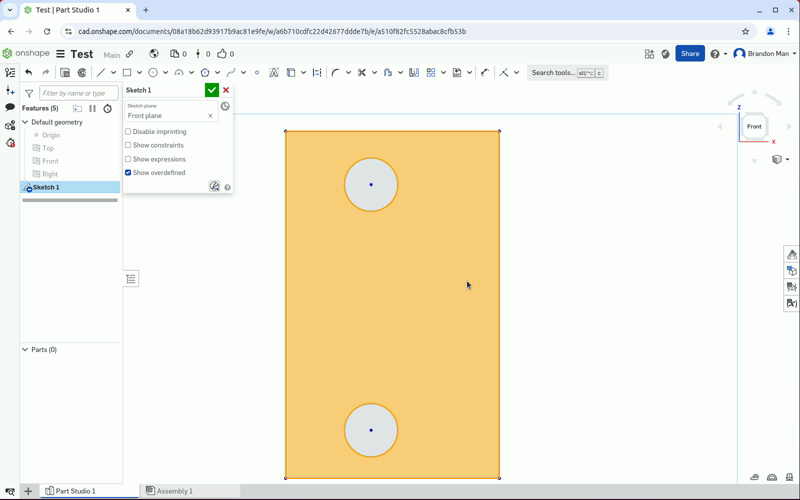
scroll(-6)
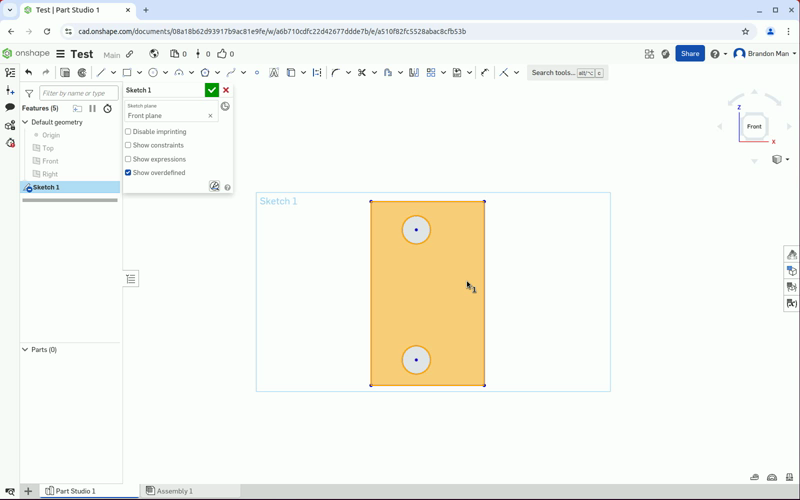
scroll(-6)
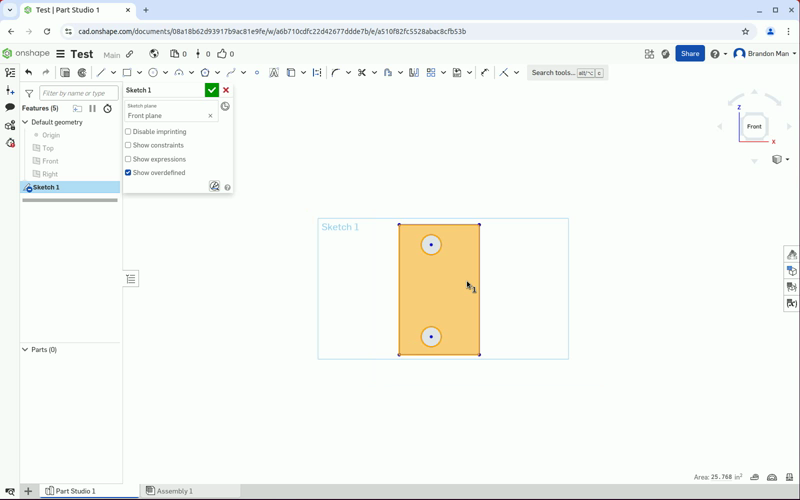
scroll(-6)
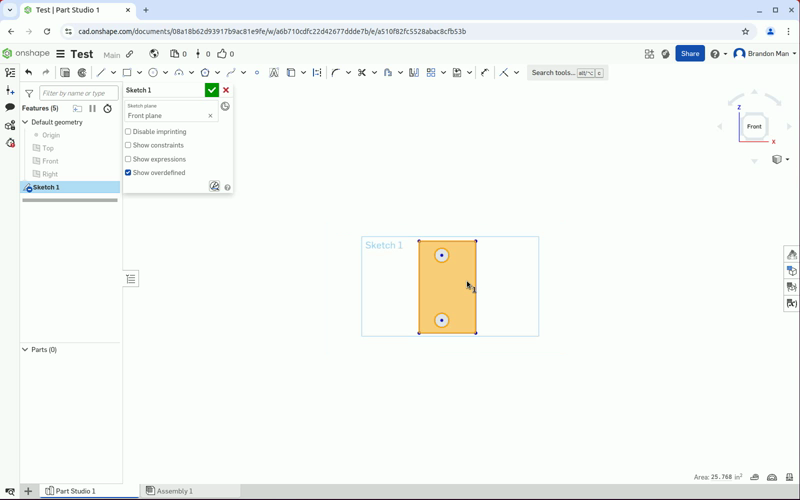
scroll(-6)
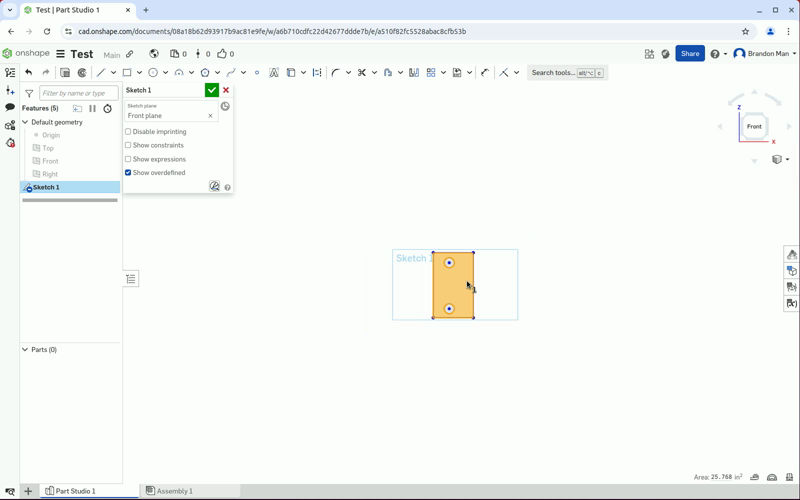
scroll(-6)
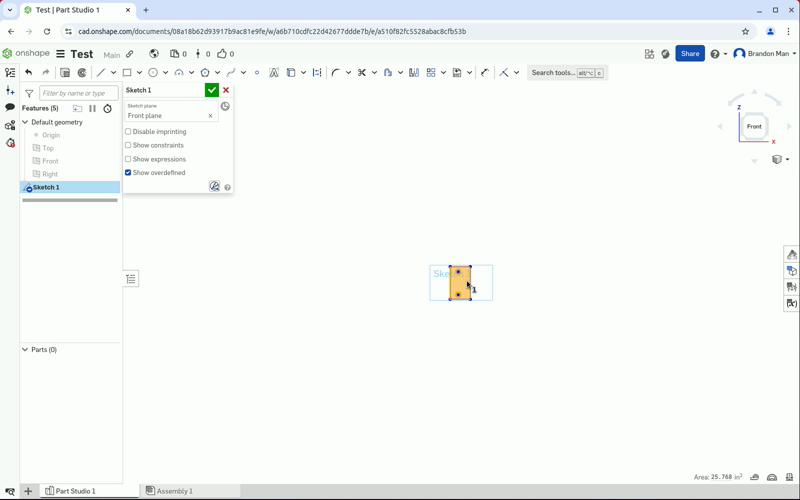
mouse_move(73, 352)
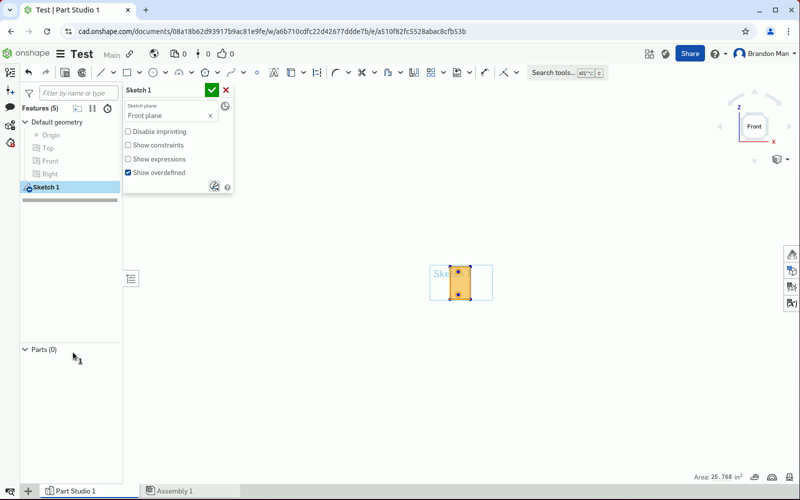
key(shift+y)
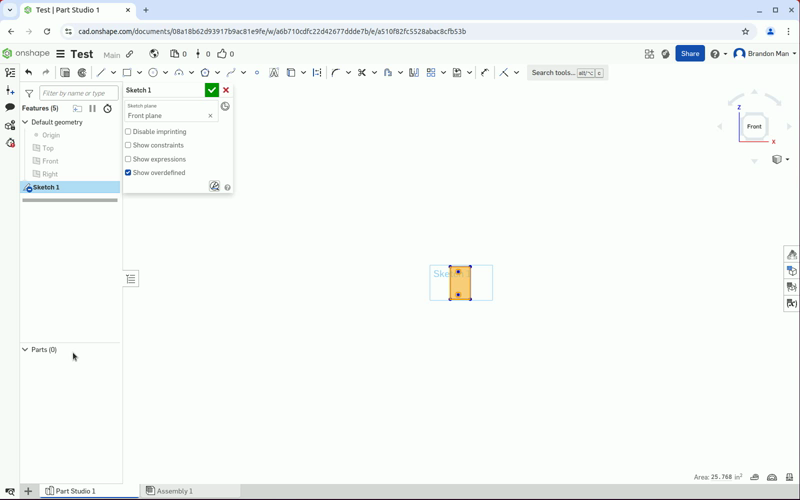
key(shift+e)
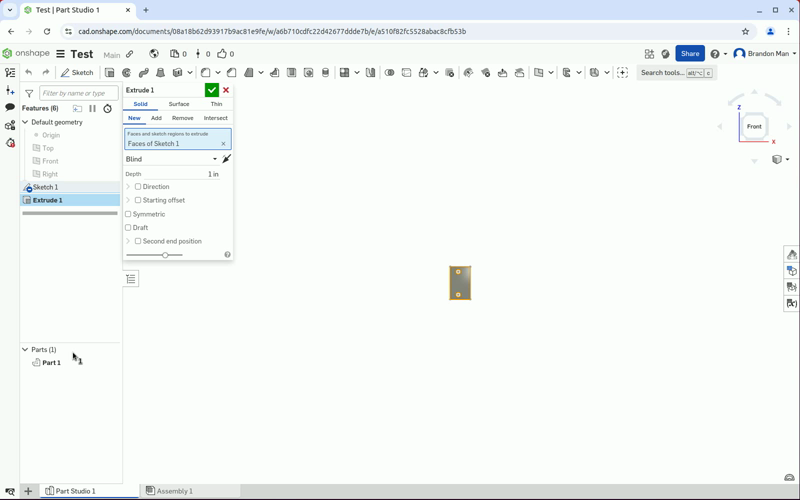
mouse_move(143, 106)
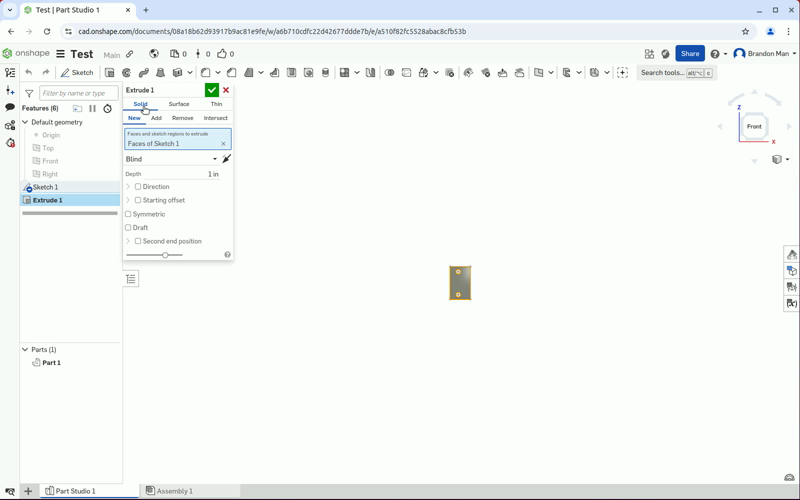
click(143, 106)
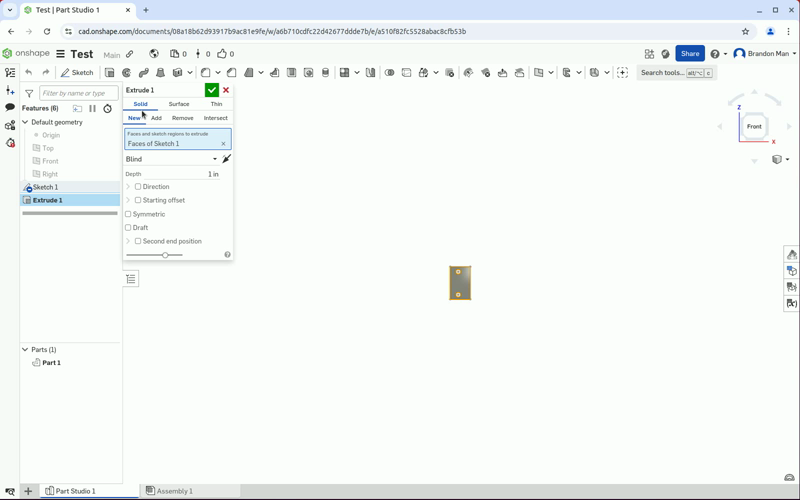
mouse_move(137, 120)
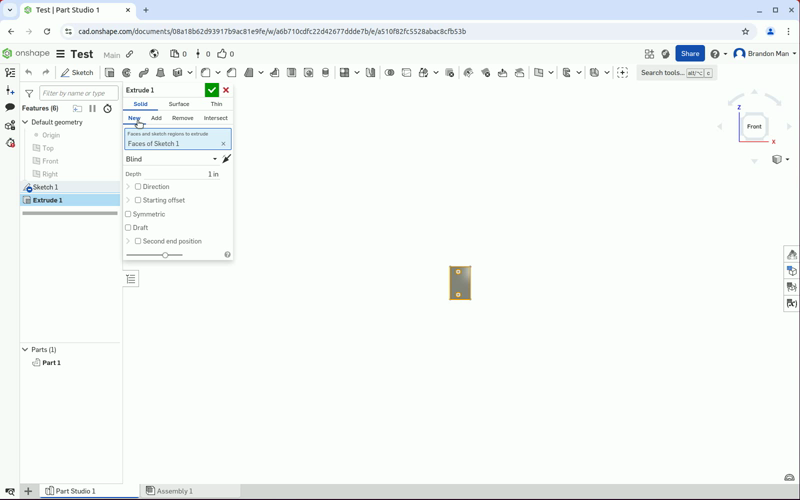
click(137, 120)
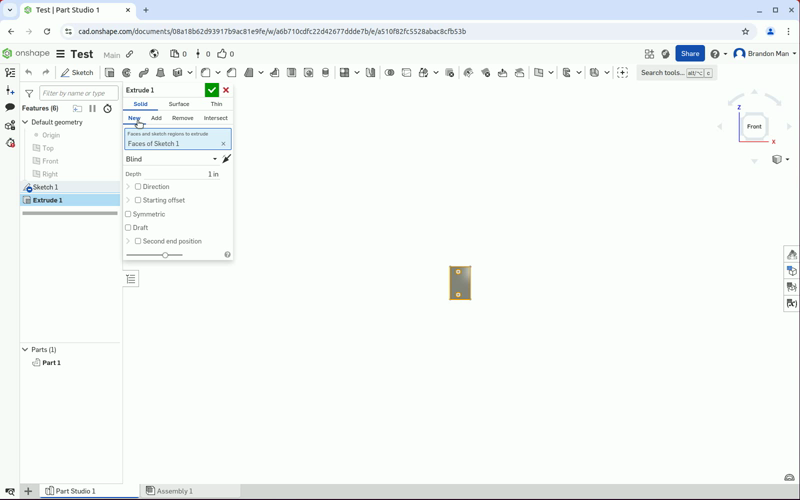
key(tab, 4)
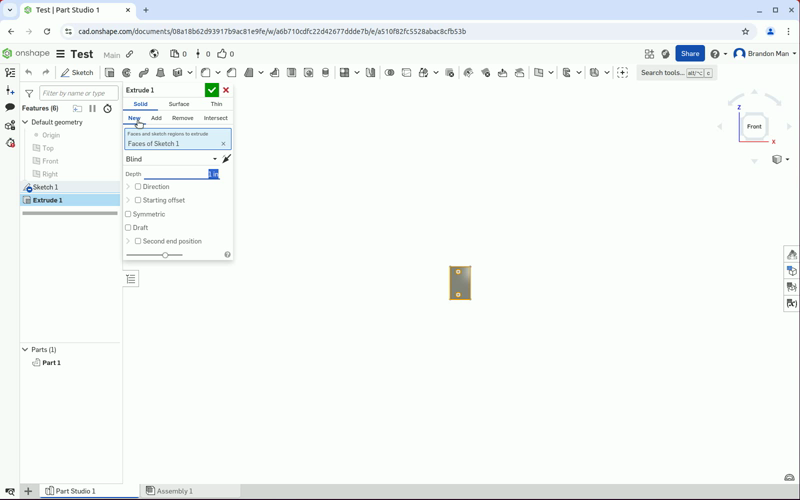
text(0.963)
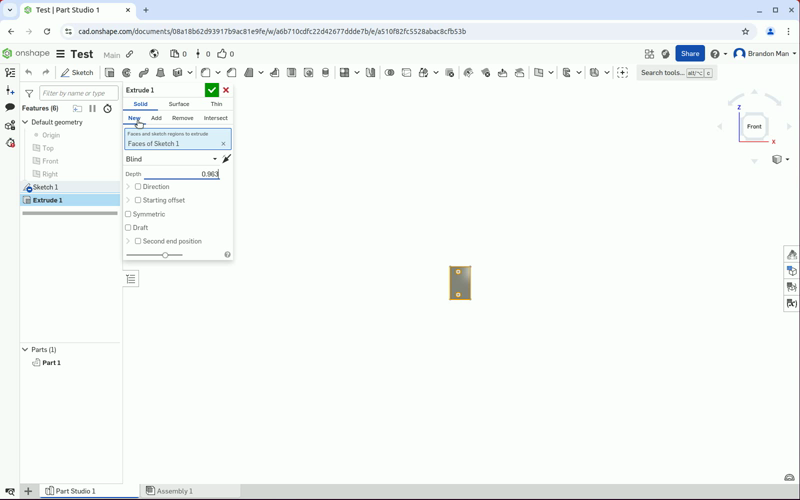
key(enter)
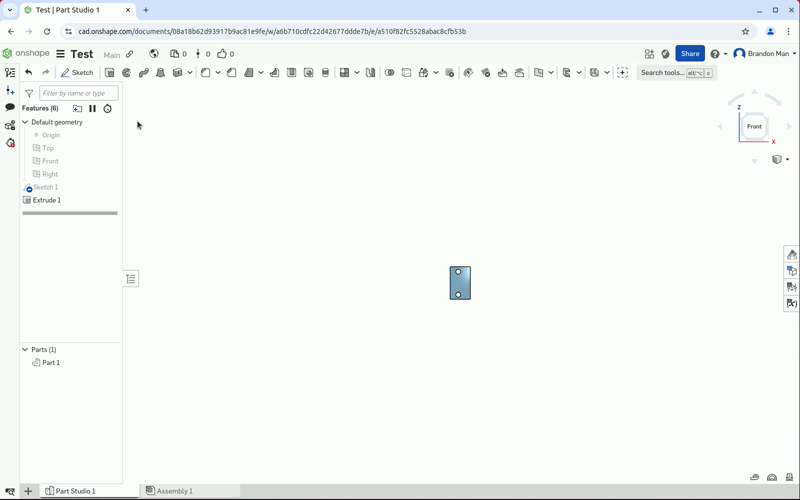
key(shift+h)
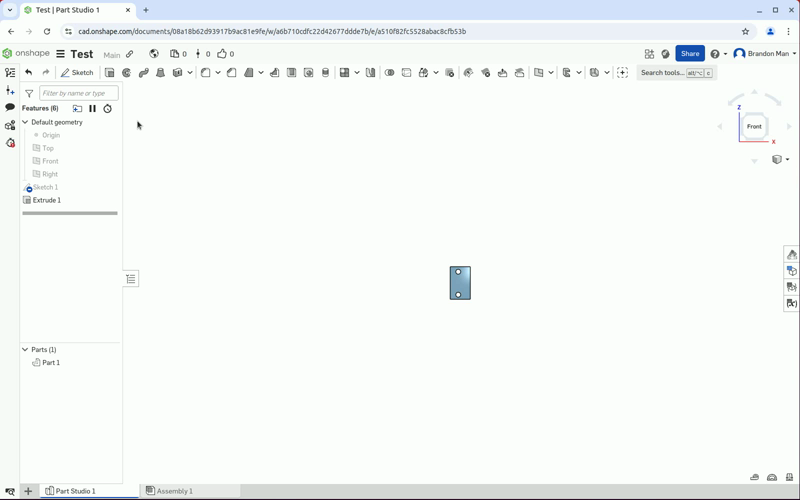
key(shift+h)
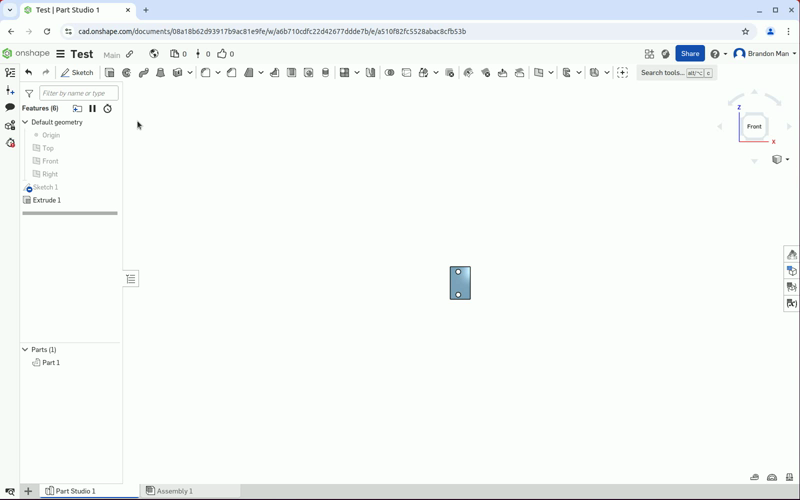
mouse_move(73, 189)
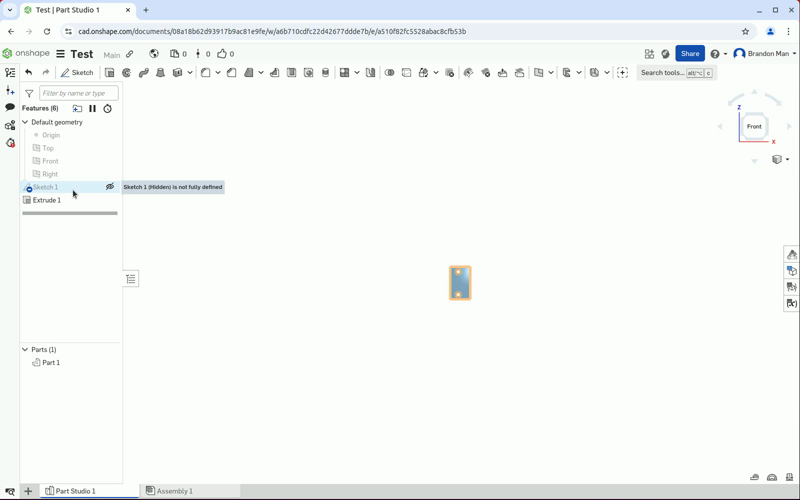
click(73, 189)
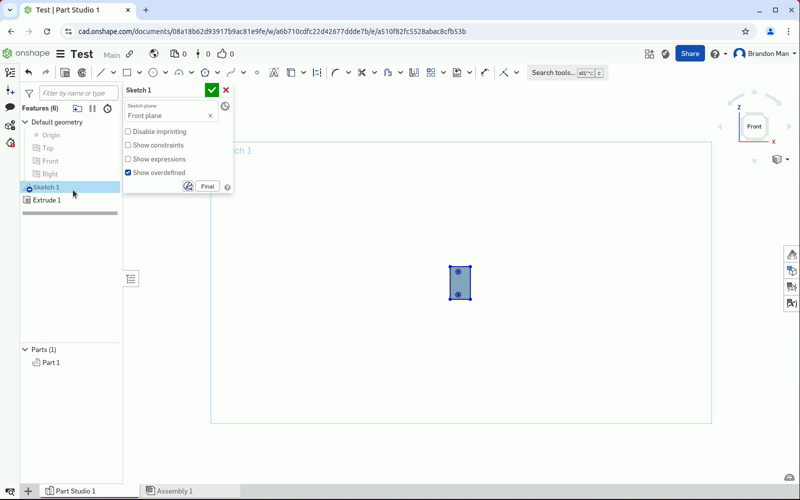
mouse_move(229, 92)
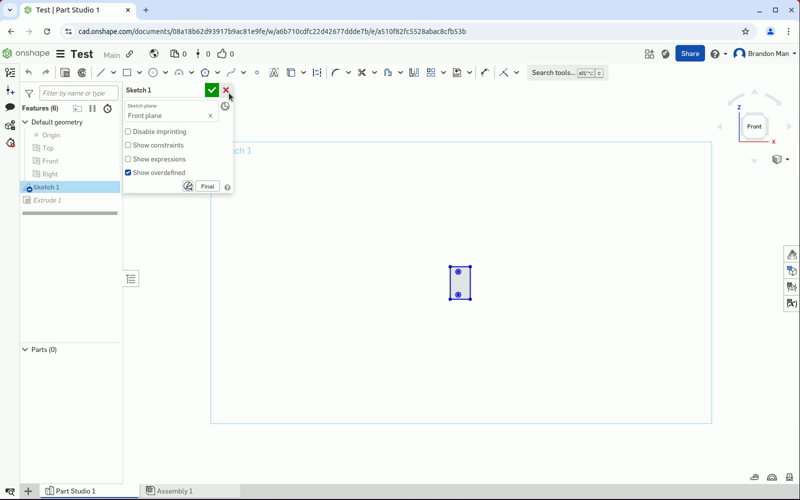
click(229, 92)
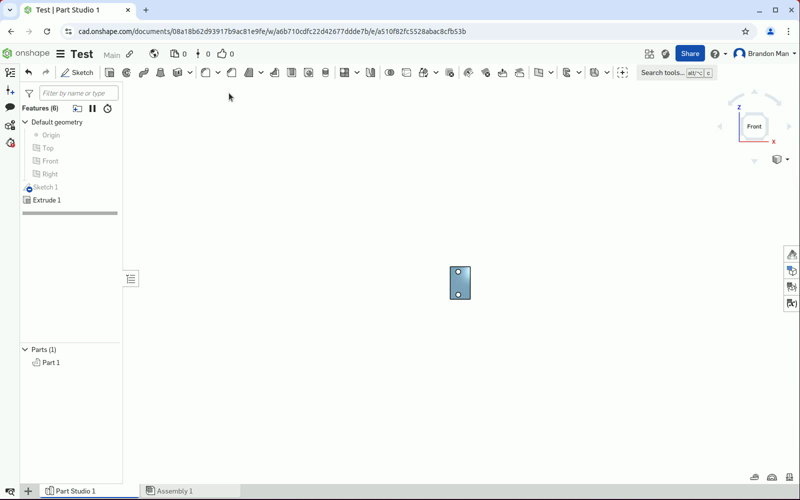
mouse_move(541, 75)
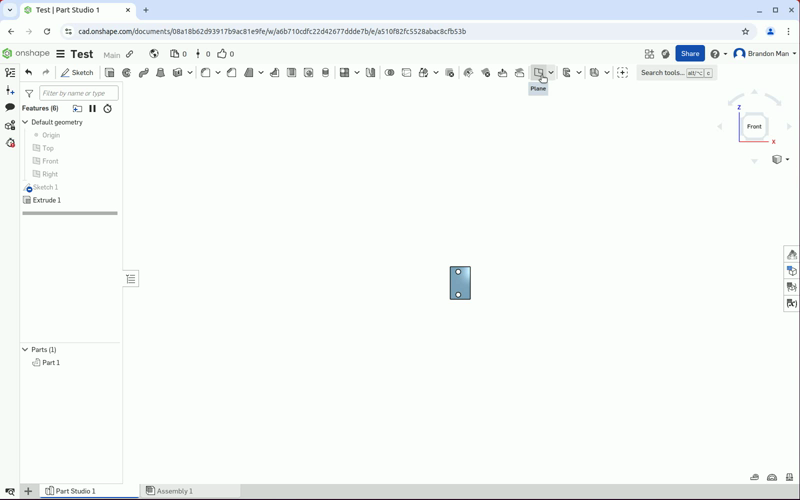
click(541, 75)
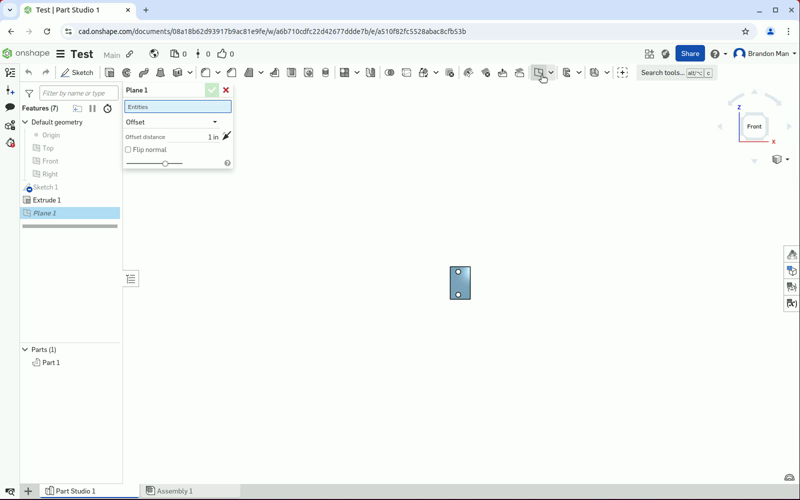
mouse_move(73, 163)
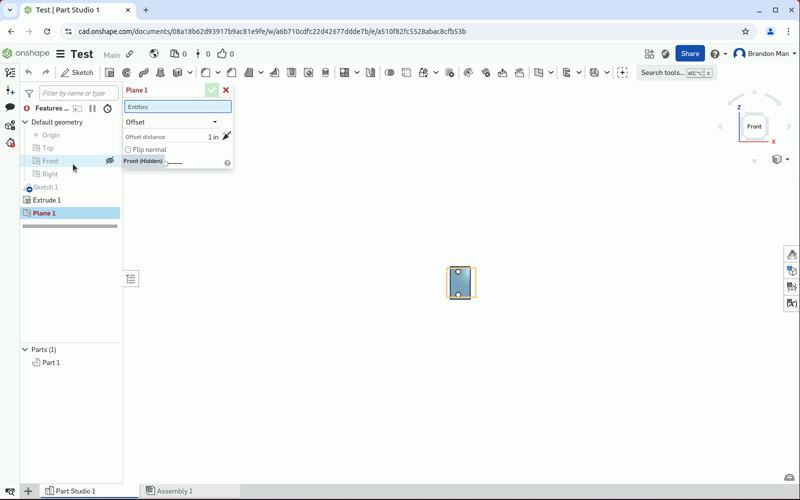
click(73, 163)
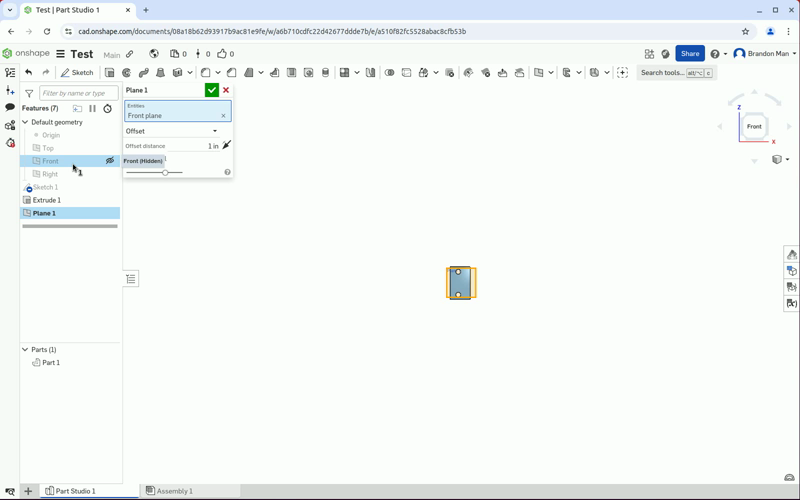
key(tab, 2)
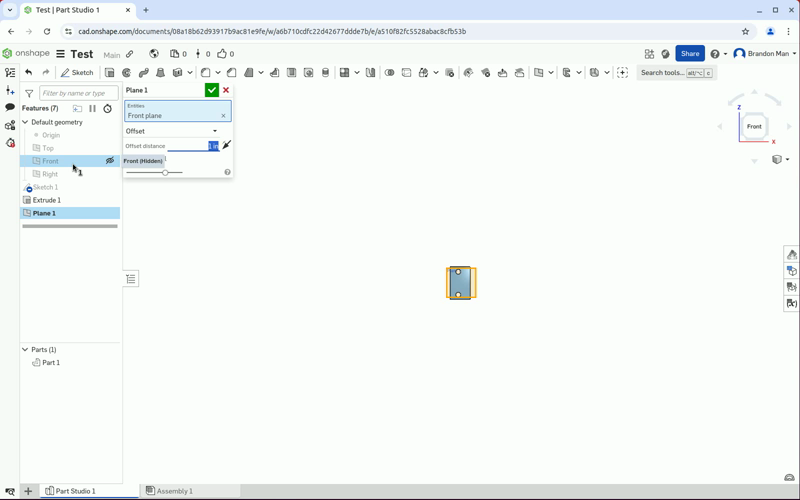
text(0.955)
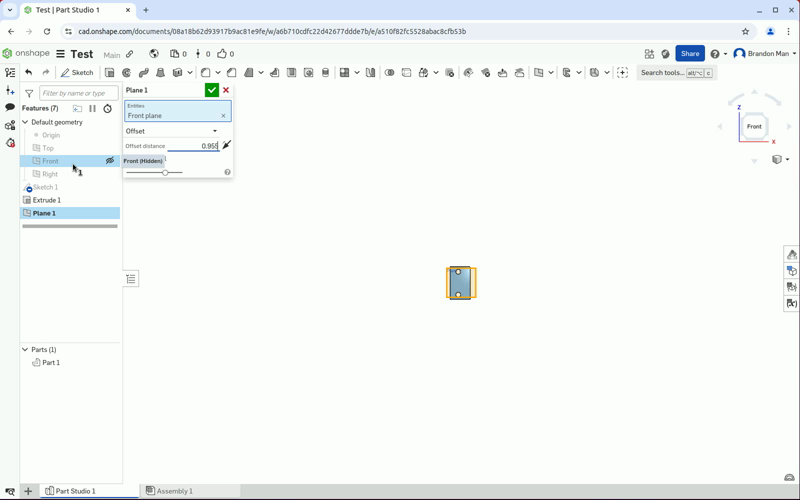
key(enter, 2)
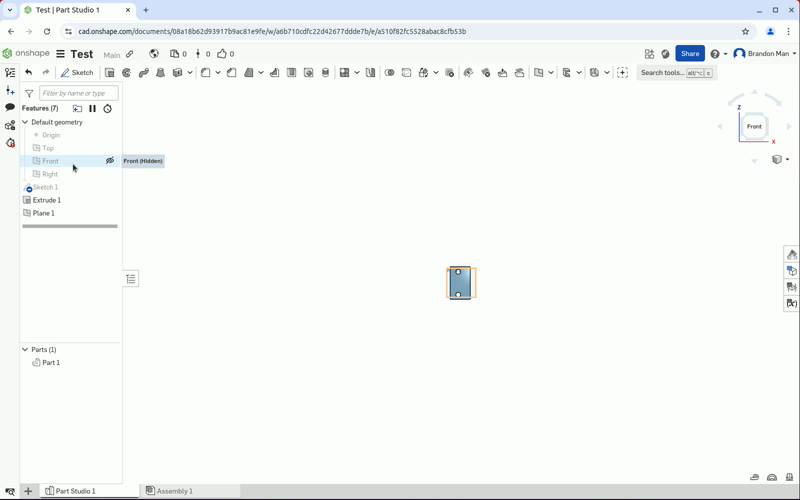
key(shift+s)
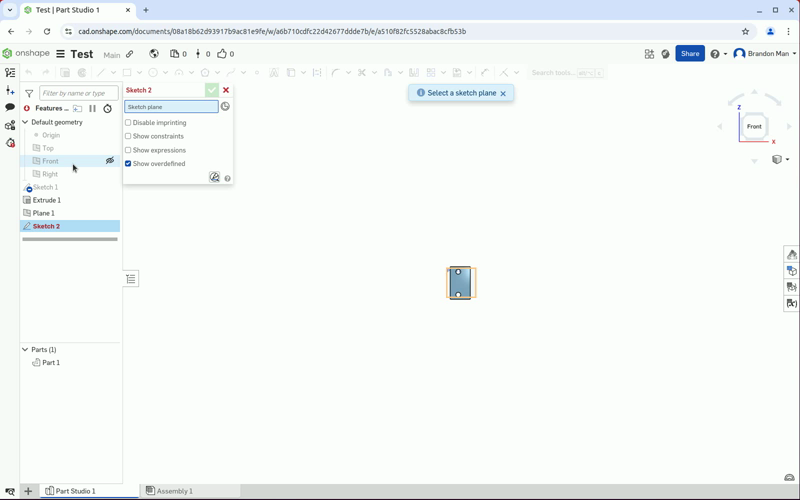
mouse_move(73, 215)
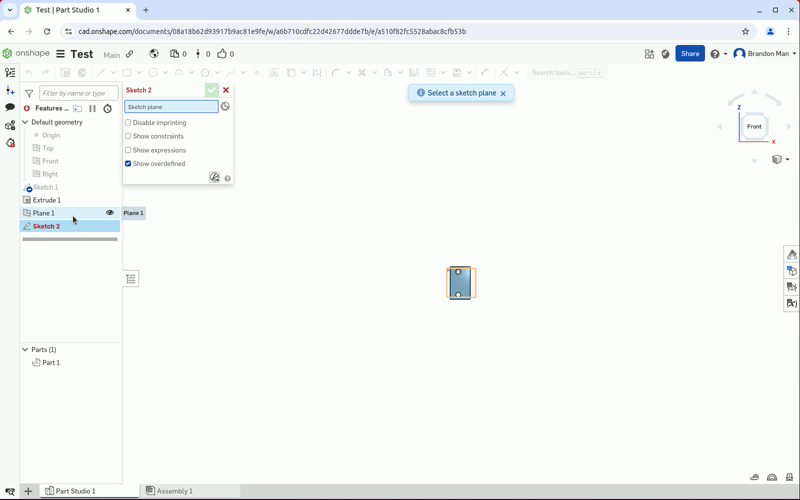
click(73, 215)
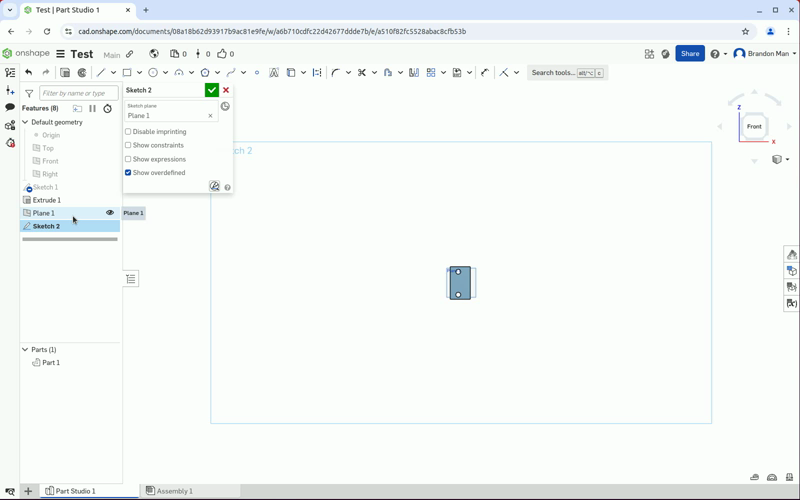
mouse_move(73, 352)
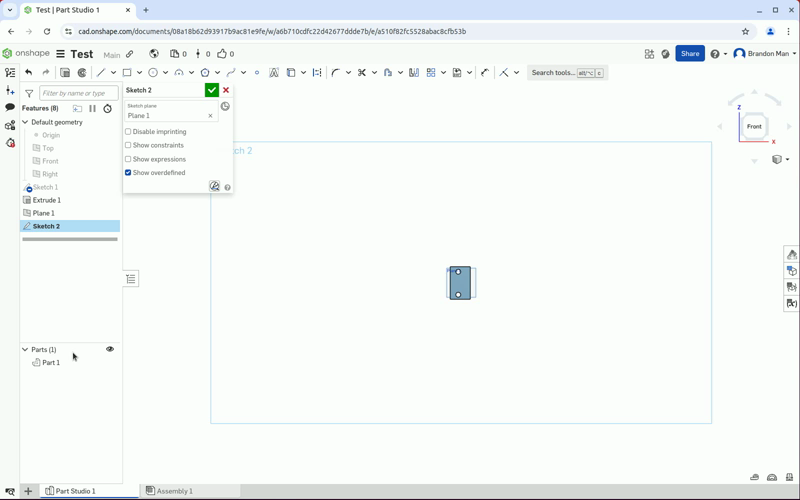
key(y)
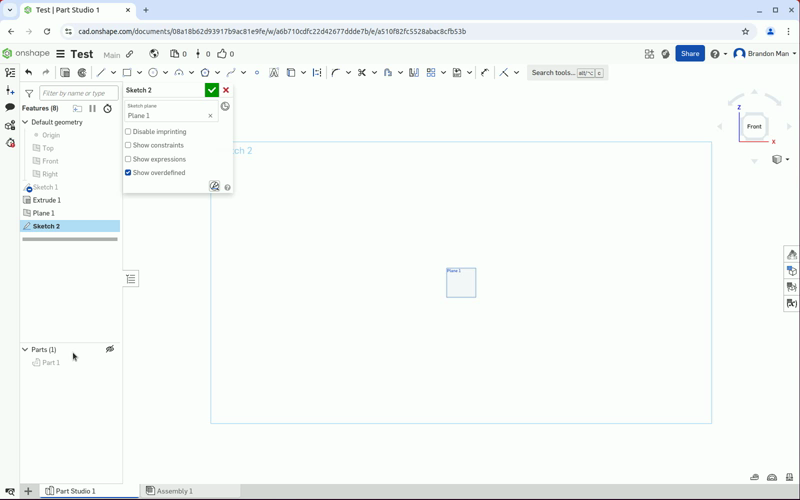
key(l)
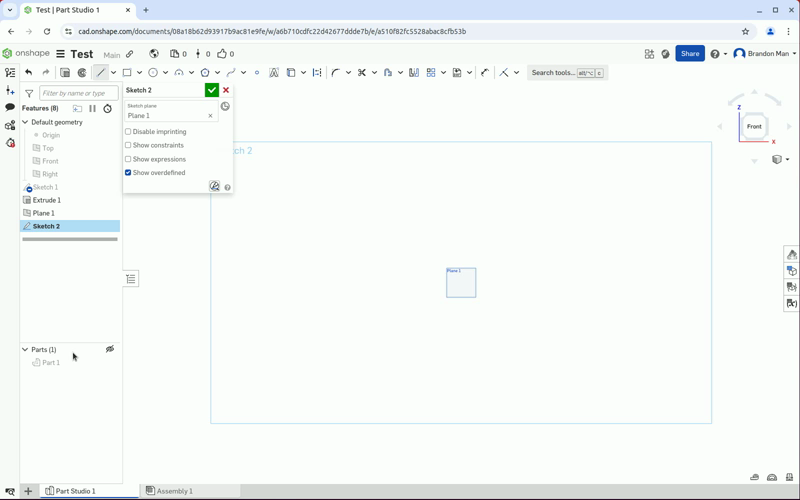
key_down(shift)
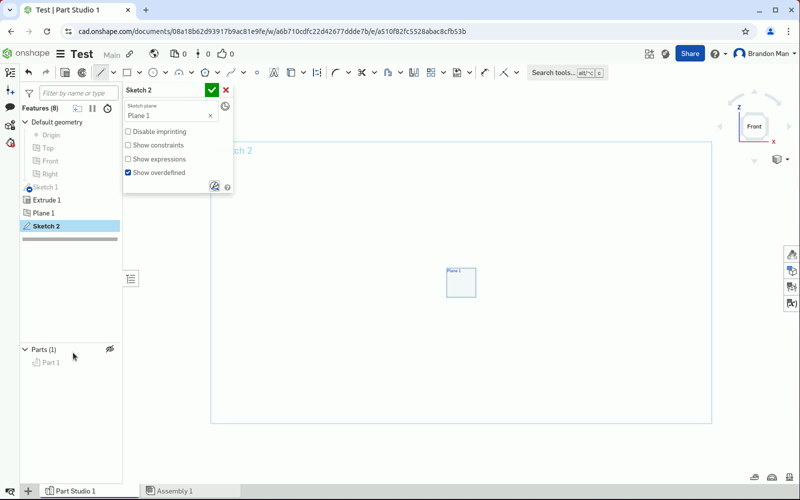
mouse_move(465, 299)
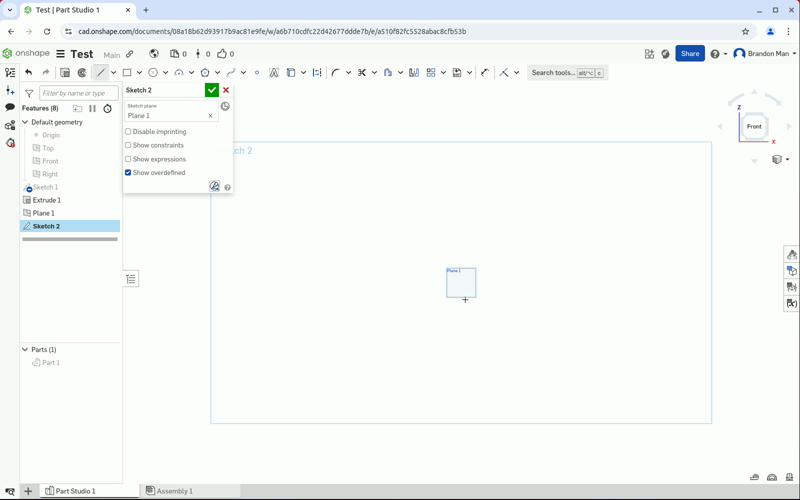
click(465, 299)
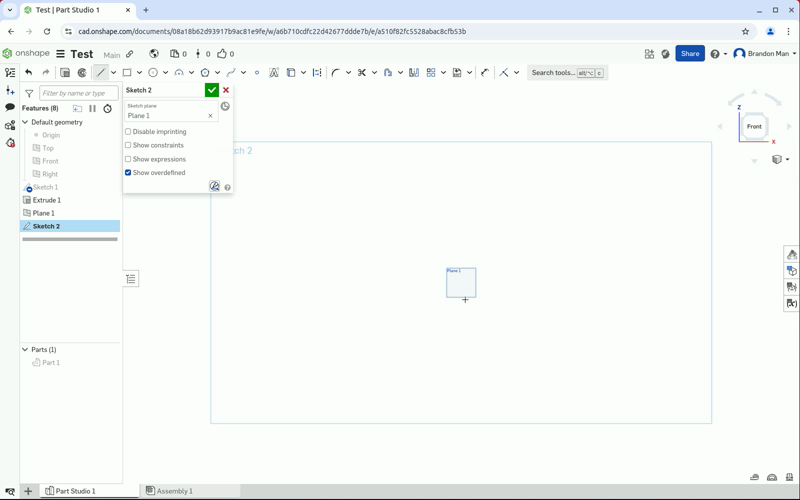
key_up(shift)
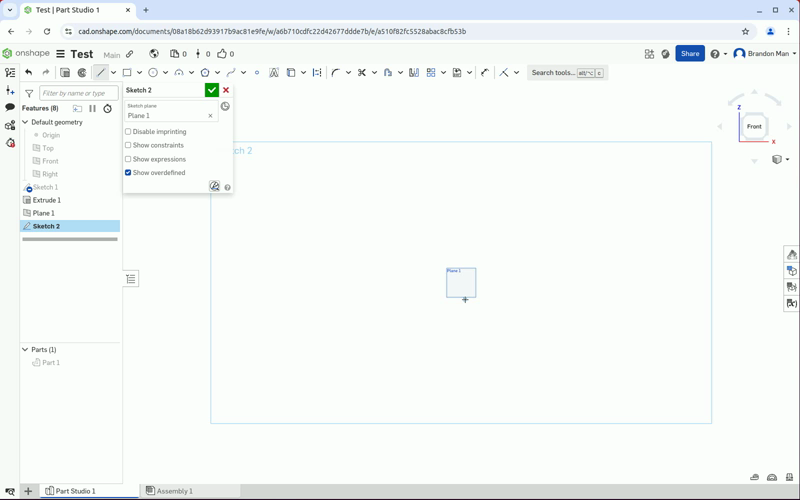
key_down(shift)
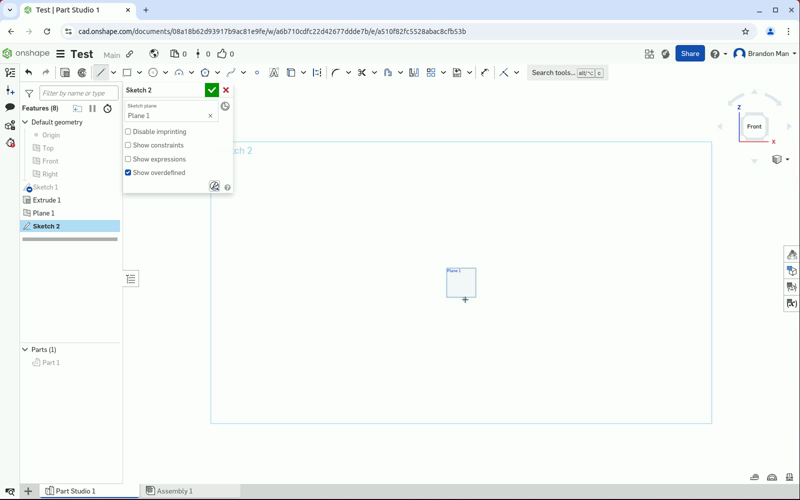
mouse_move(495, 299)
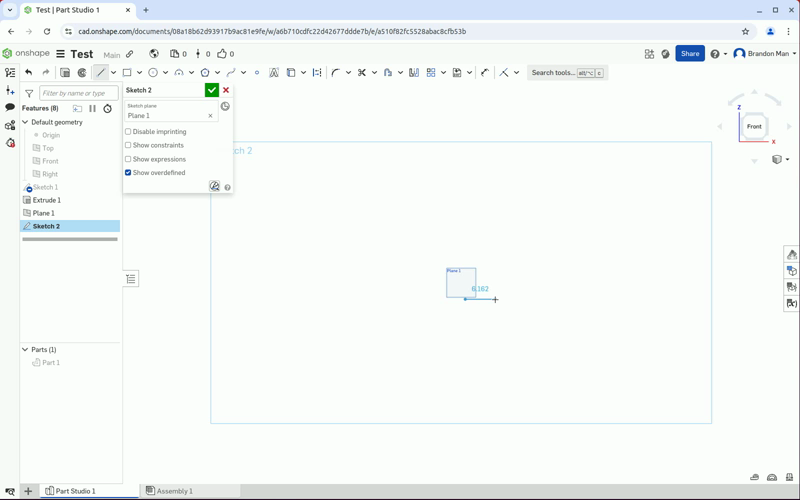
mouse_move(470, 299)
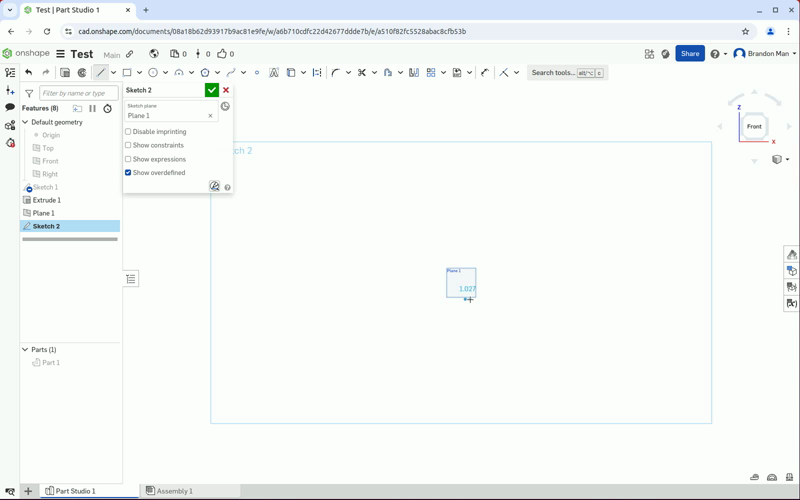
scroll(6)
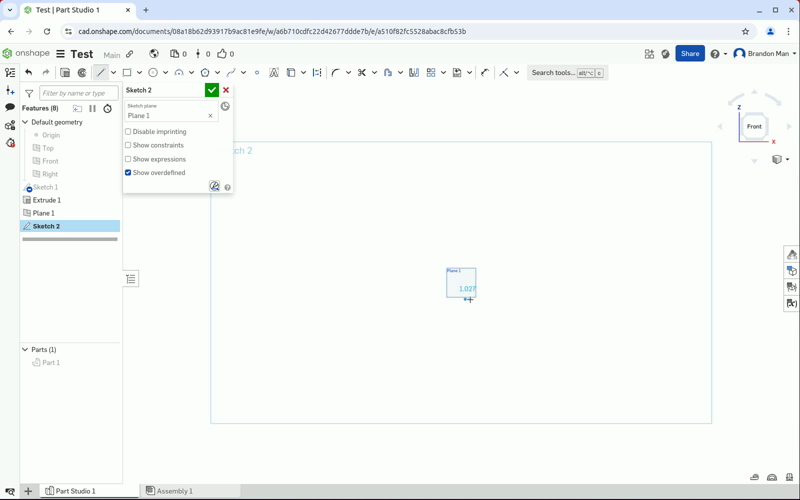
scroll(6)
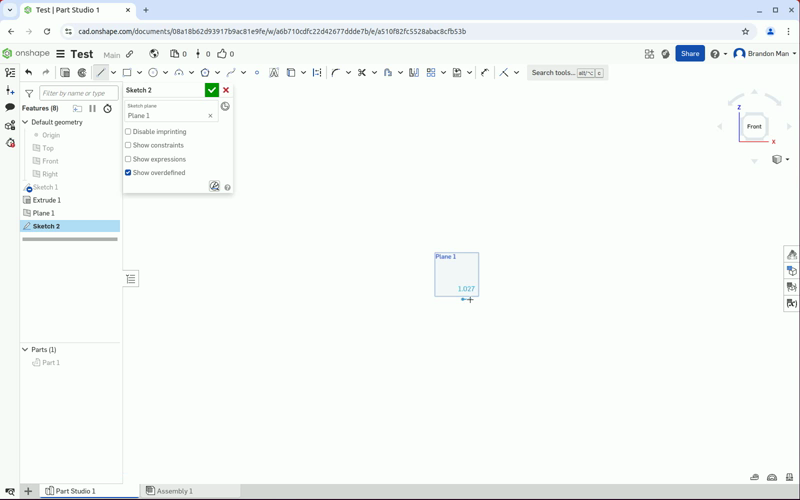
scroll(6)
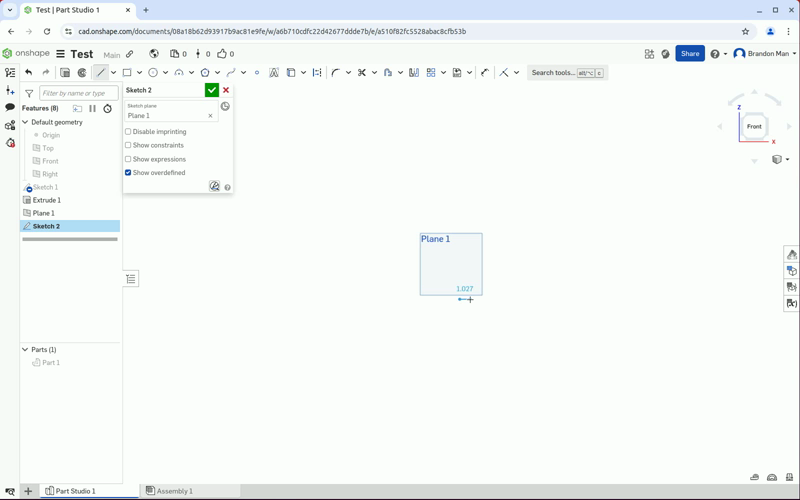
scroll(6)
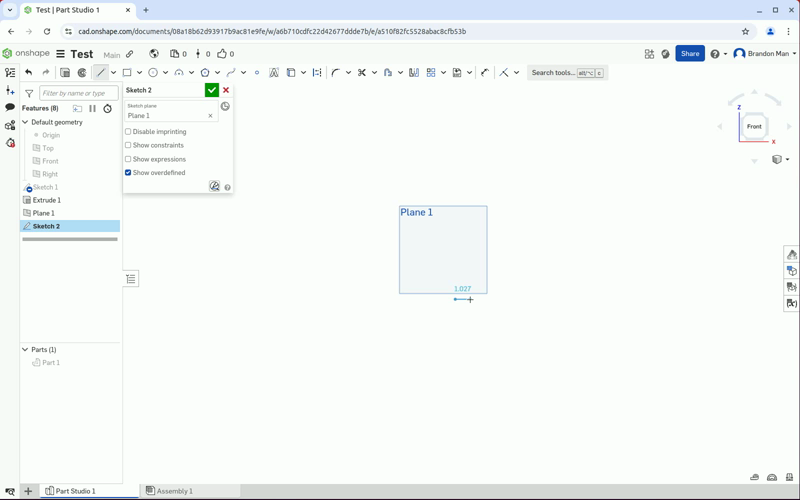
scroll(6)
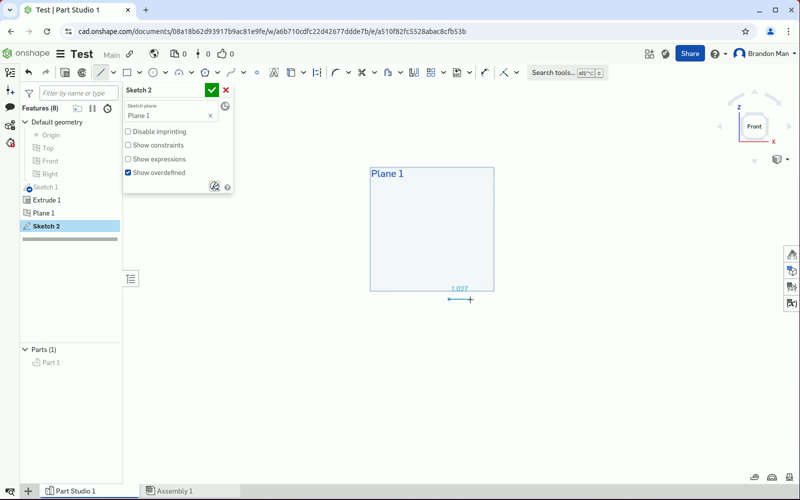
scroll(6)
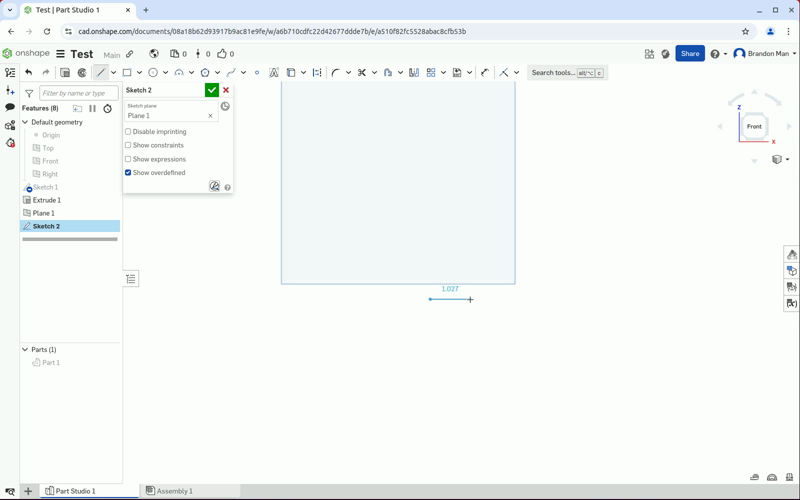
scroll(6)
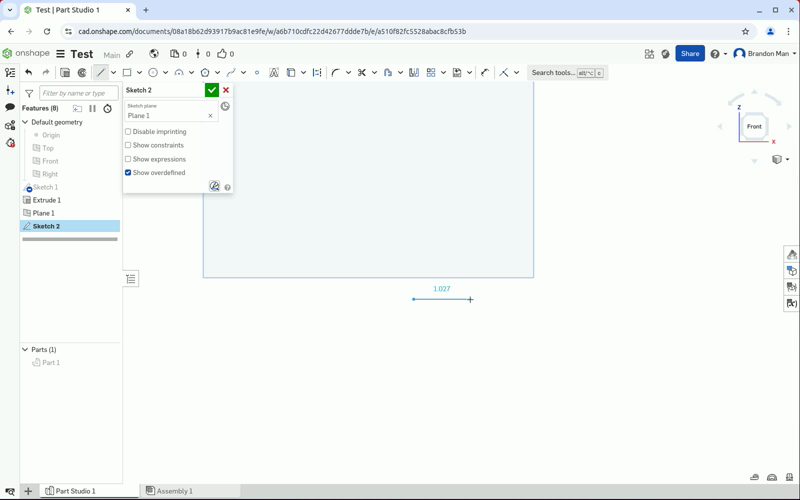
click(470, 299)
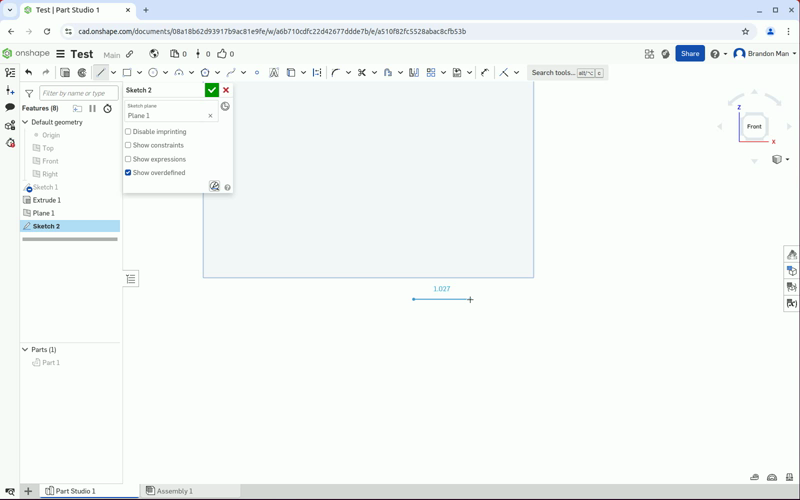
scroll(-6)
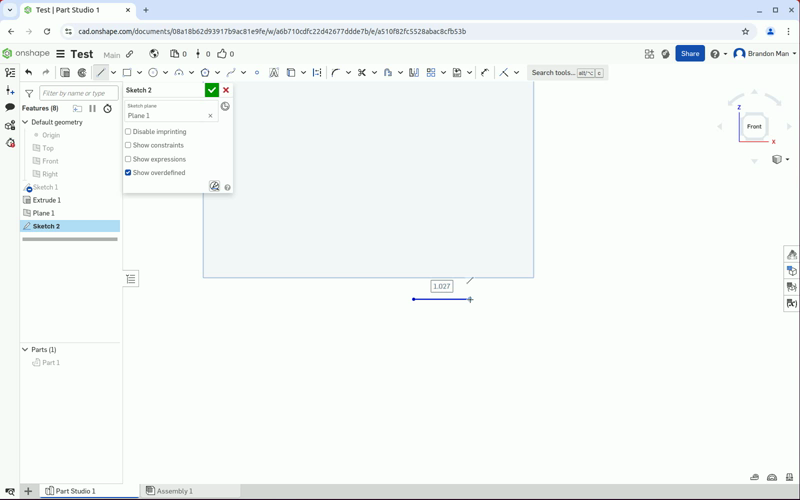
scroll(-6)
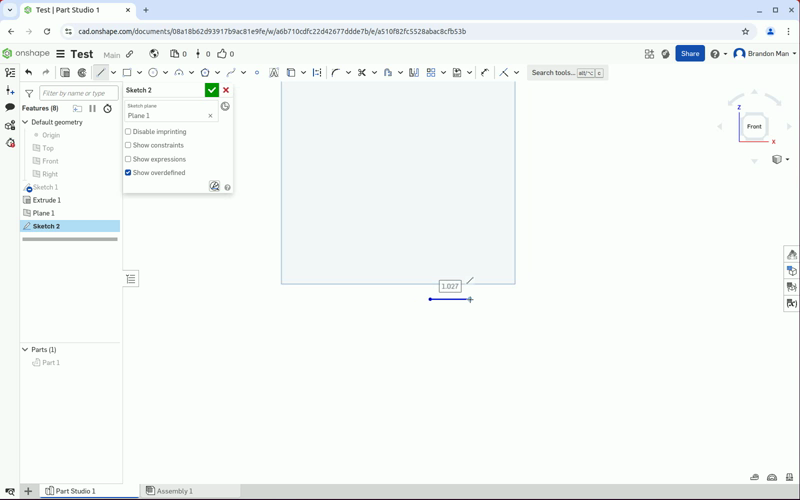
scroll(-6)
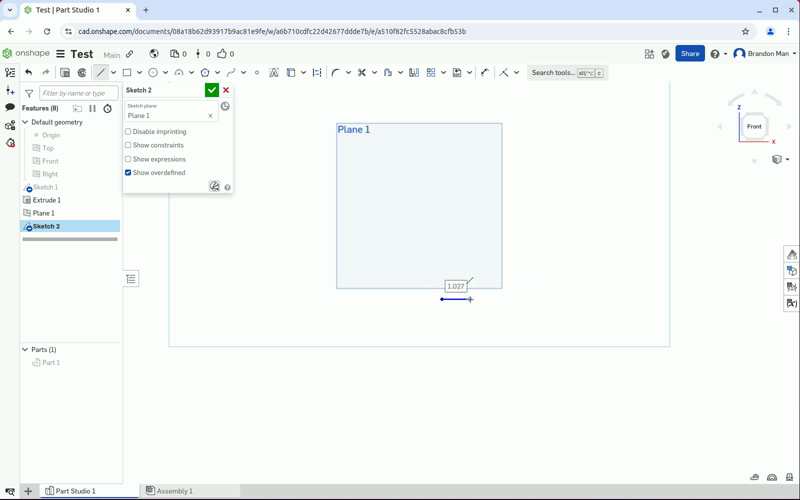
scroll(-6)
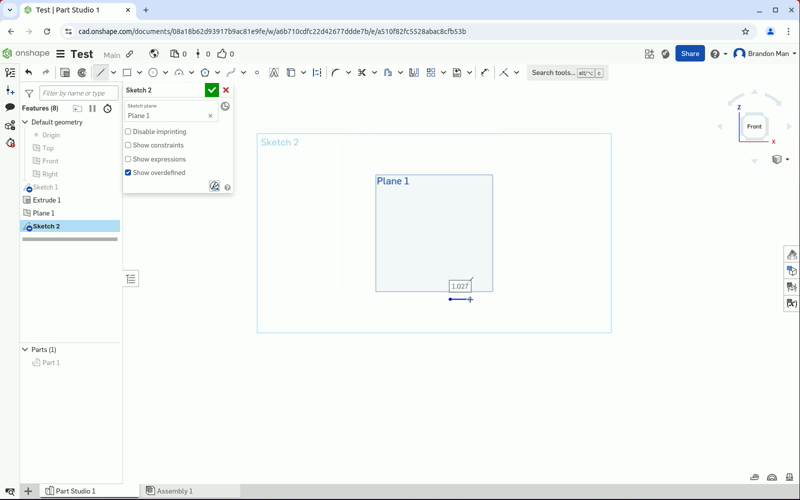
scroll(-6)
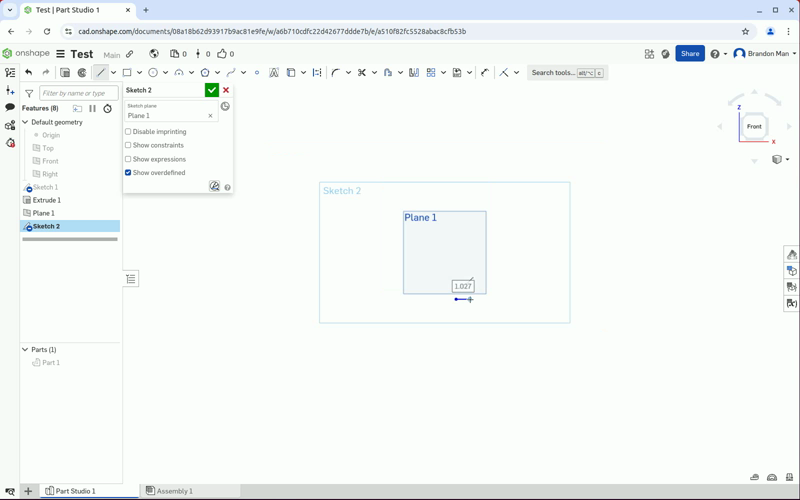
scroll(-6)
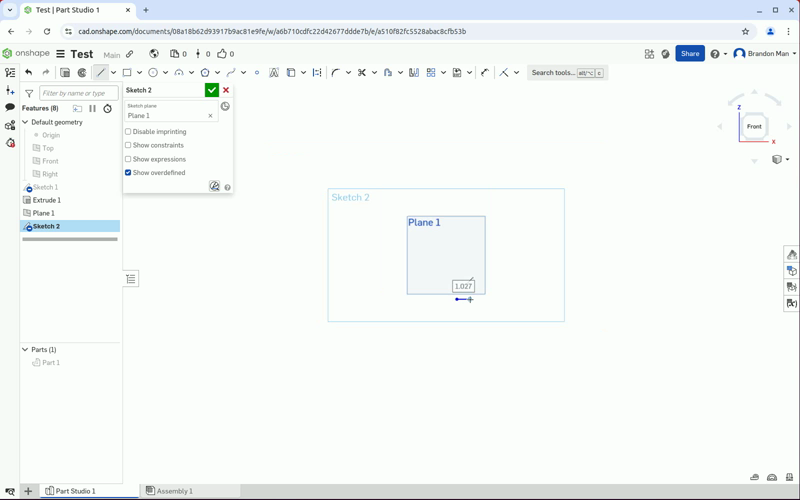
scroll(-6)
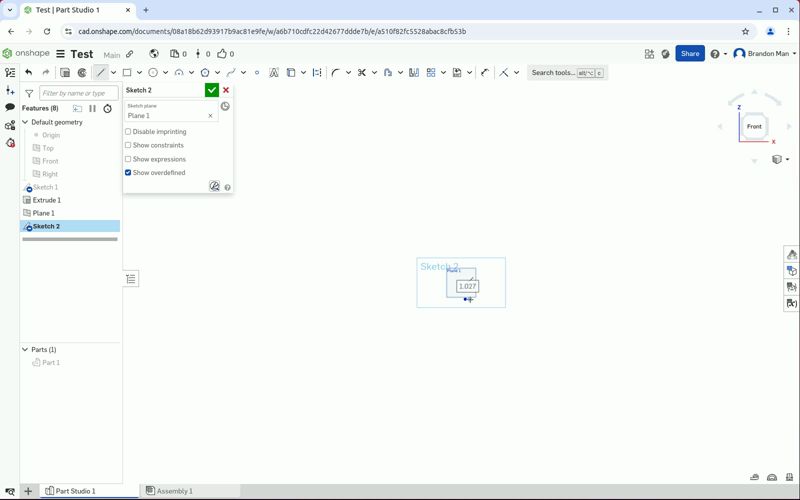
key_up(shift)
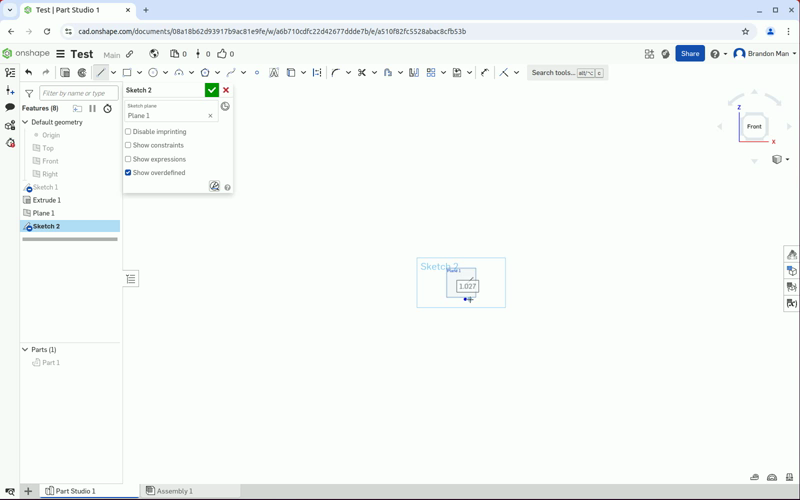
key_down(shift)
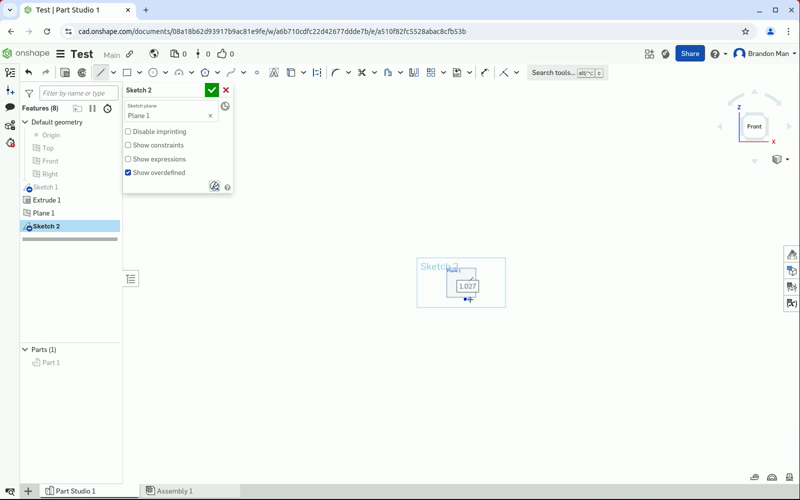
mouse_move(500, 299)
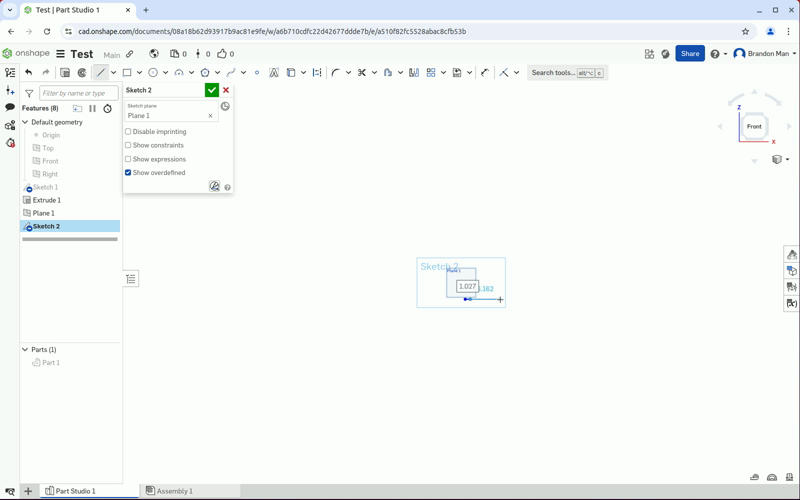
mouse_move(470, 266)
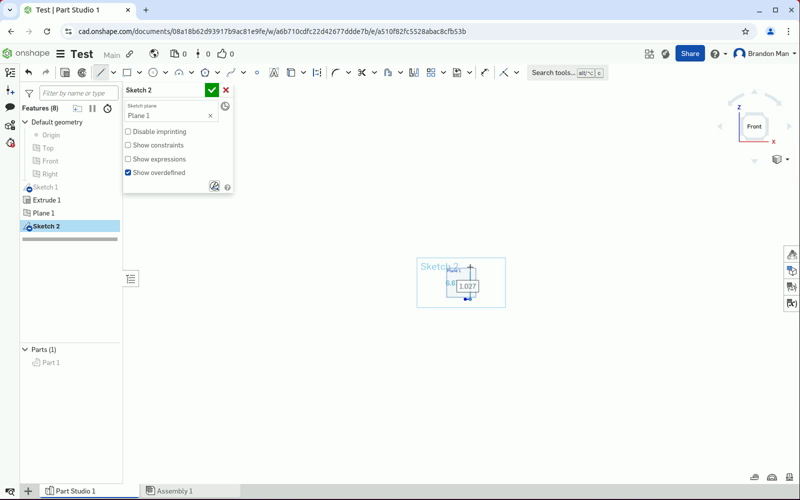
click(470, 266)
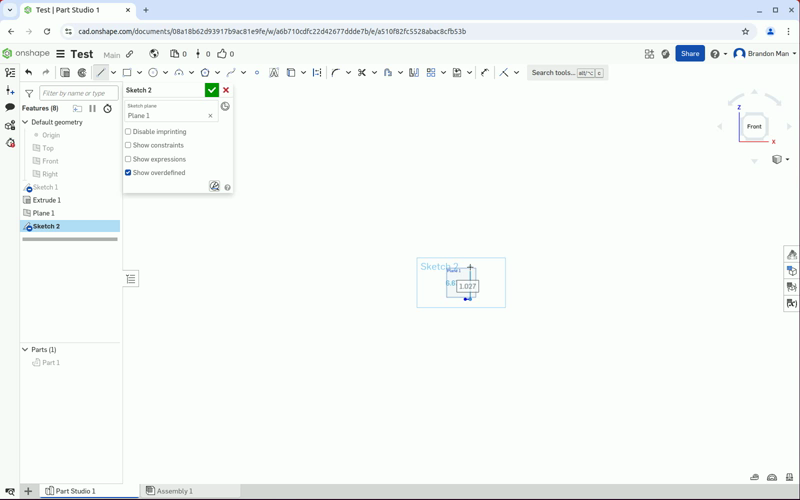
key_up(shift)
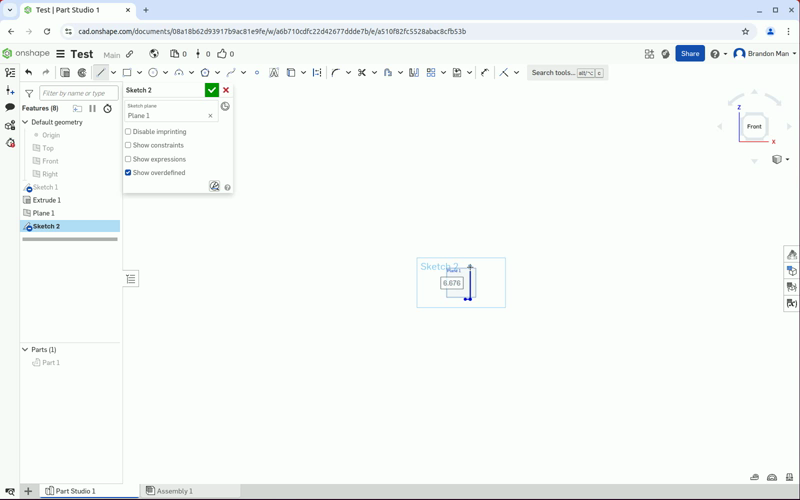
key_down(shift)
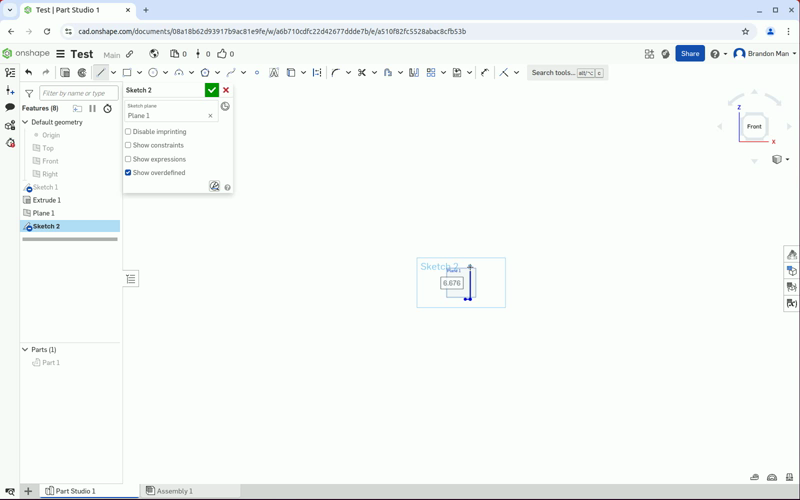
mouse_move(500, 266)
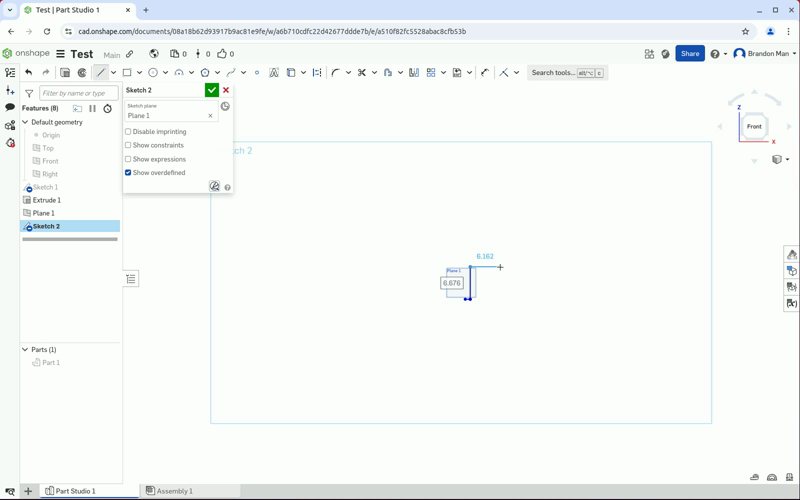
mouse_move(465, 266)
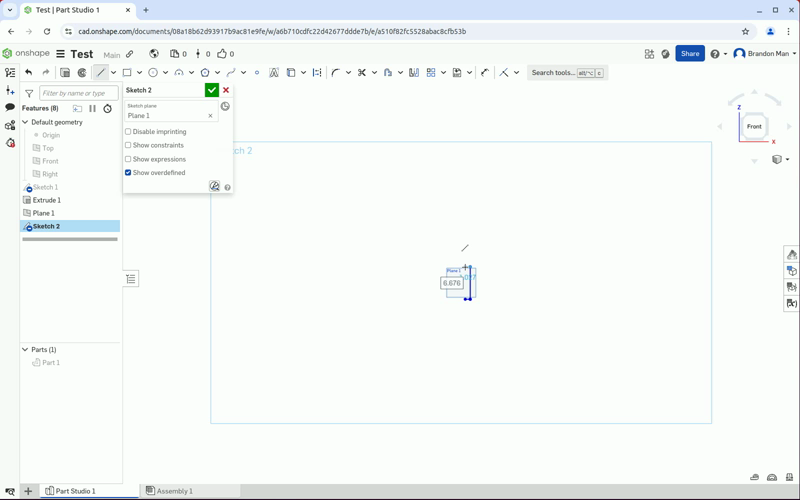
scroll(6)
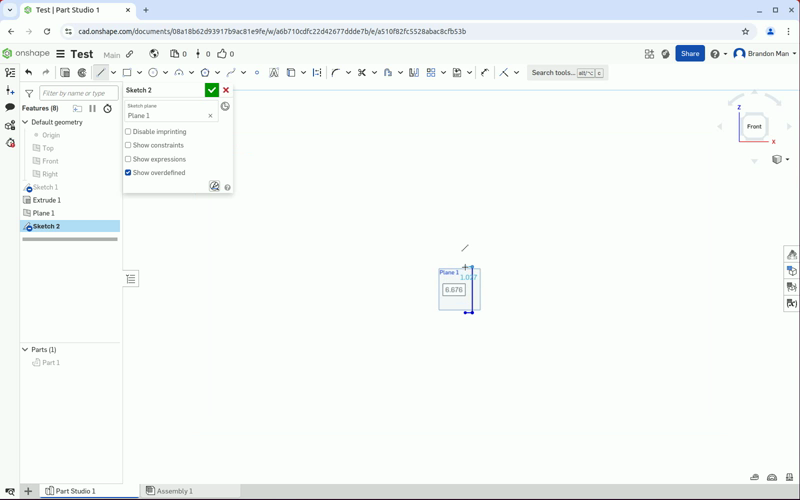
scroll(6)
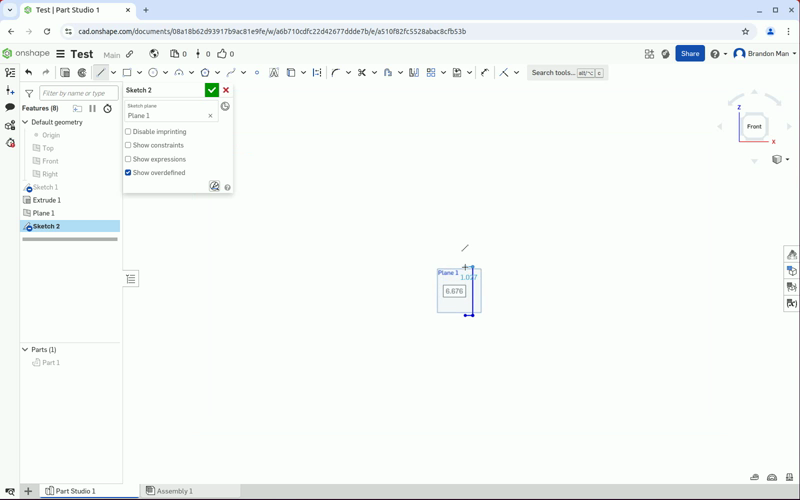
scroll(6)
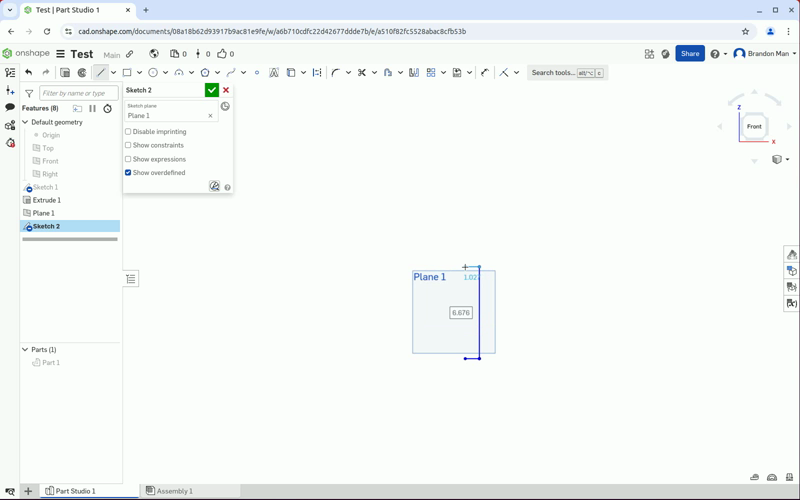
scroll(6)
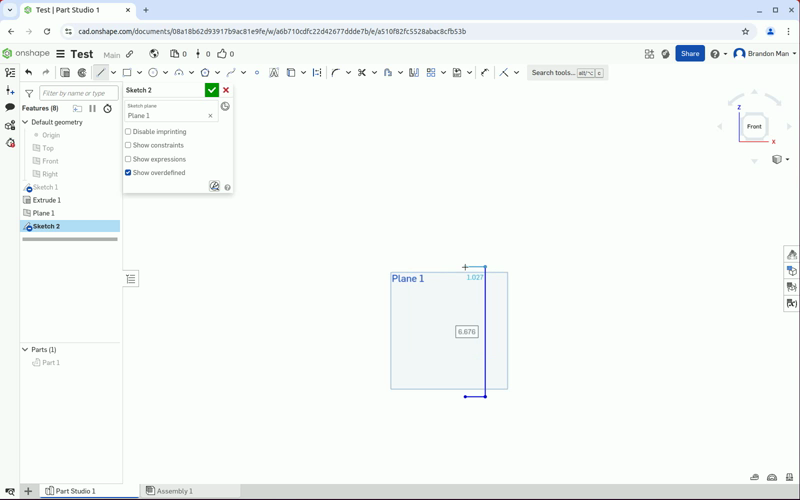
scroll(6)
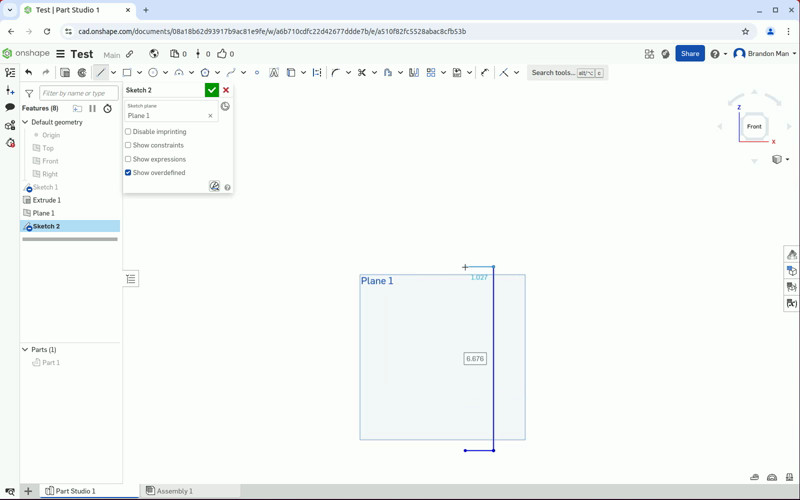
scroll(6)
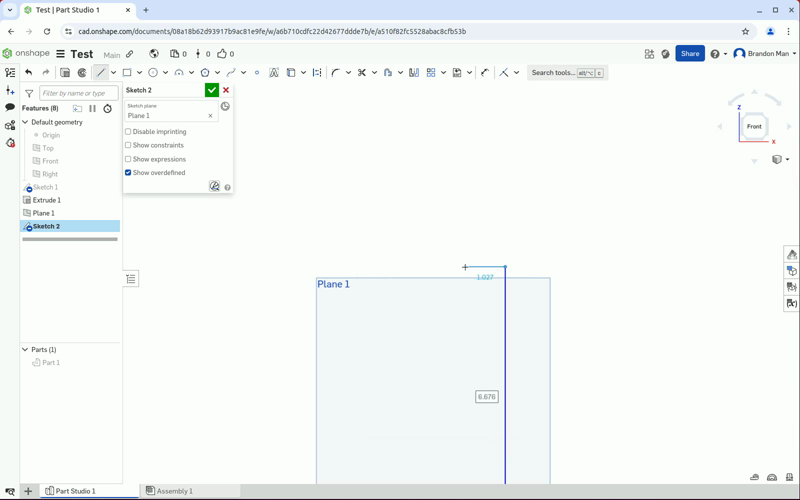
scroll(6)
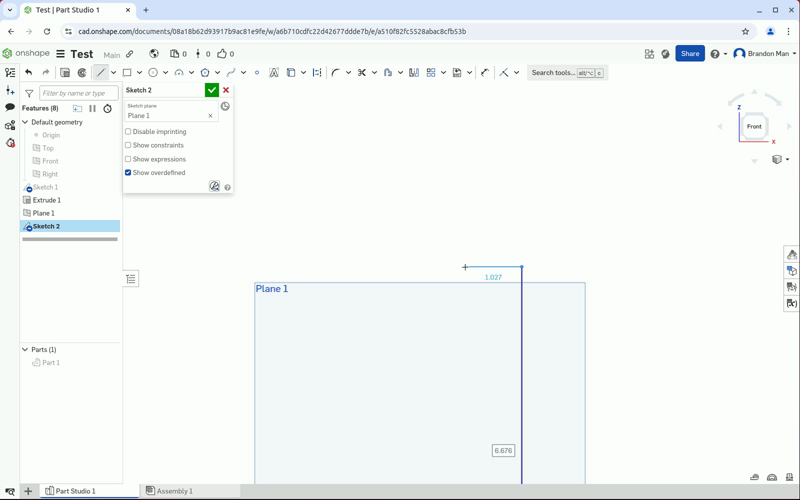
click(465, 266)
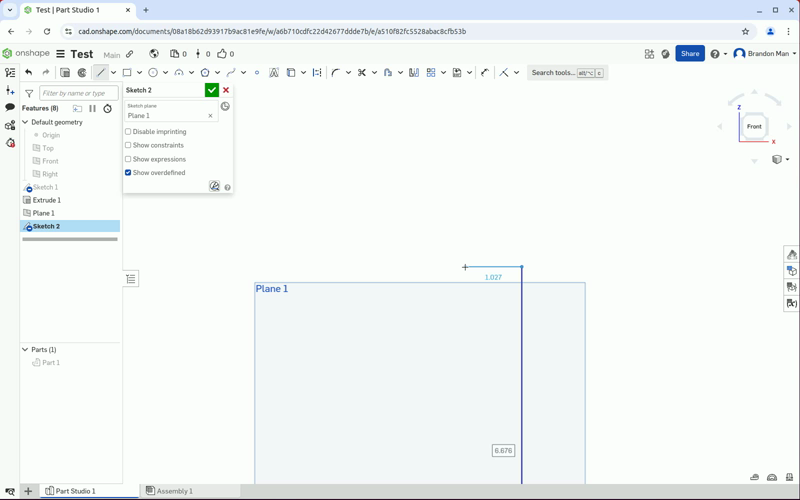
scroll(-6)
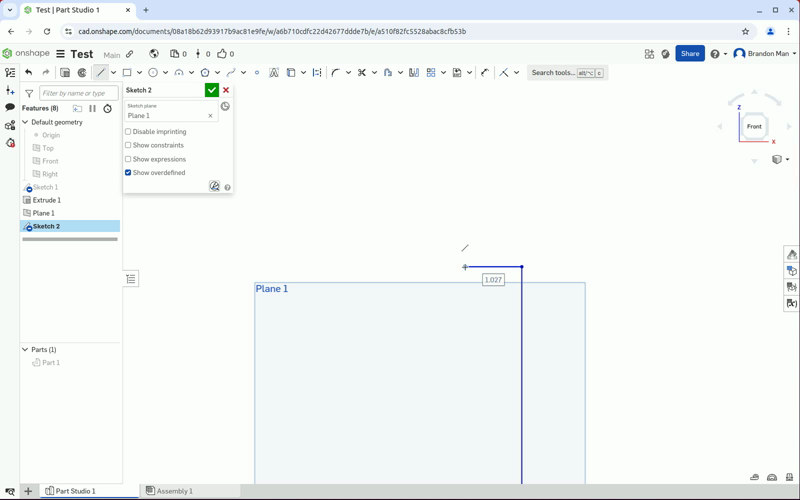
scroll(-6)
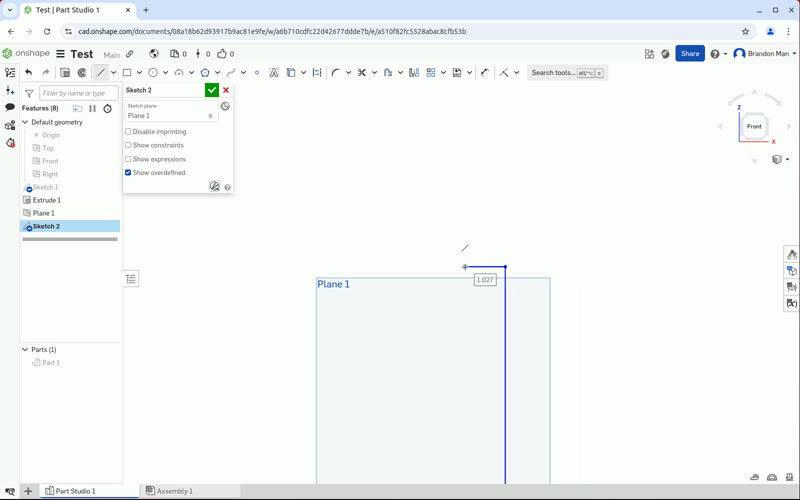
scroll(-6)
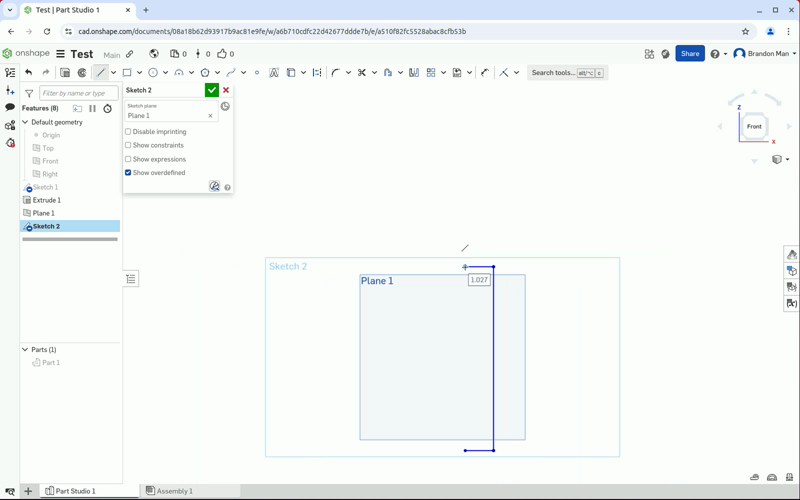
scroll(-6)
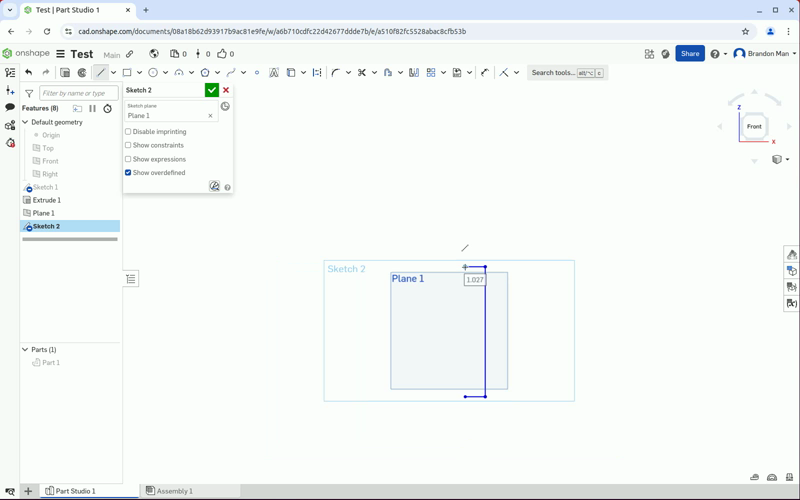
scroll(-6)
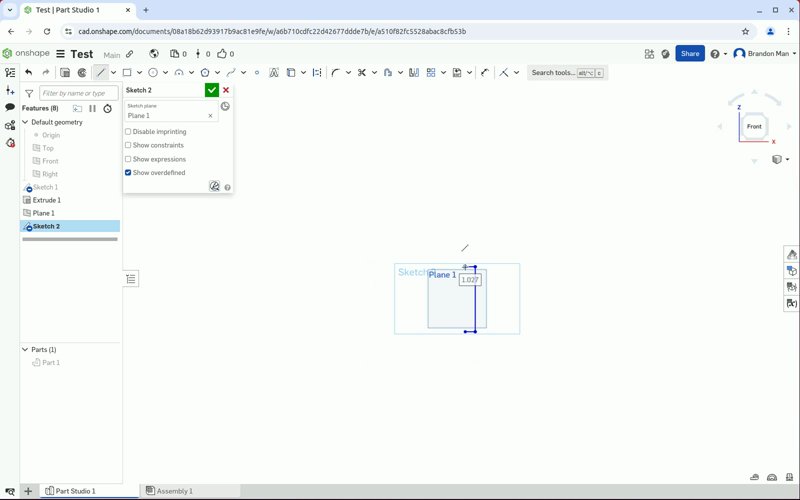
scroll(-6)
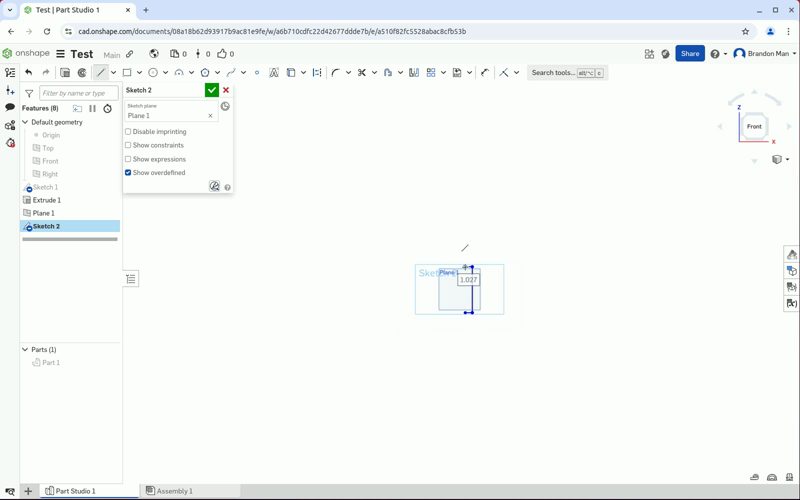
scroll(-6)
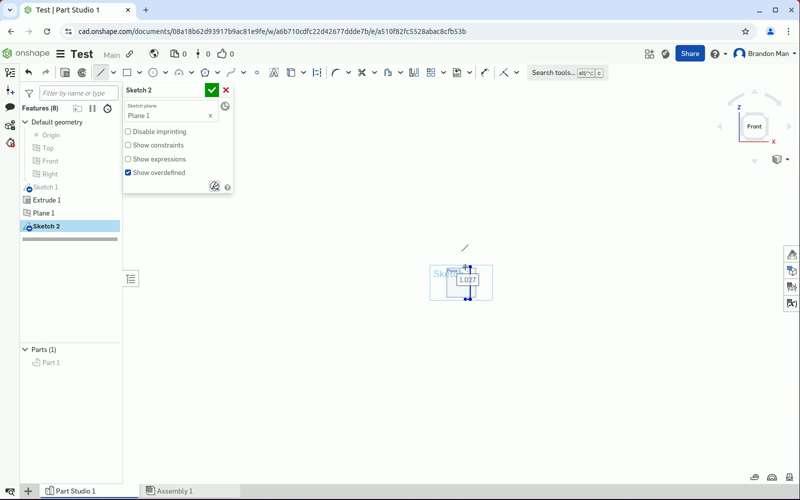
key_up(shift)
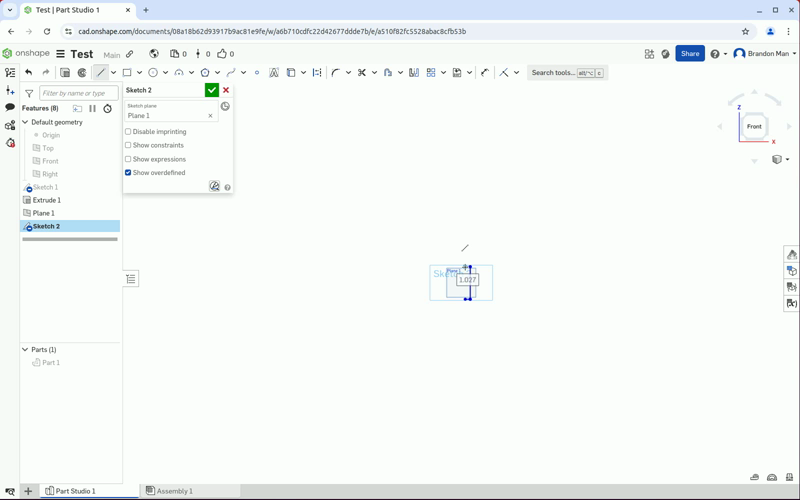
mouse_move(495, 266)
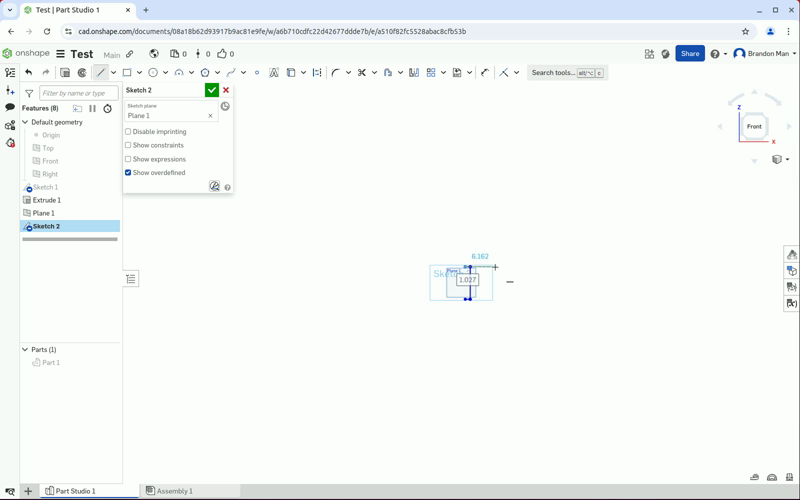
key_down(shift)
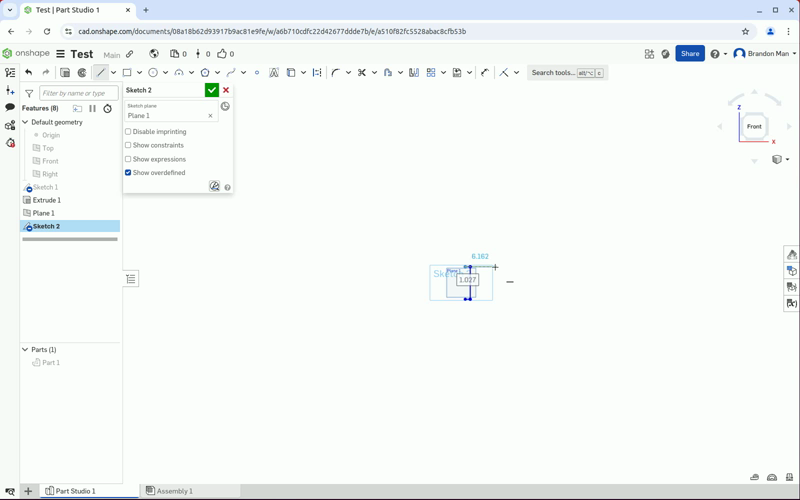
mouse_move(465, 299)
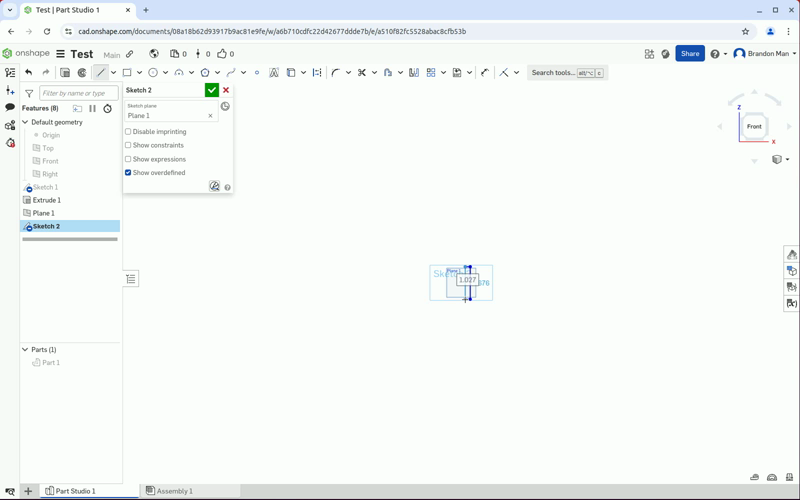
key_up(shift)
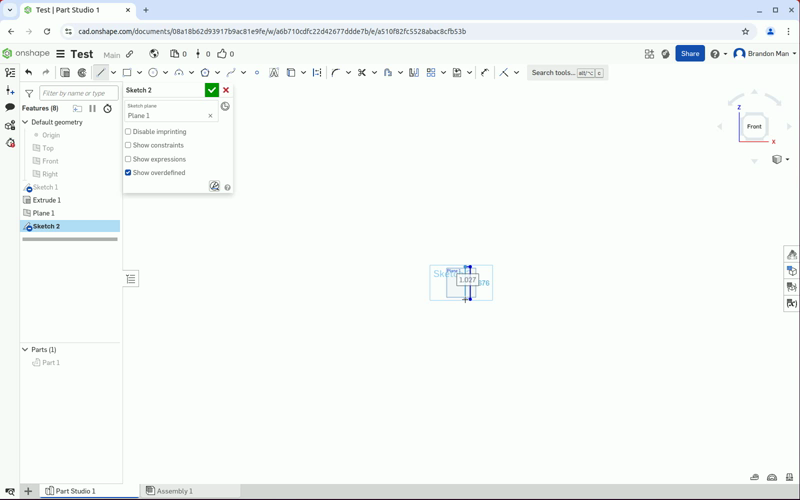
click(465, 299)
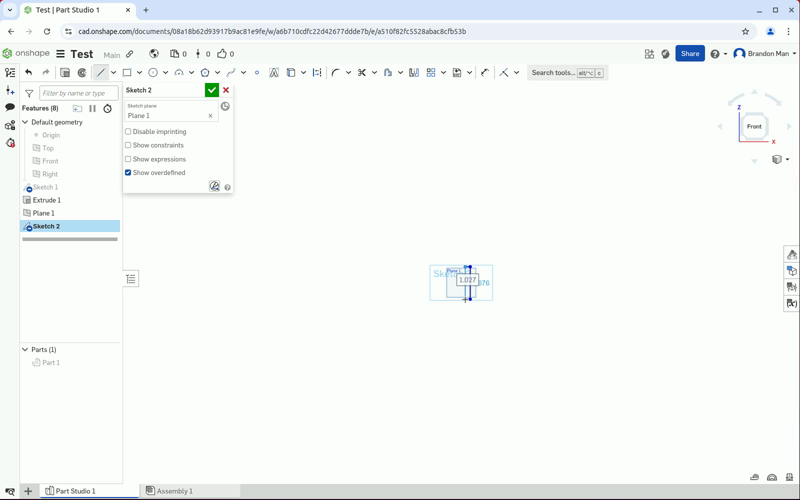
key(esc)
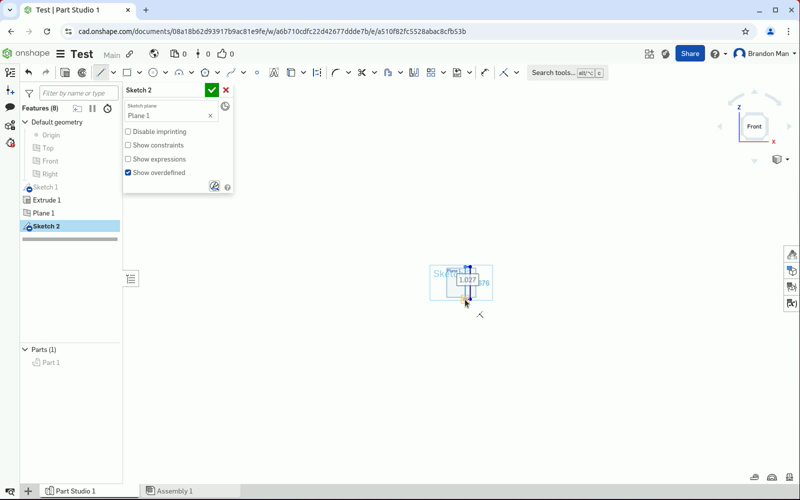
mouse_move(467, 277)
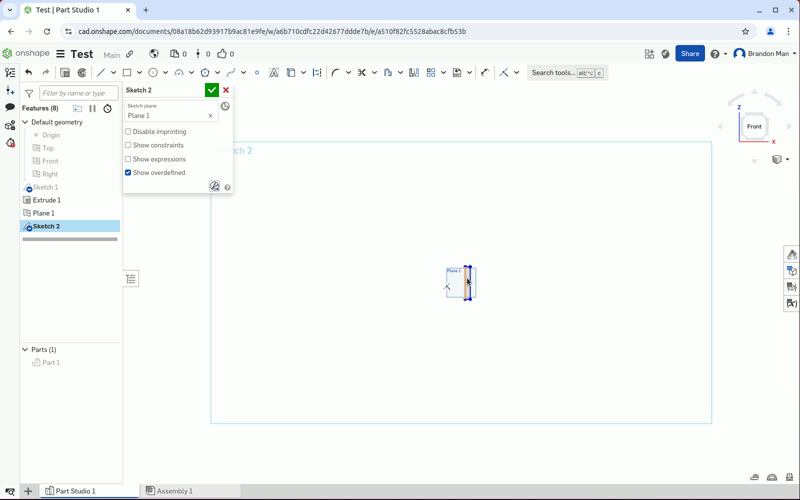
scroll(6)
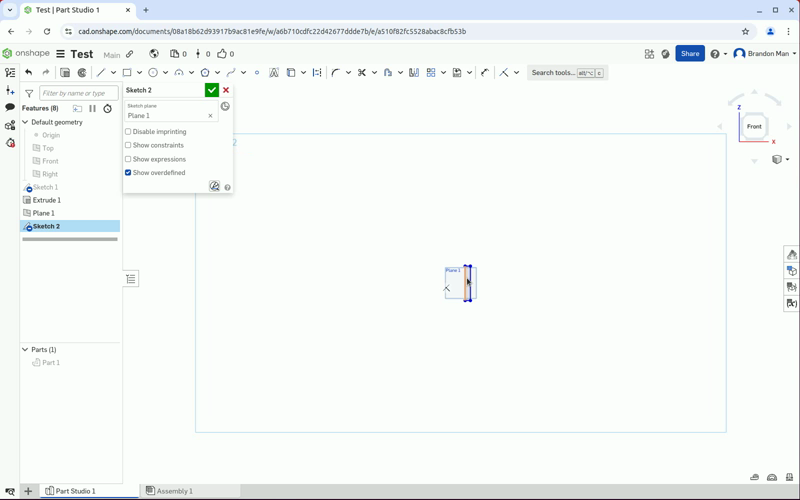
scroll(6)
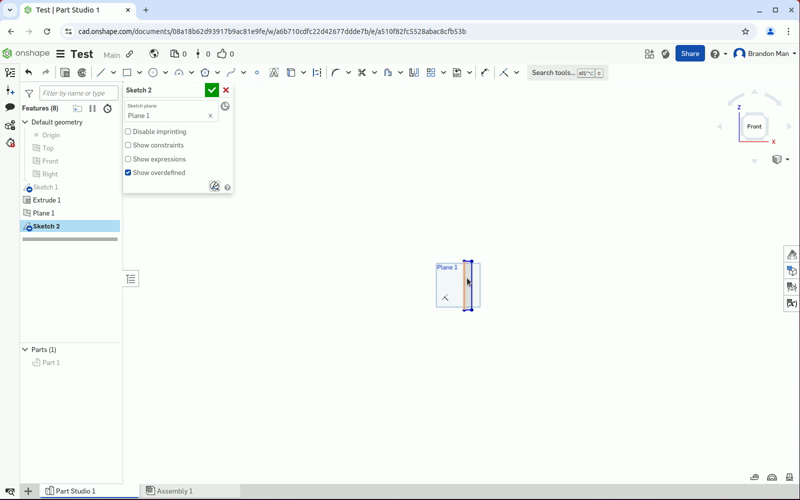
scroll(6)
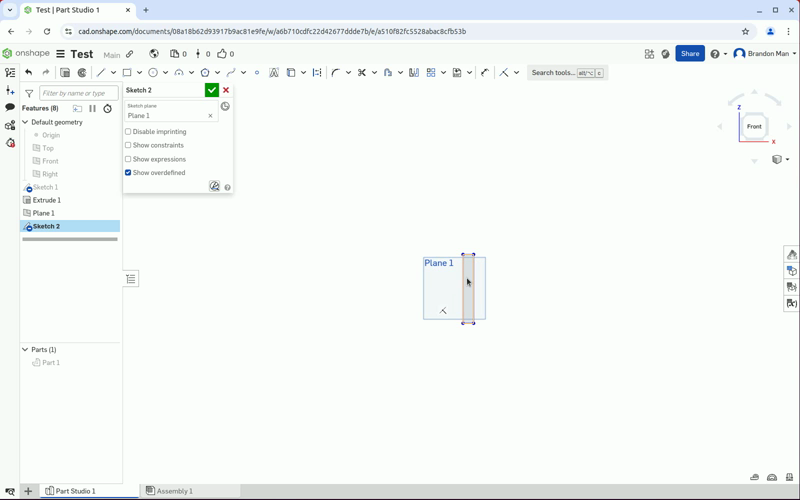
scroll(6)
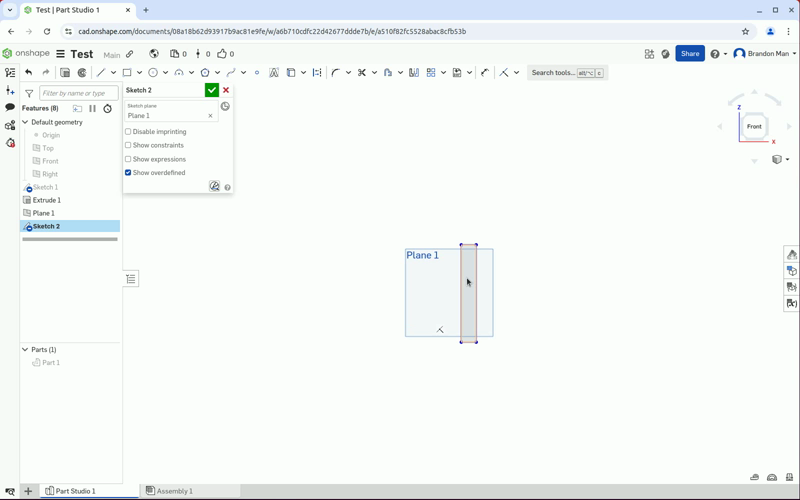
scroll(6)
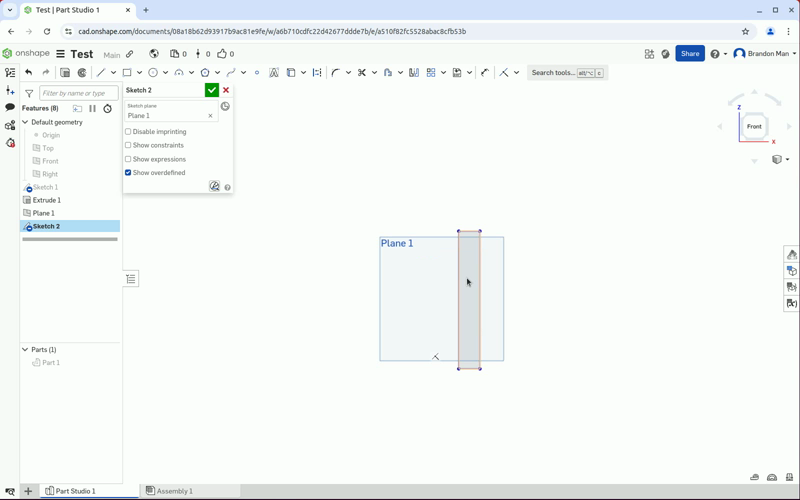
scroll(6)
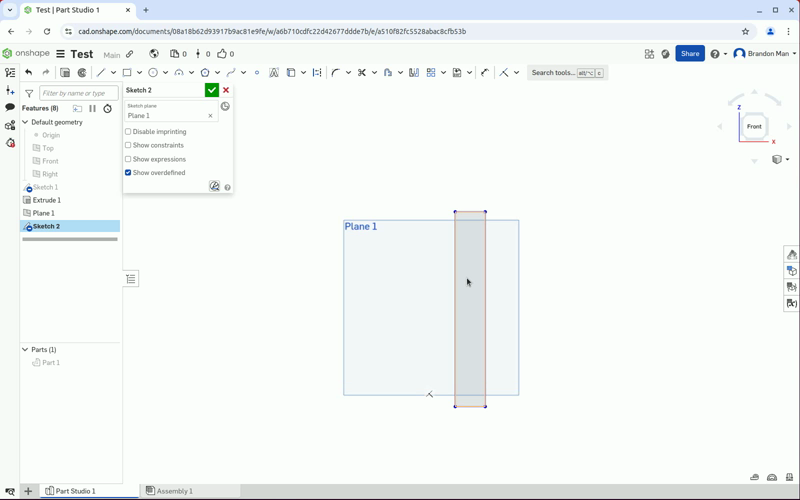
scroll(6)
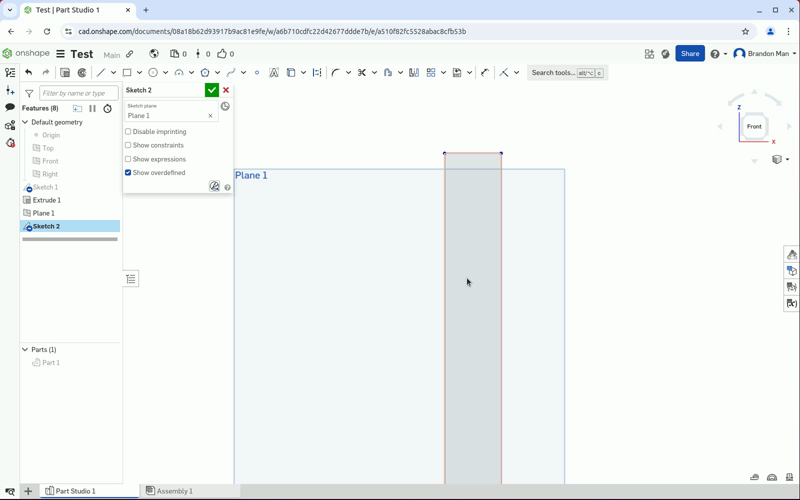
click(467, 277)
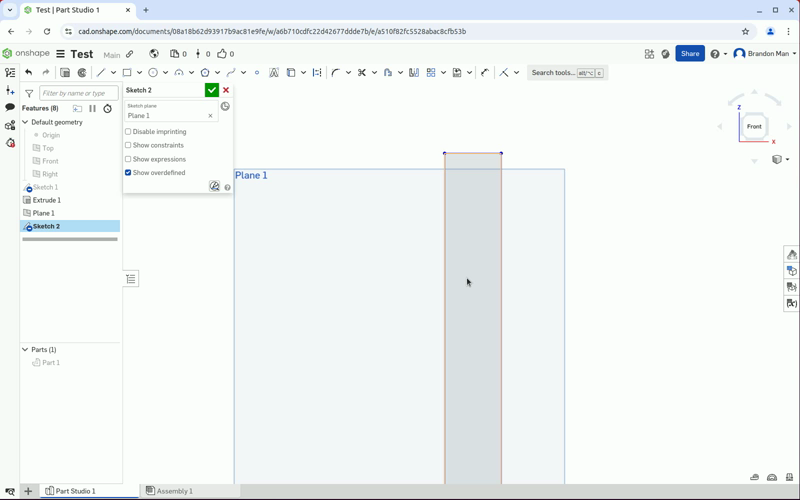
scroll(-6)
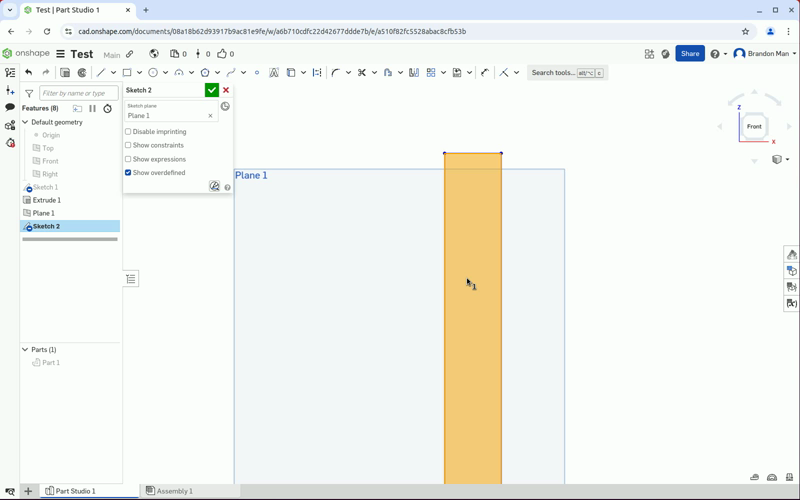
scroll(-6)
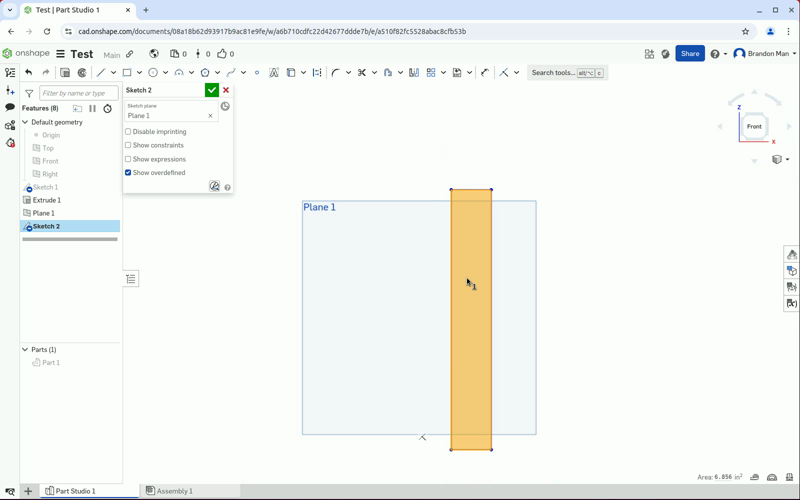
scroll(-6)
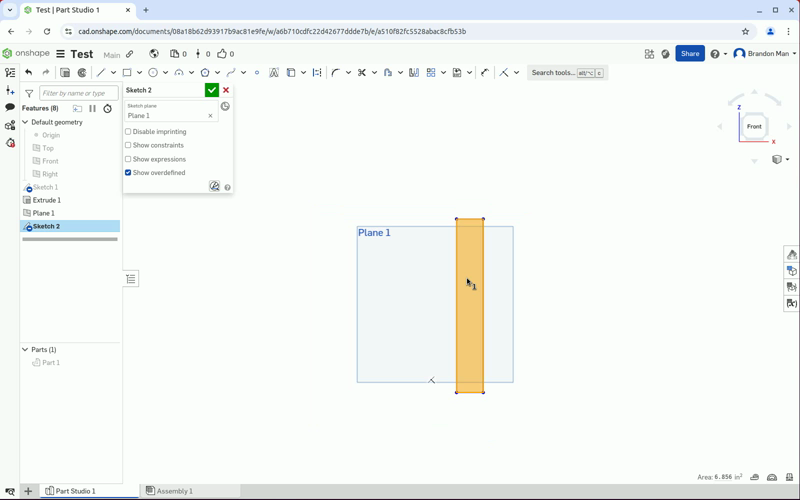
scroll(-6)
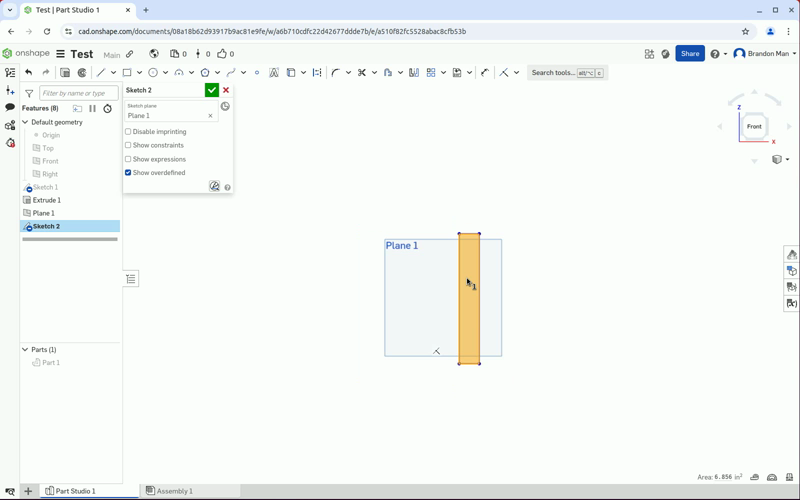
scroll(-6)
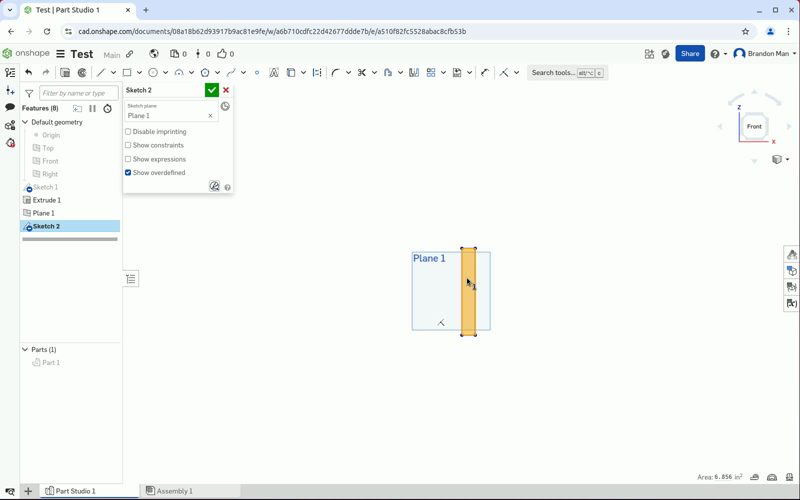
scroll(-6)
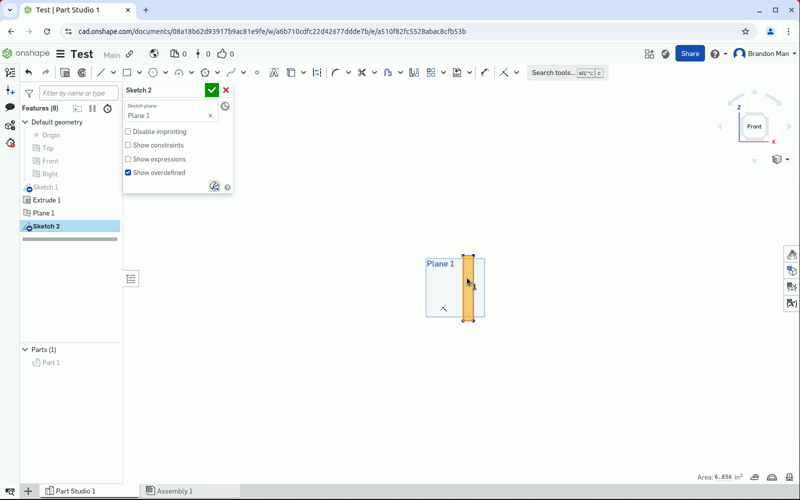
scroll(-6)
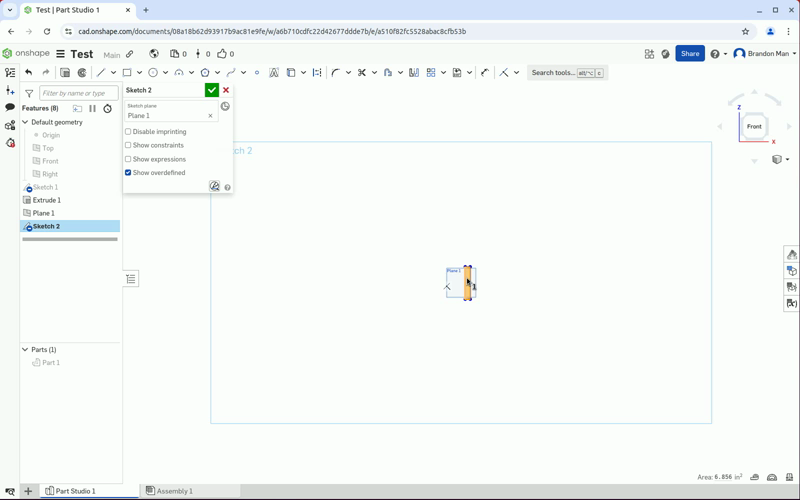
mouse_move(73, 352)
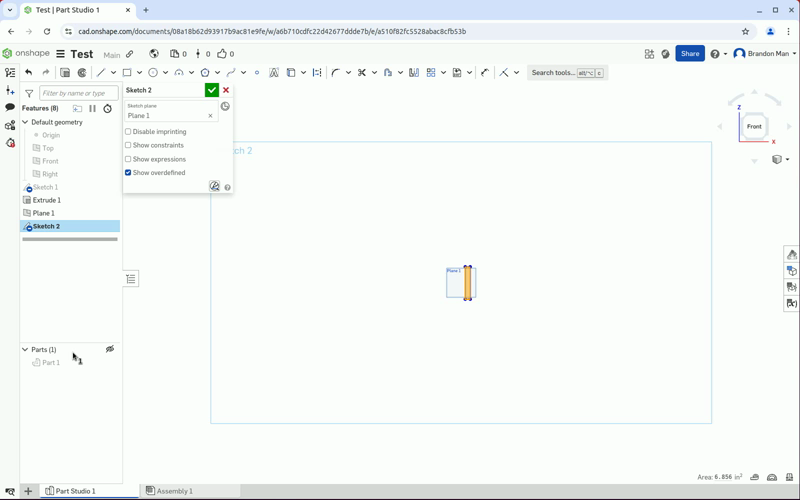
key(shift+y)
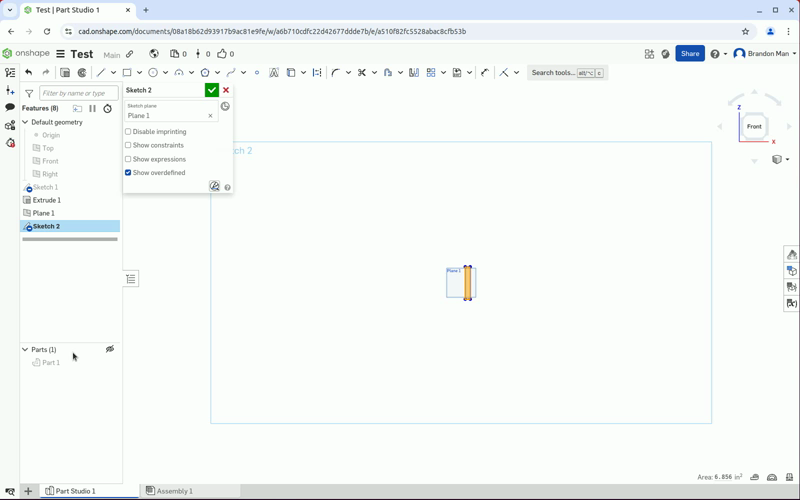
key(shift+e)
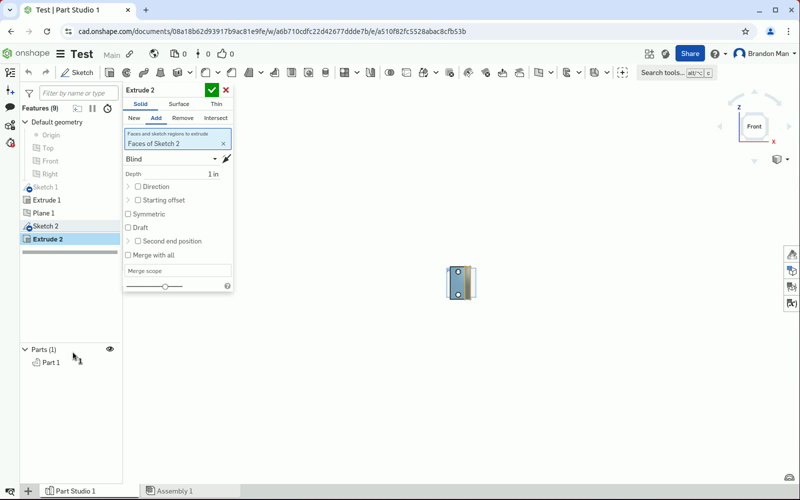
mouse_move(143, 106)
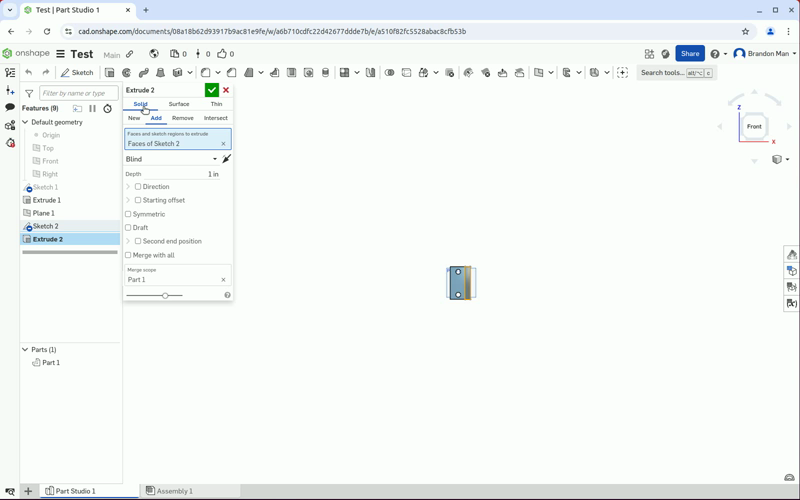
click(143, 106)
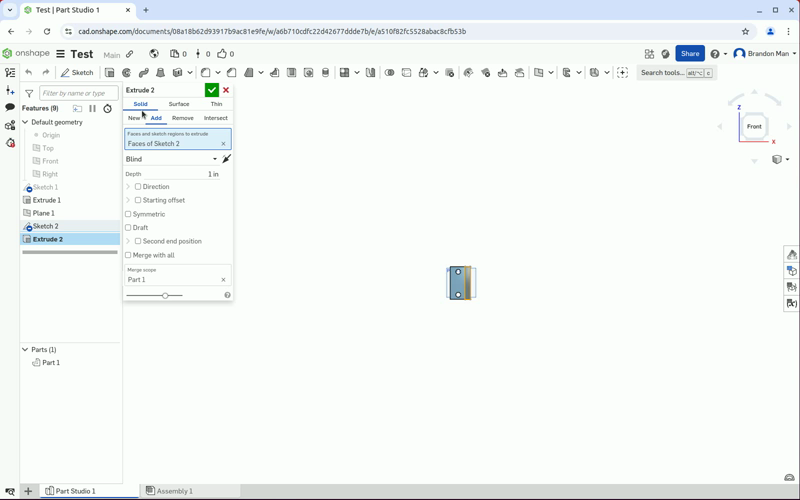
mouse_move(137, 120)
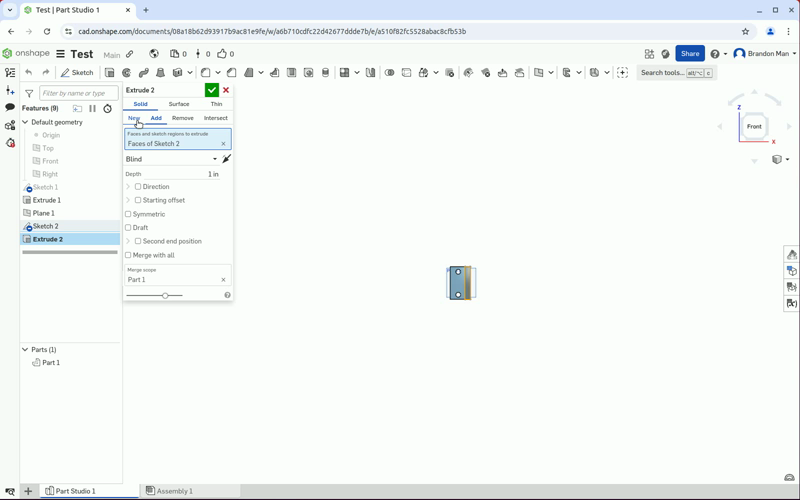
click(137, 120)
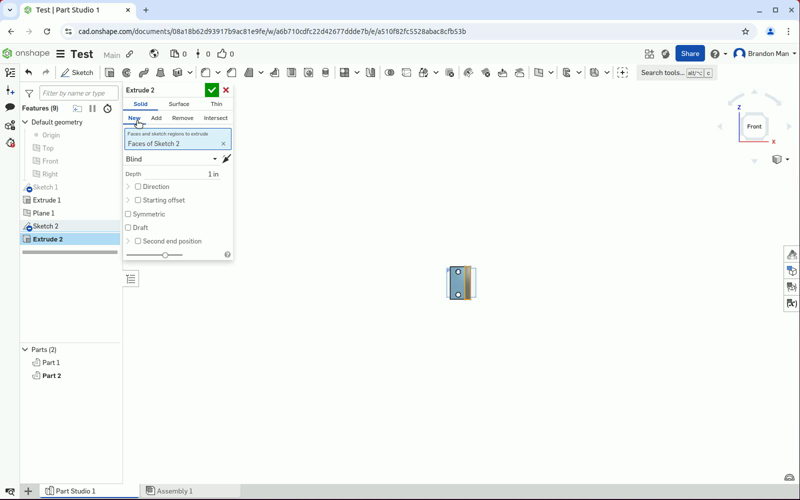
key(tab, 4)
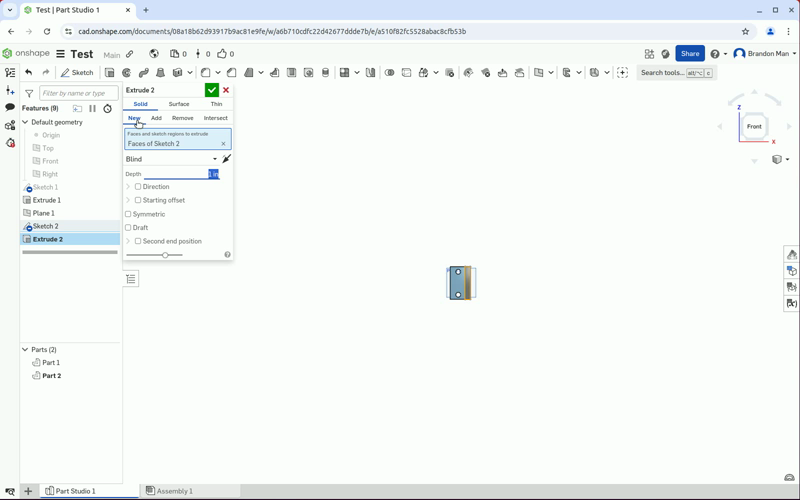
text(19.738)
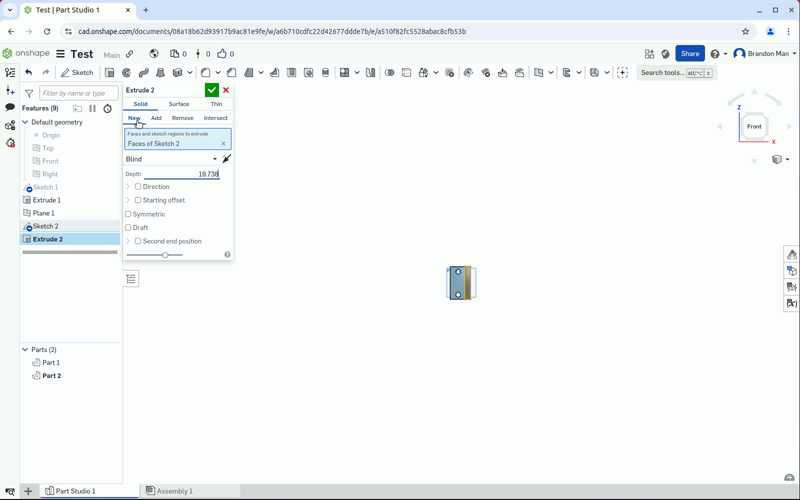
key(enter)
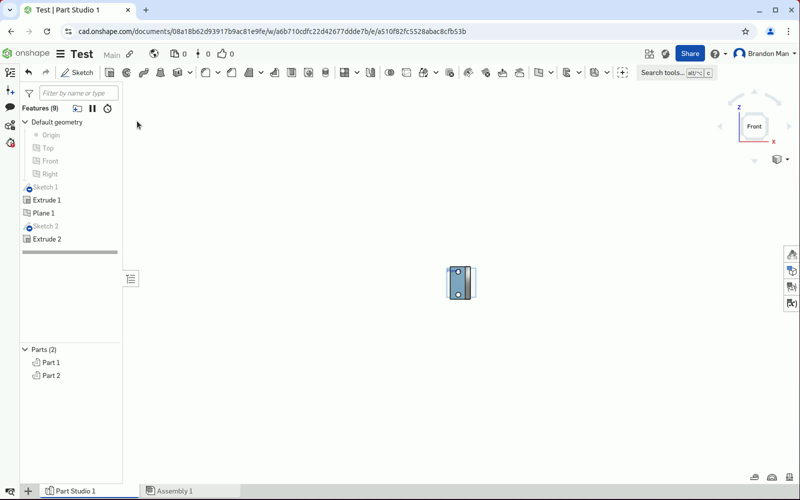
key(shift+h)
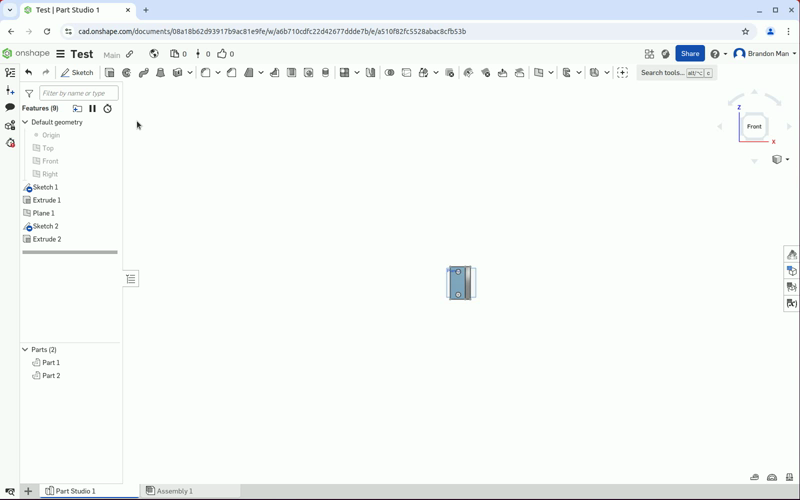
key(shift+h)
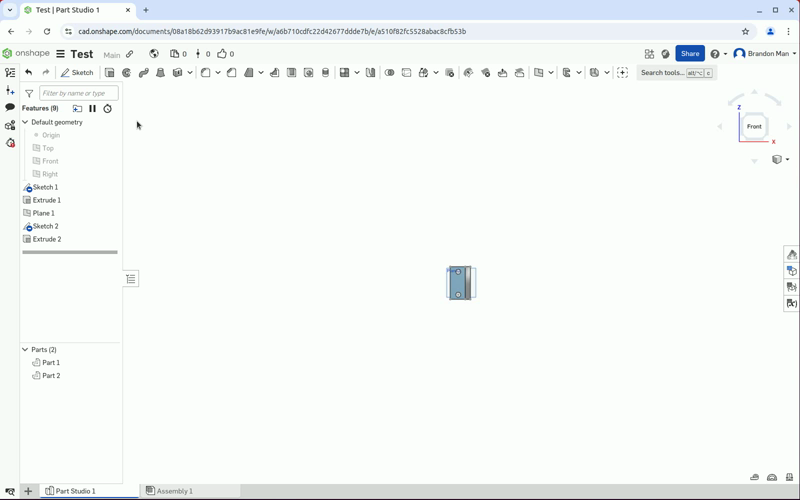
key(shift+7)
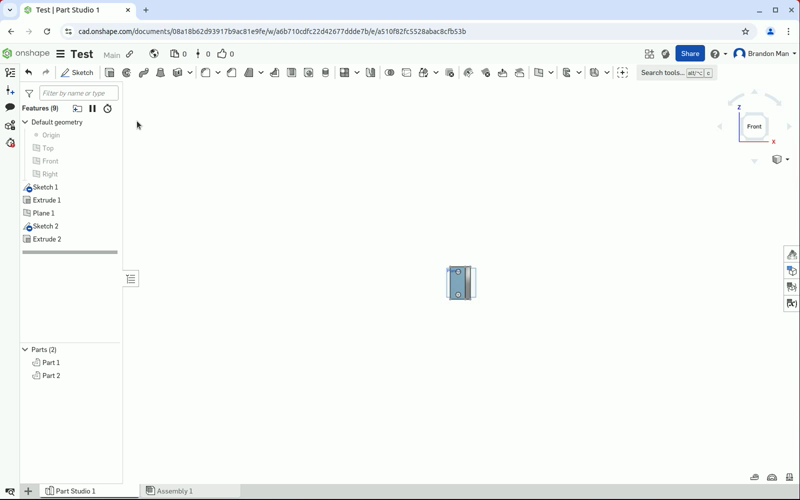
key(left, 2)
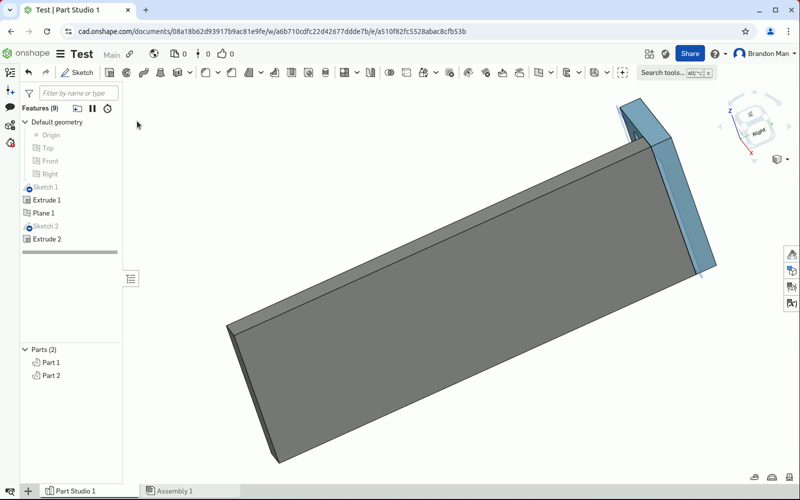
key(down, 2)
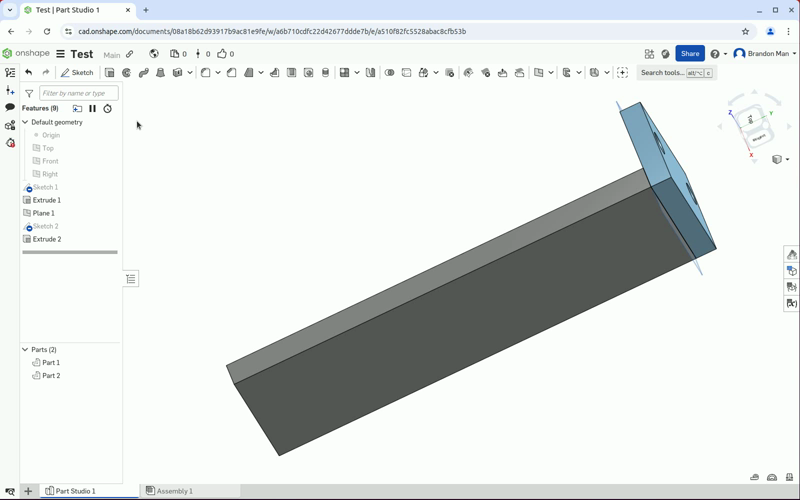
key(up, 2)
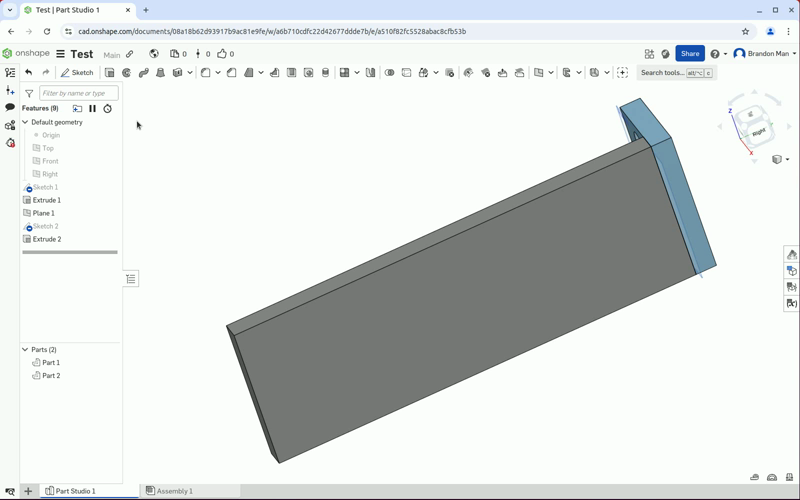
key(right, 2)
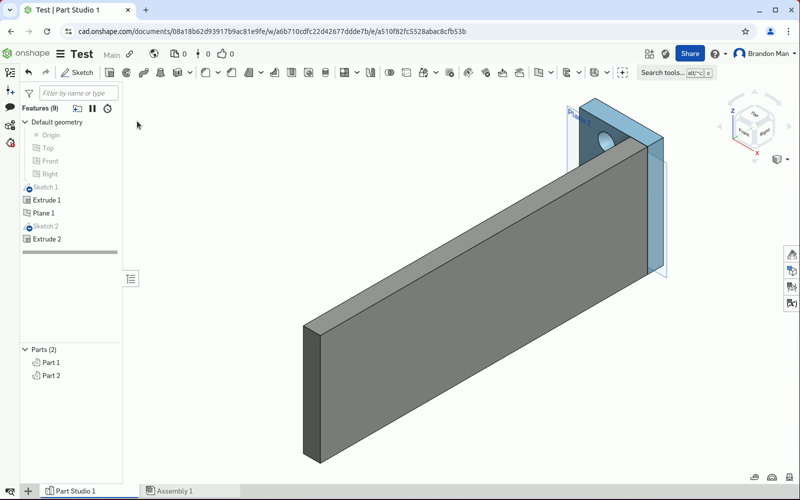
mouse_move(73, 189)
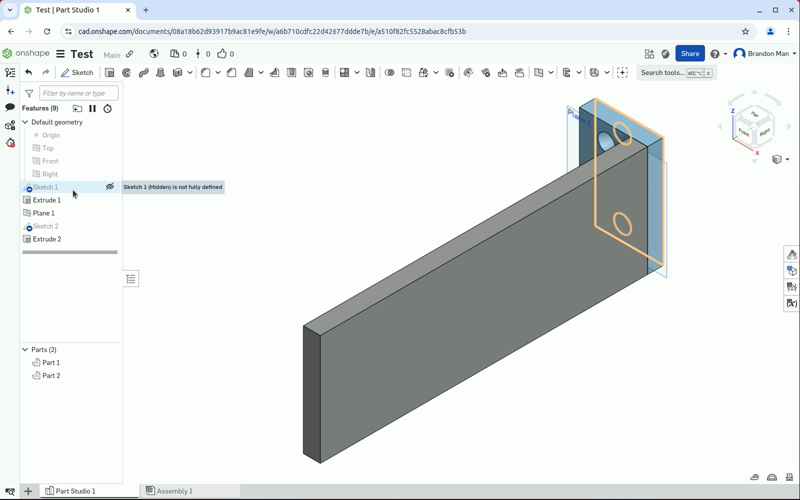
click(73, 189)